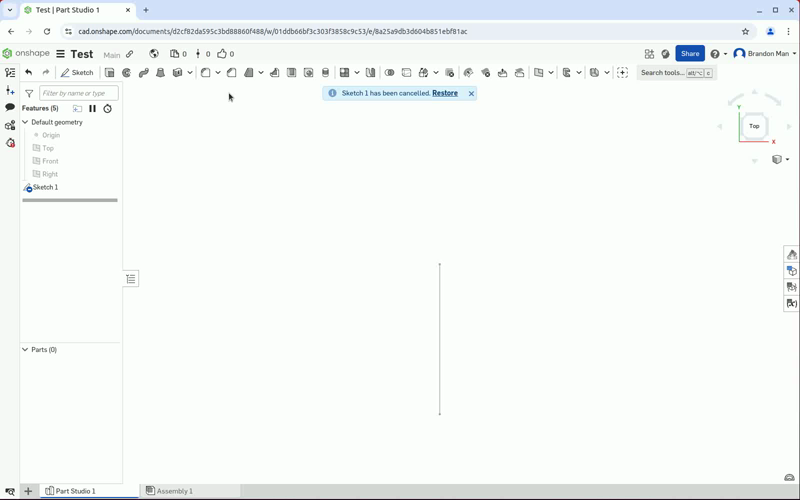
key(shift+h)
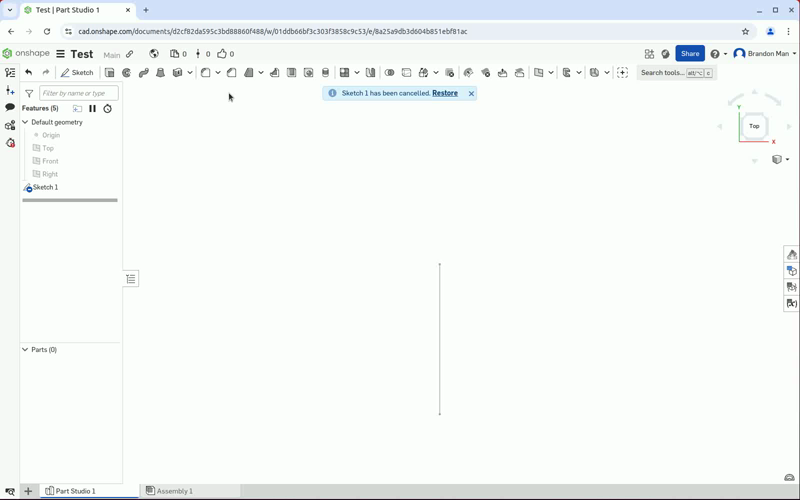
key(shift+s)
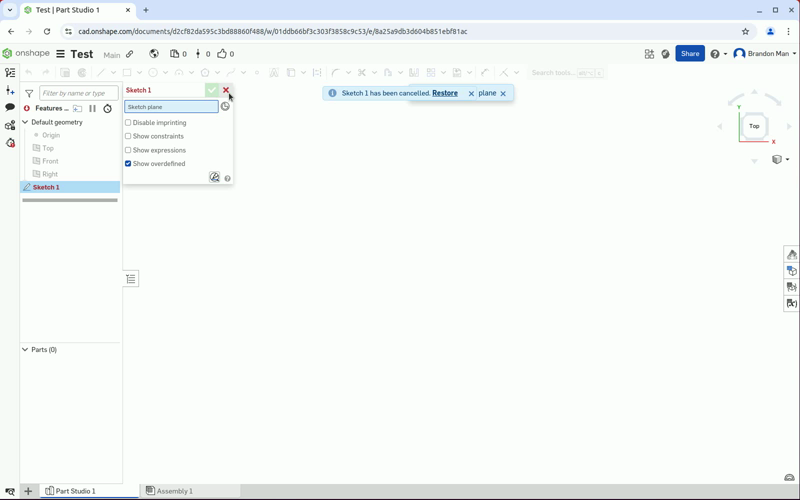
mouse_move(73, 150)
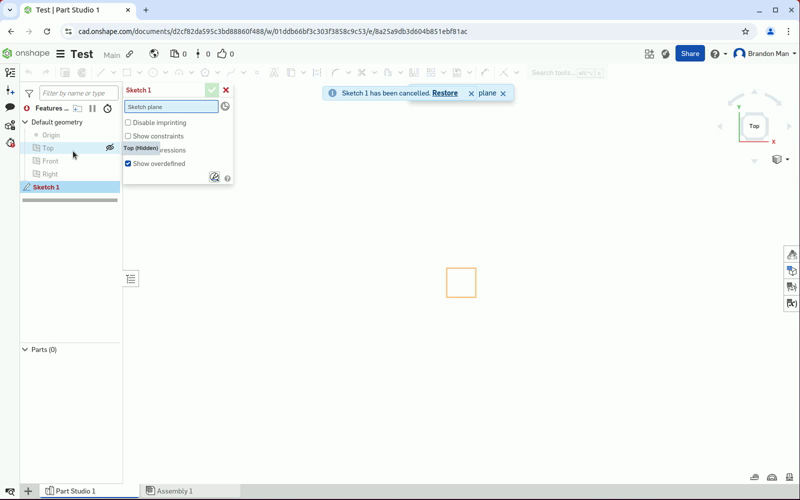
click(73, 150)
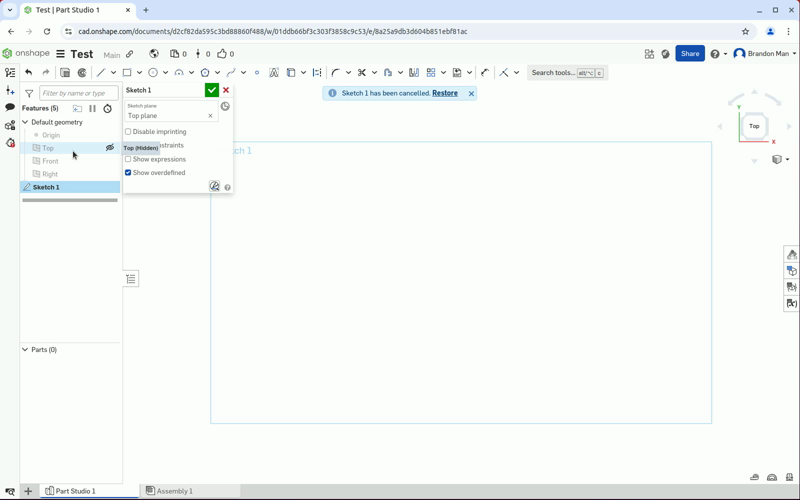
mouse_move(73, 352)
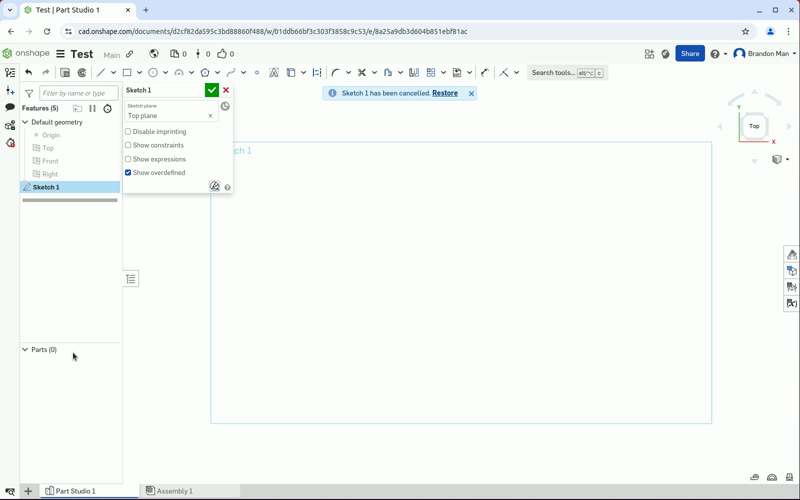
key(y)
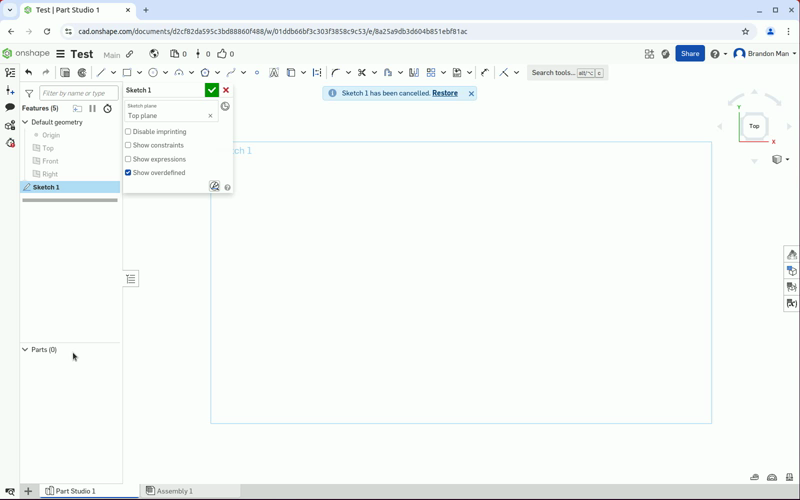
key(l)
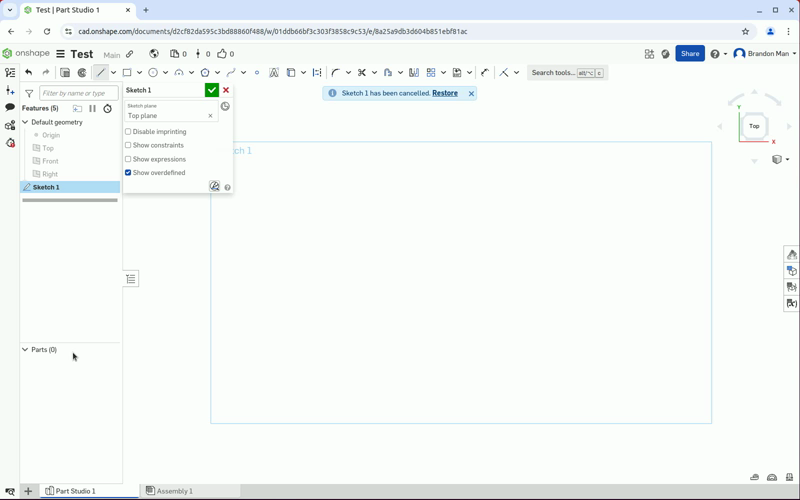
key_down(shift)
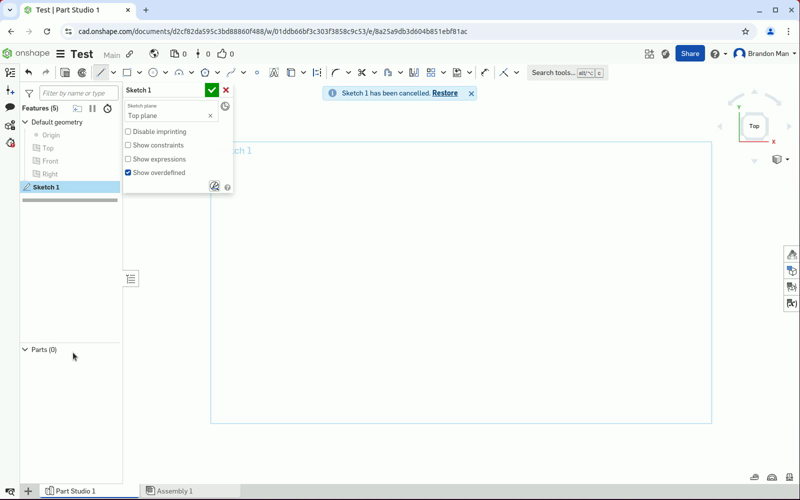
mouse_move(532, 316)
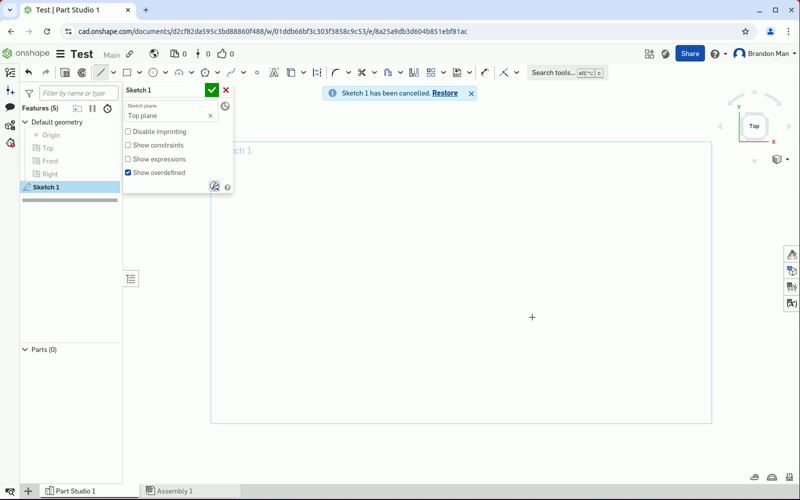
click(532, 316)
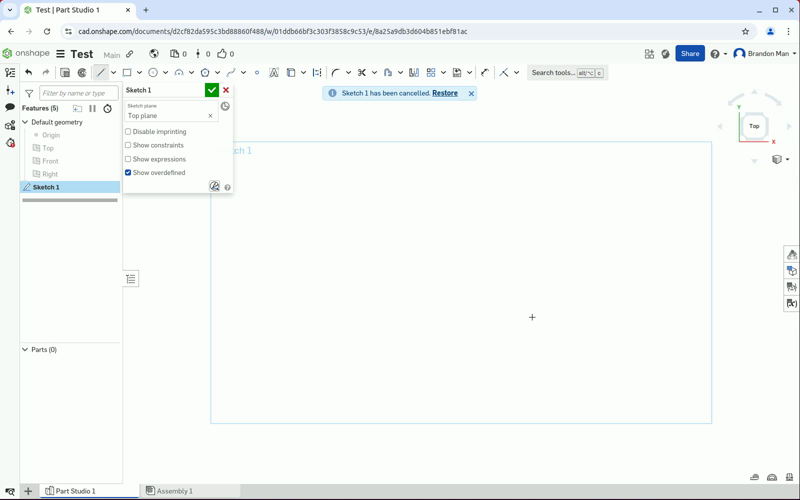
key_up(shift)
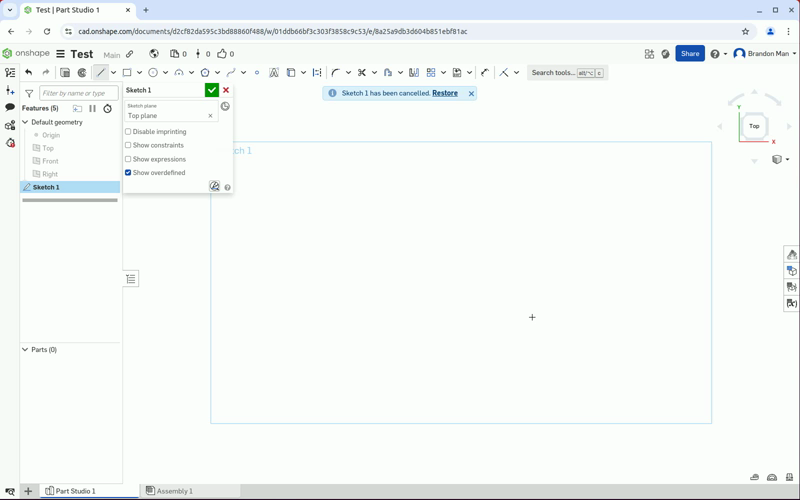
key_down(shift)
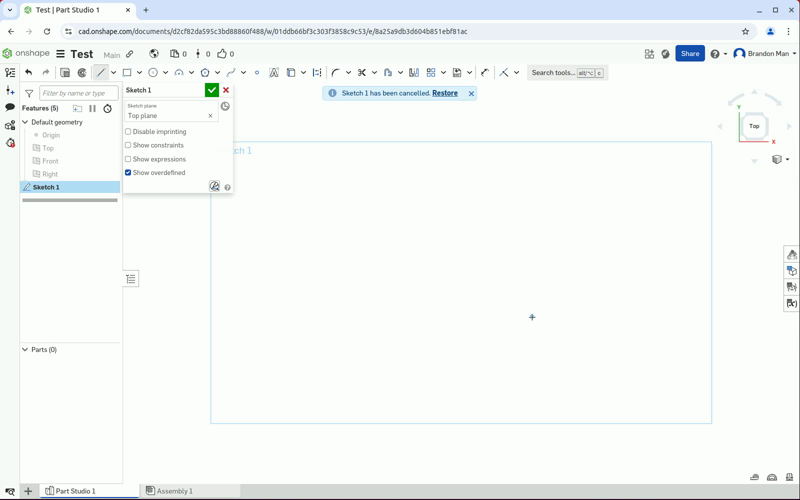
mouse_move(562, 316)
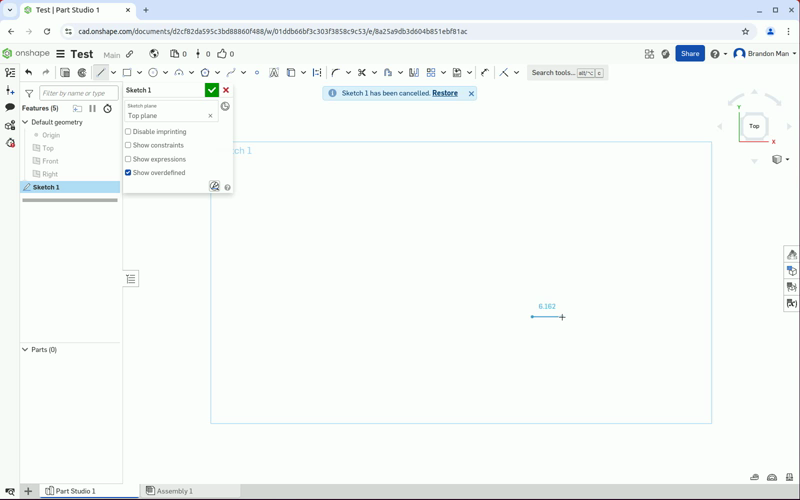
mouse_move(547, 316)
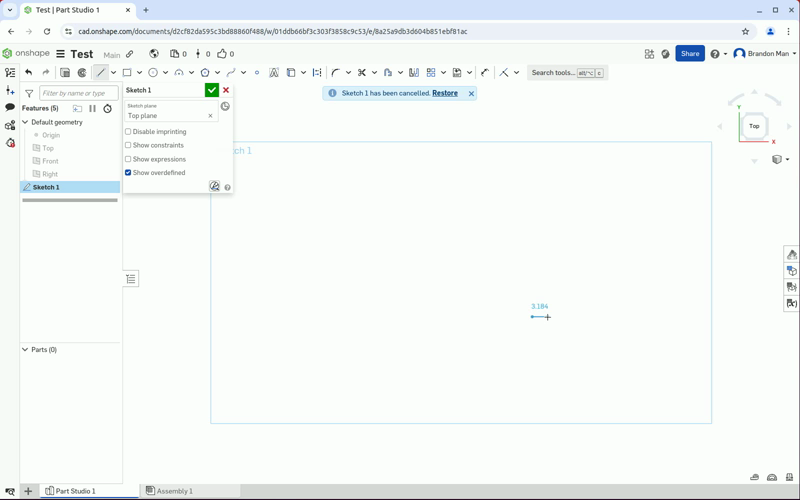
click(547, 316)
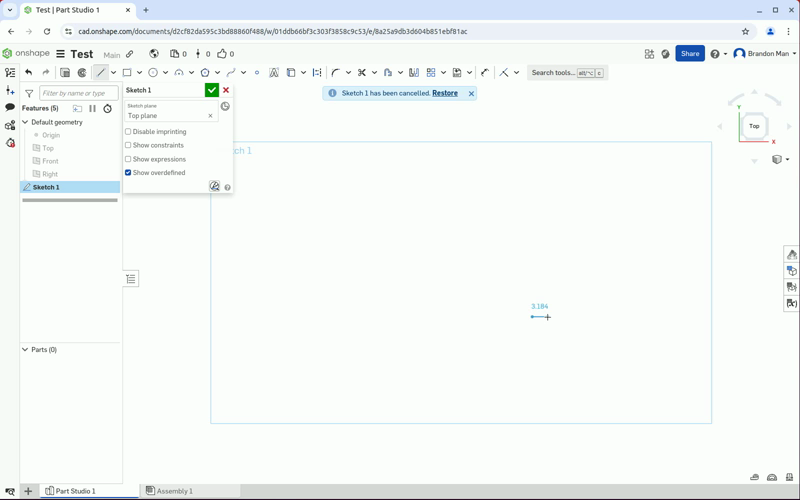
key_up(shift)
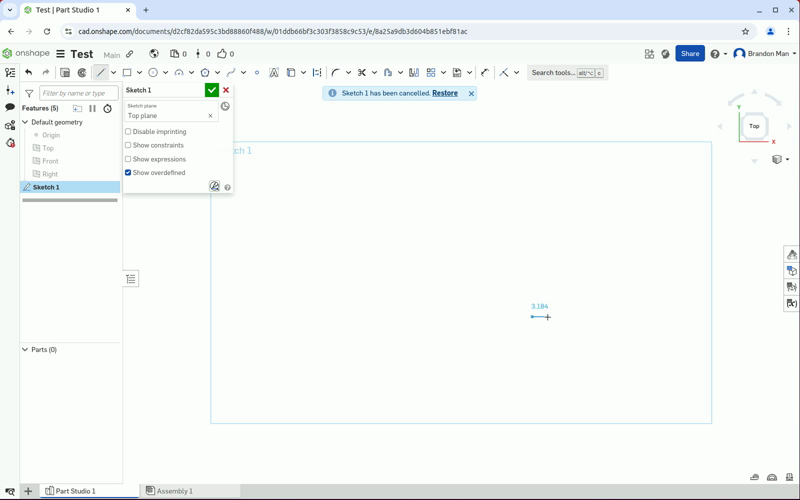
key(esc)
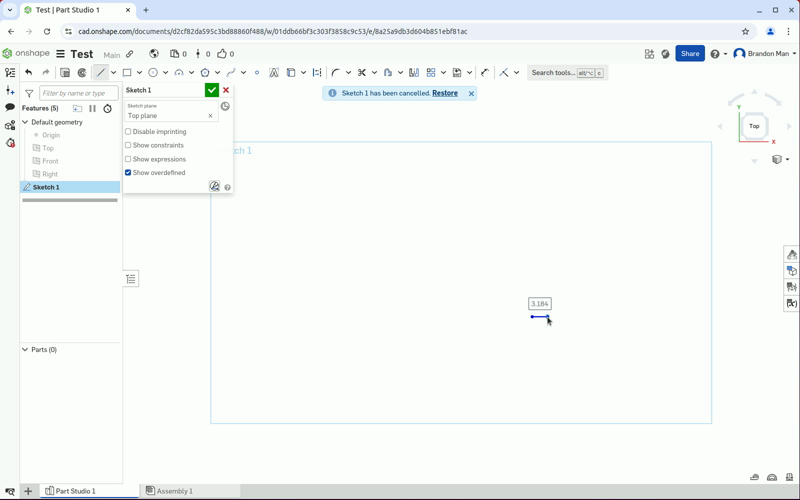
key(a)
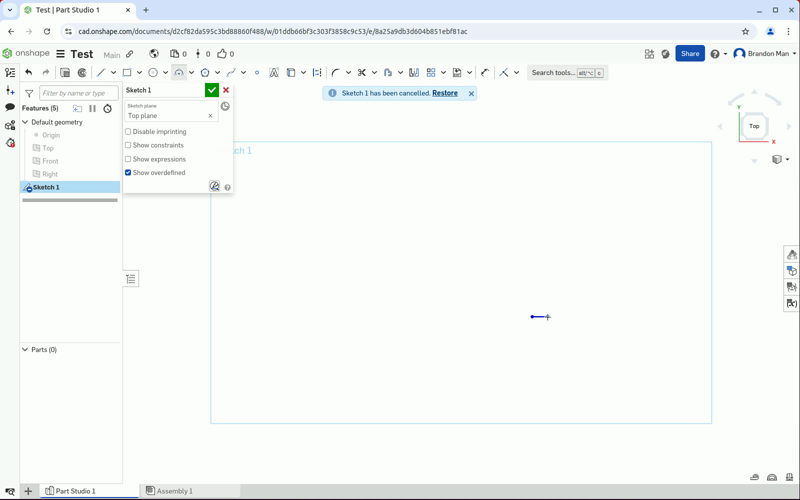
mouse_move(547, 316)
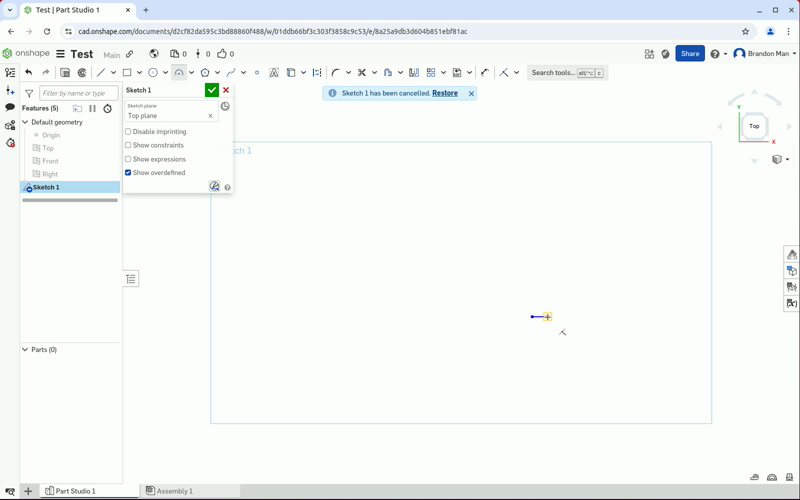
click(547, 316)
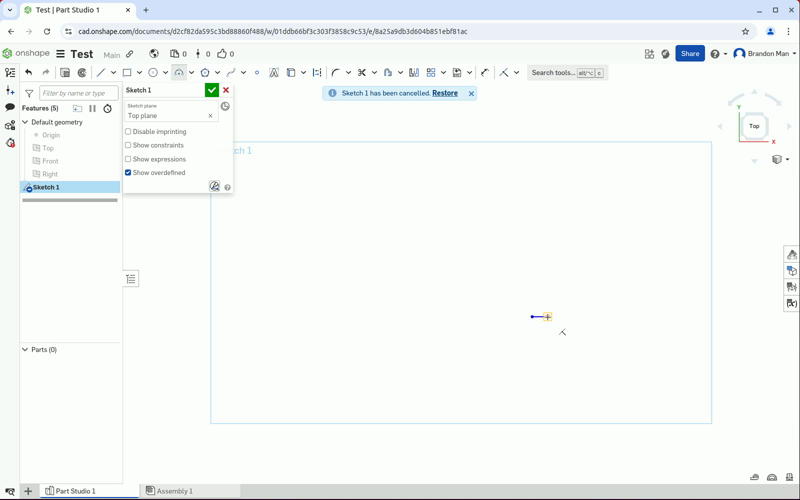
key_down(shift)
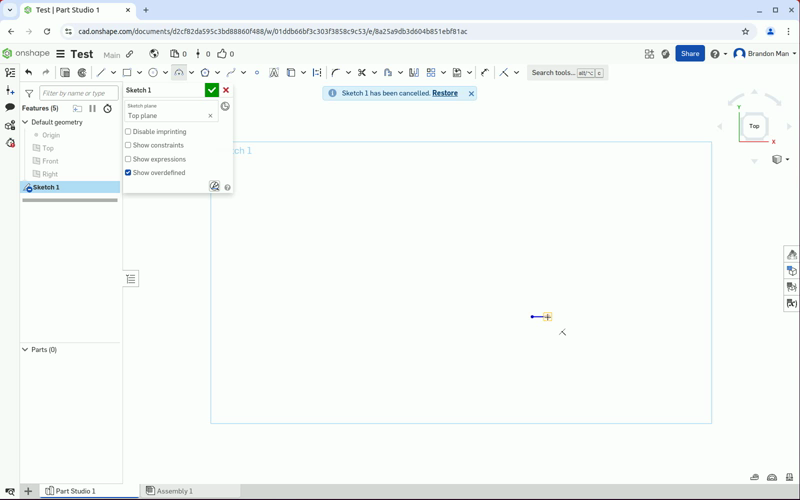
mouse_move(547, 247)
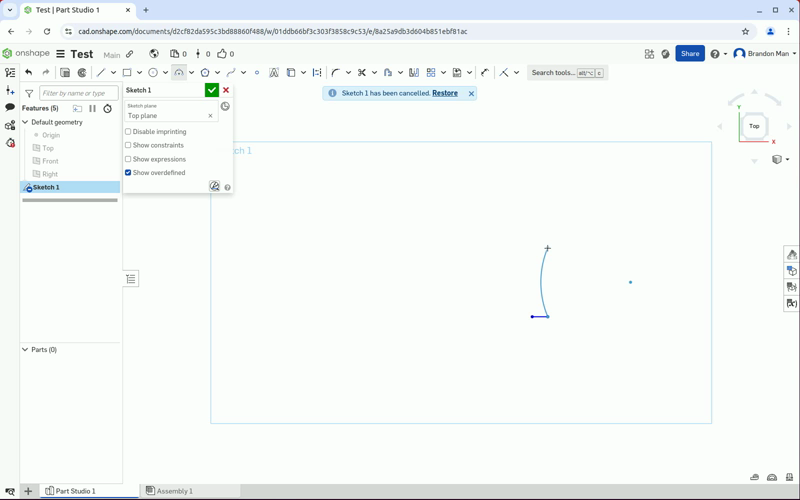
click(547, 247)
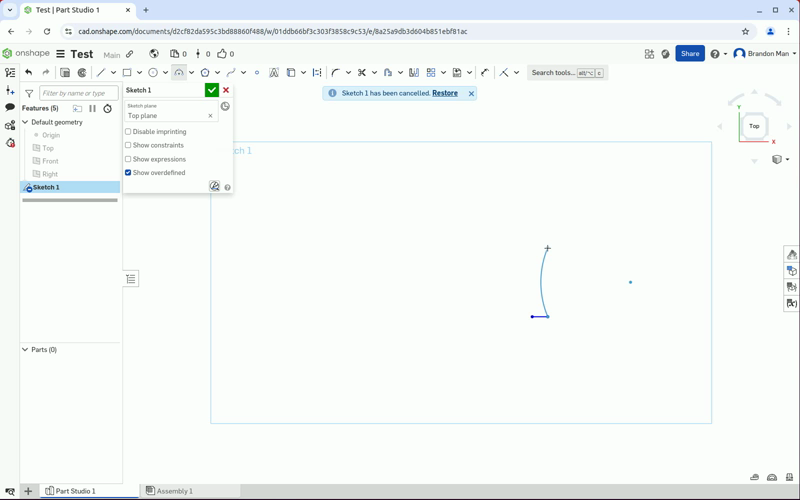
mouse_move(573, 282)
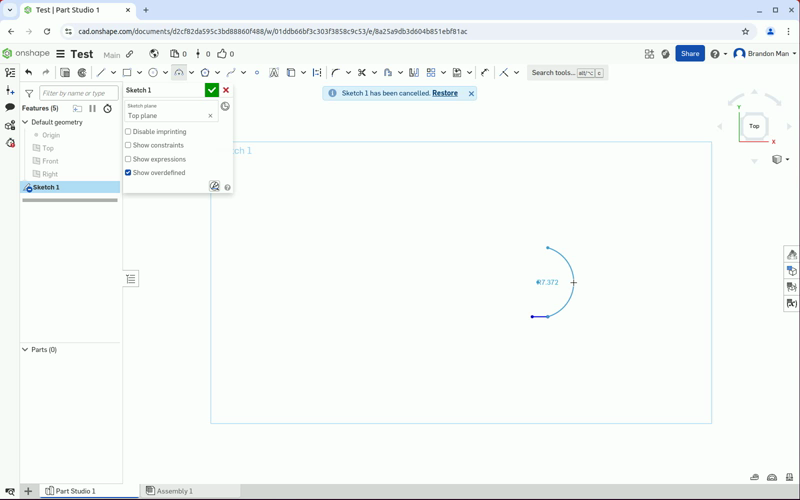
click(573, 282)
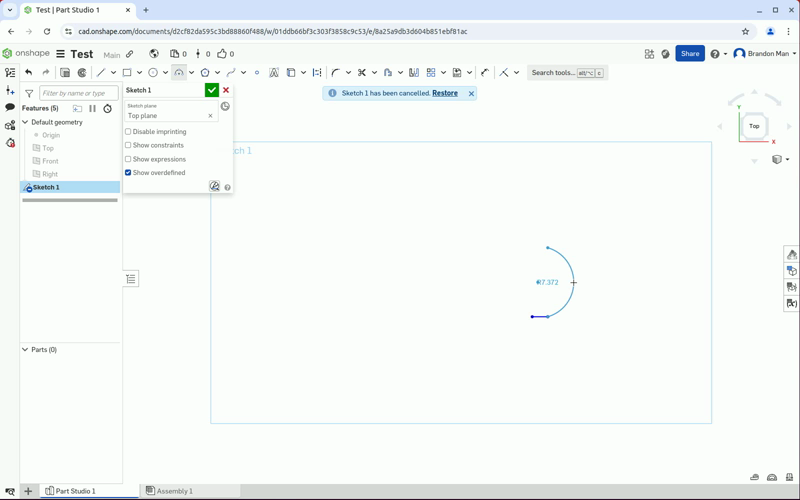
key_up(shift)
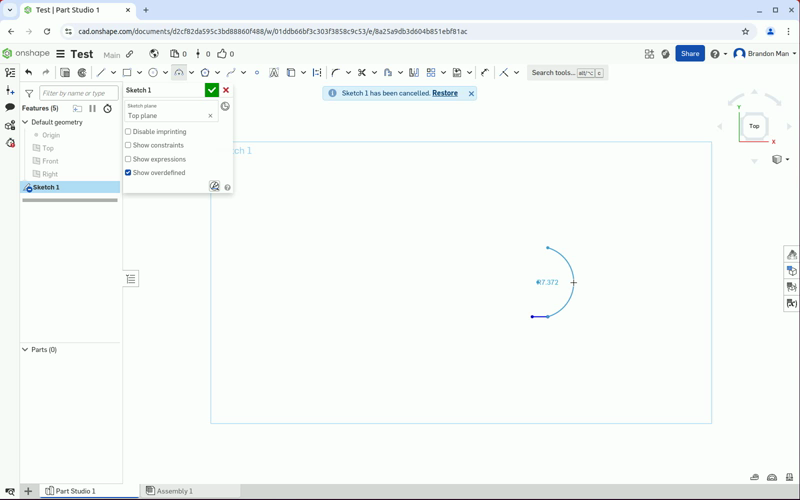
key(esc)
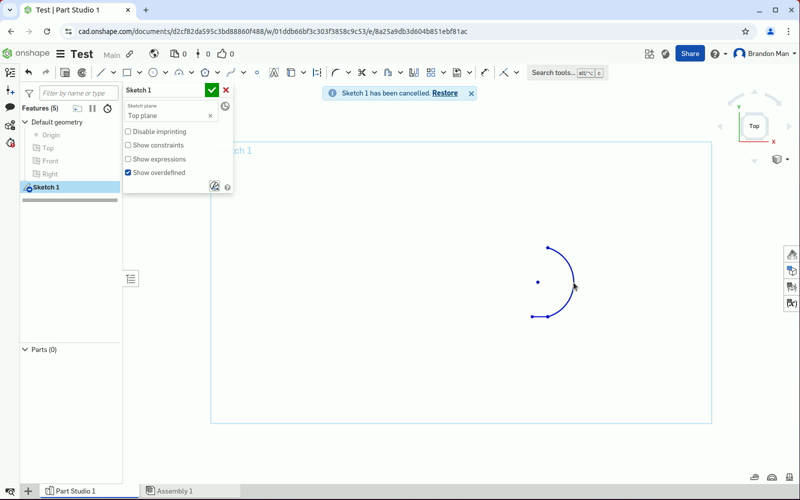
key(l)
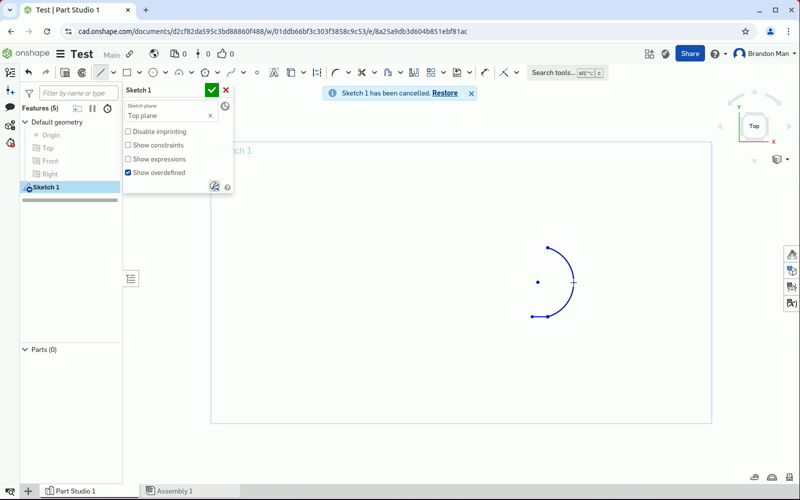
mouse_move(547, 247)
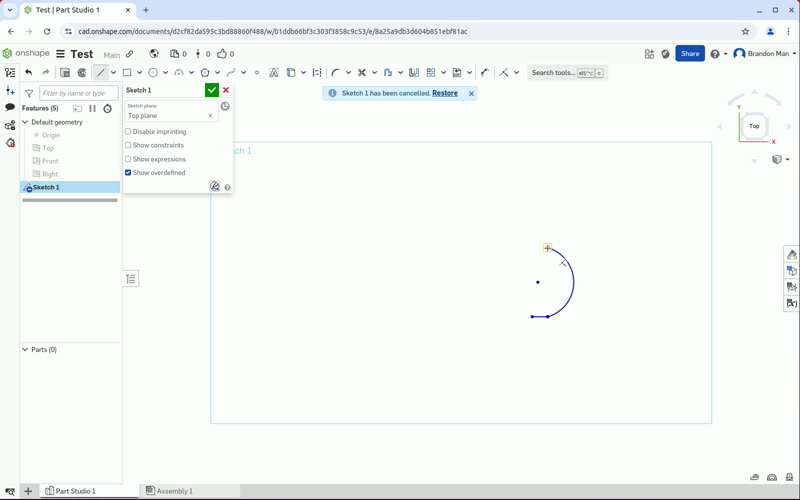
click(547, 247)
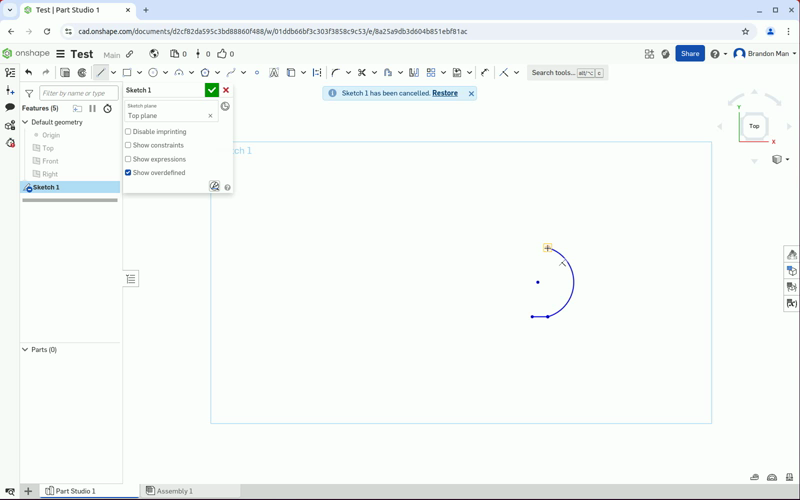
key_down(shift)
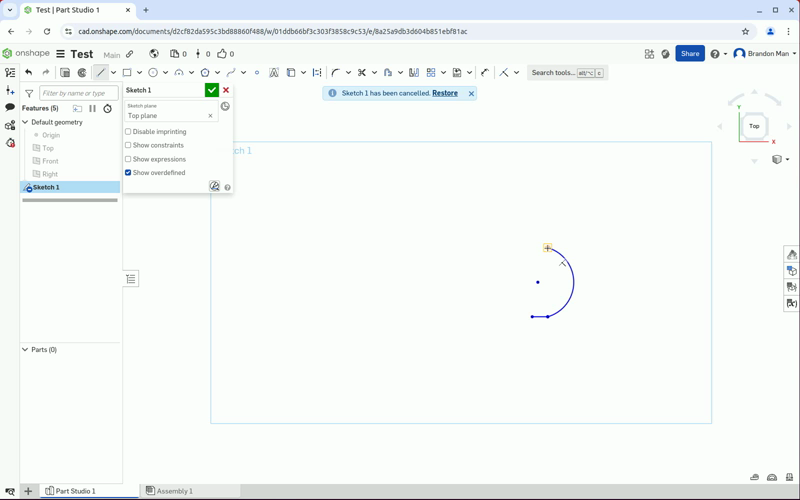
mouse_move(577, 247)
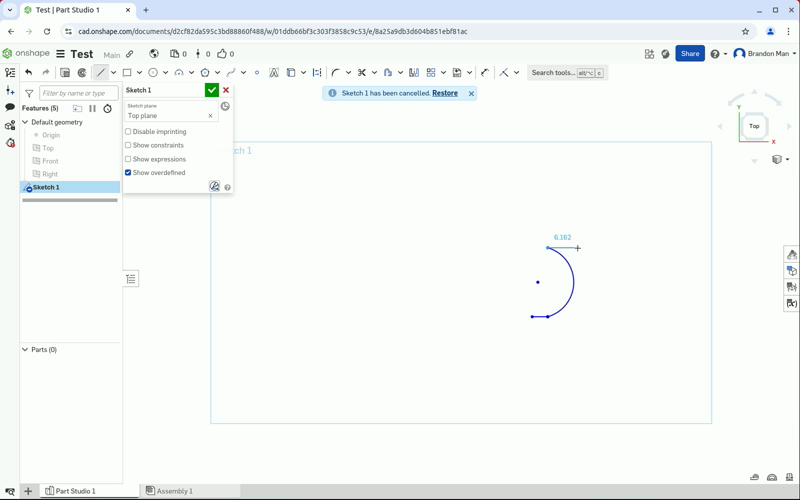
mouse_move(533, 247)
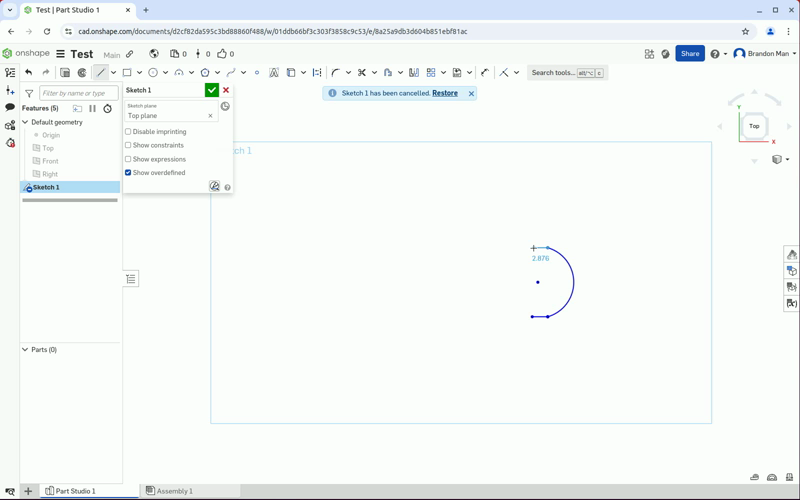
click(533, 247)
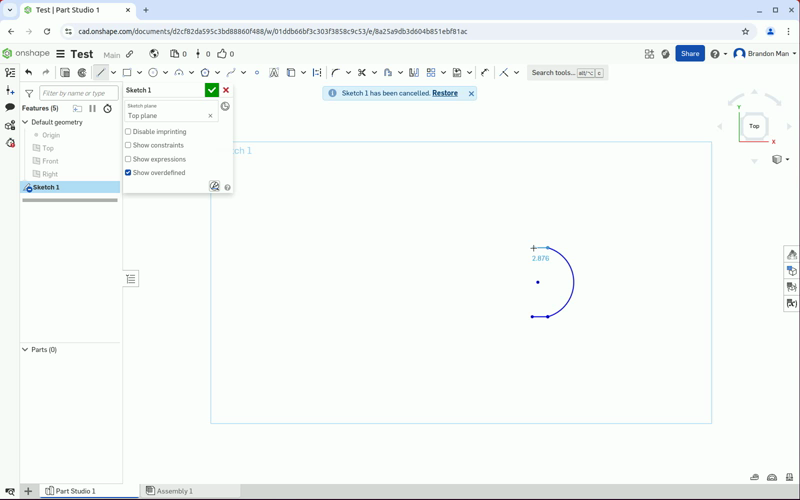
key_up(shift)
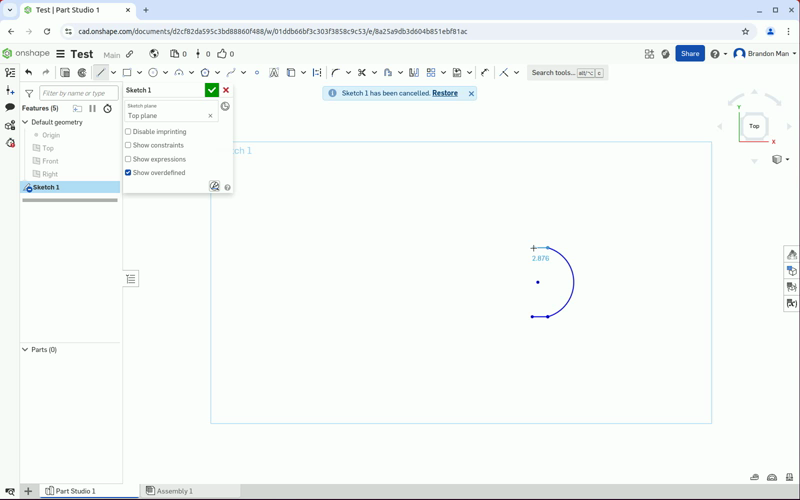
key_down(shift)
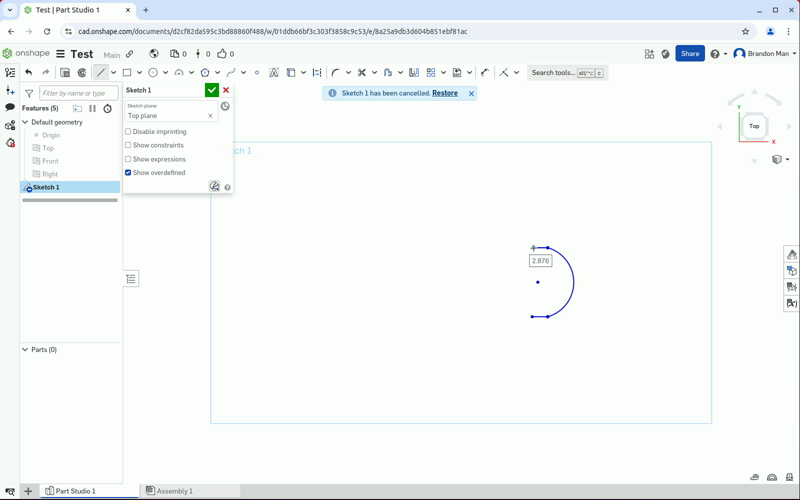
mouse_move(563, 247)
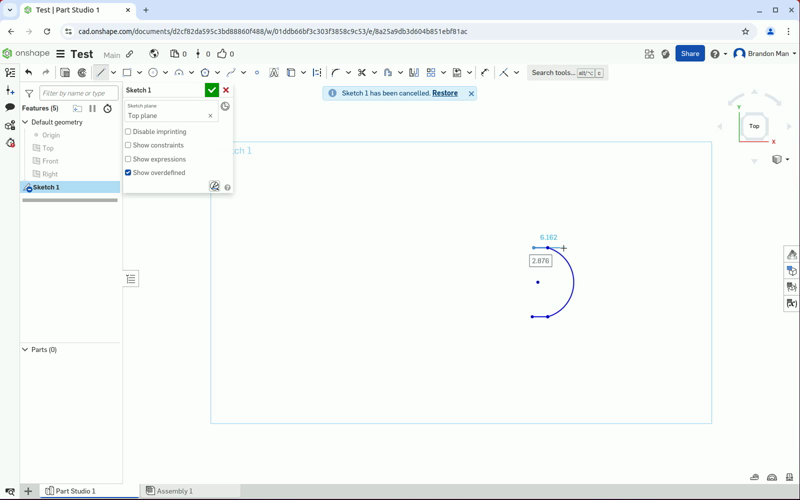
mouse_move(533, 263)
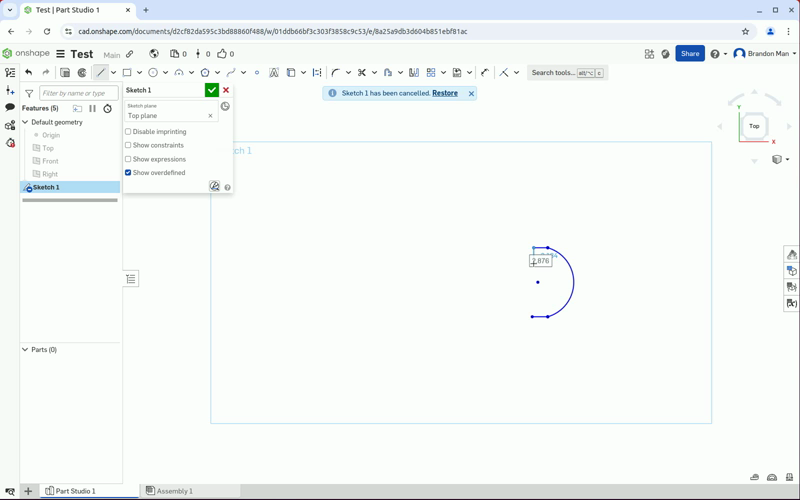
click(533, 263)
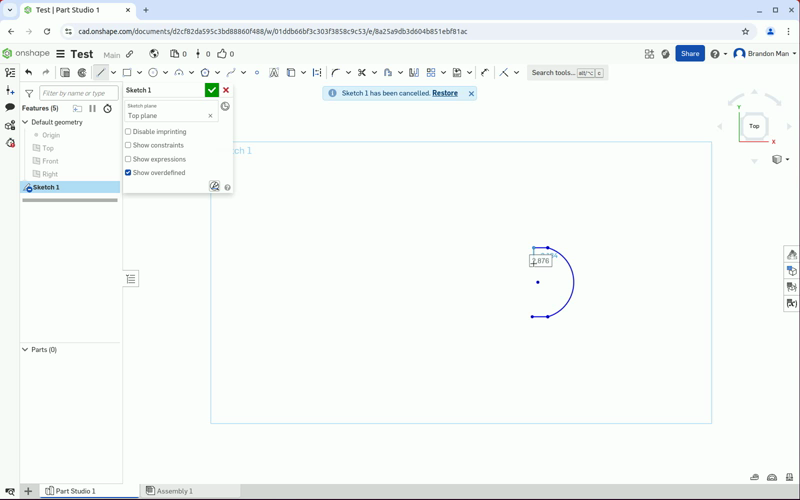
key_up(shift)
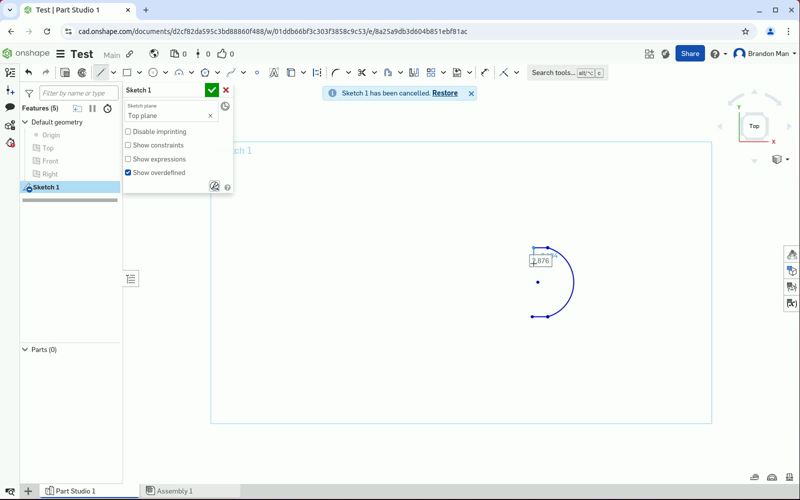
key(esc)
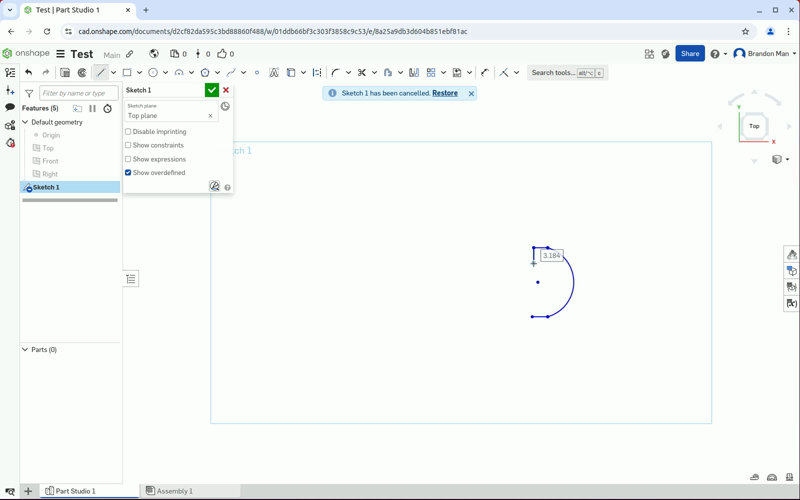
key(a)
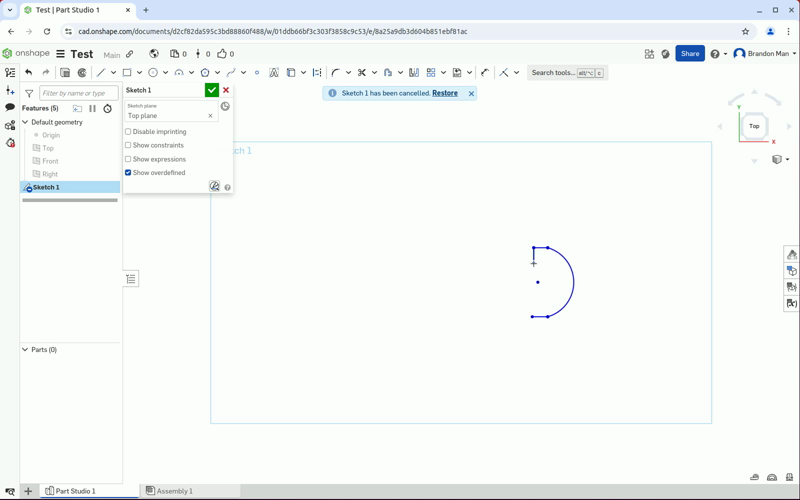
mouse_move(533, 263)
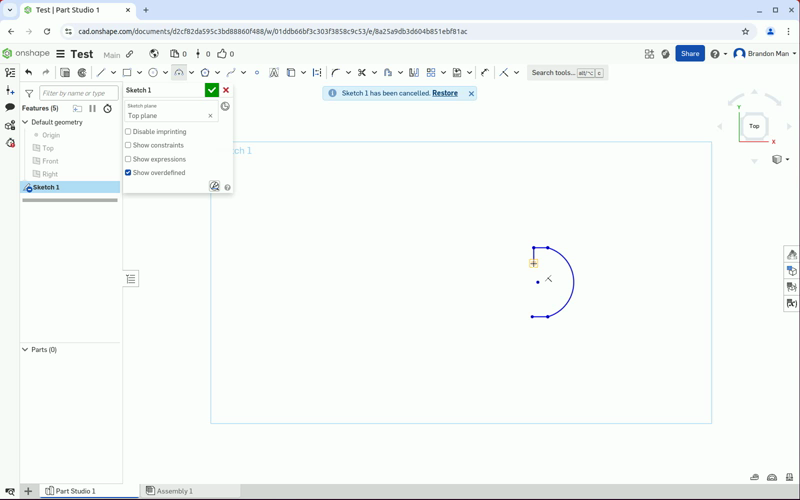
click(533, 263)
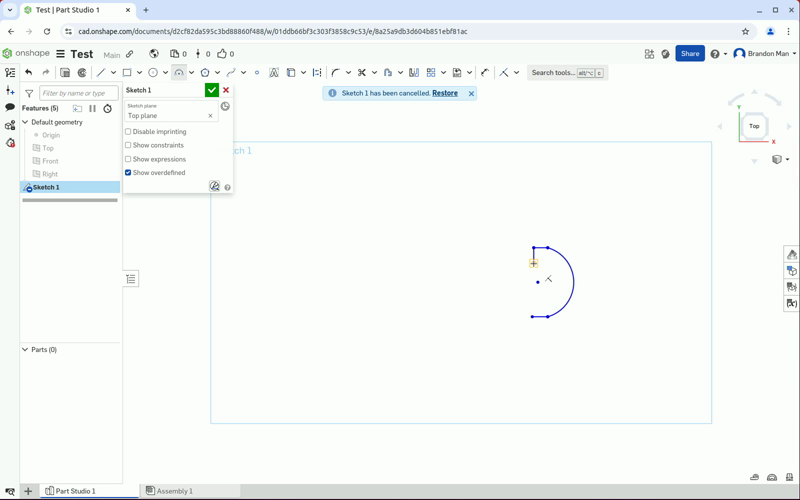
key_down(shift)
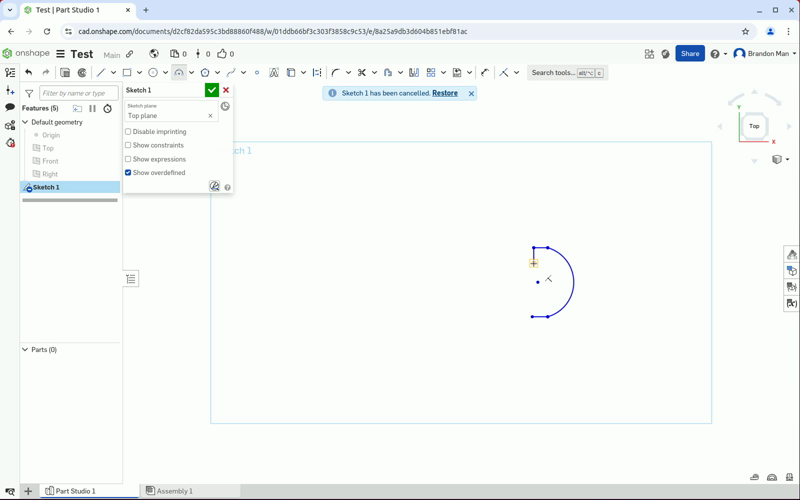
mouse_move(532, 300)
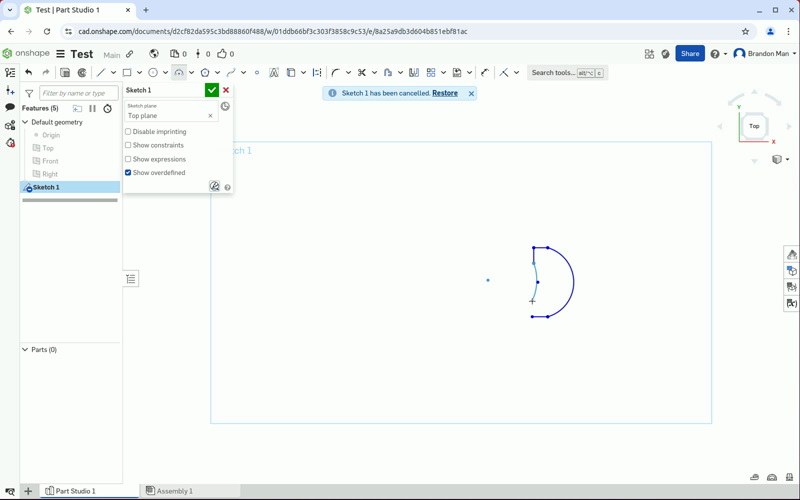
click(532, 300)
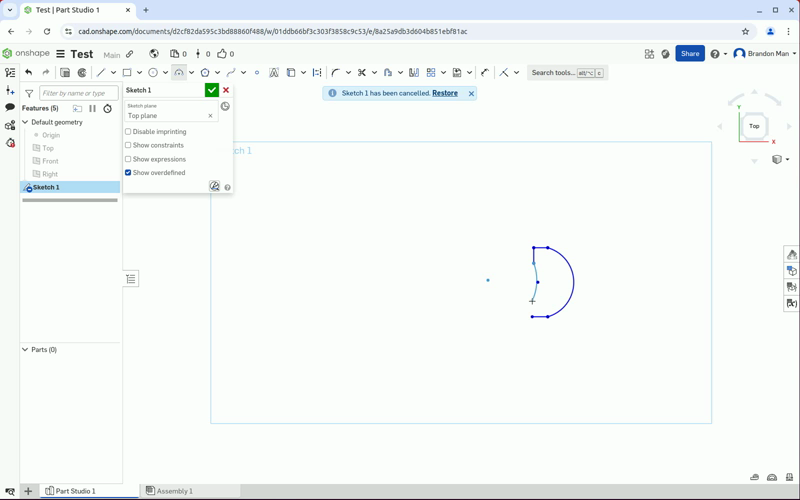
mouse_move(556, 283)
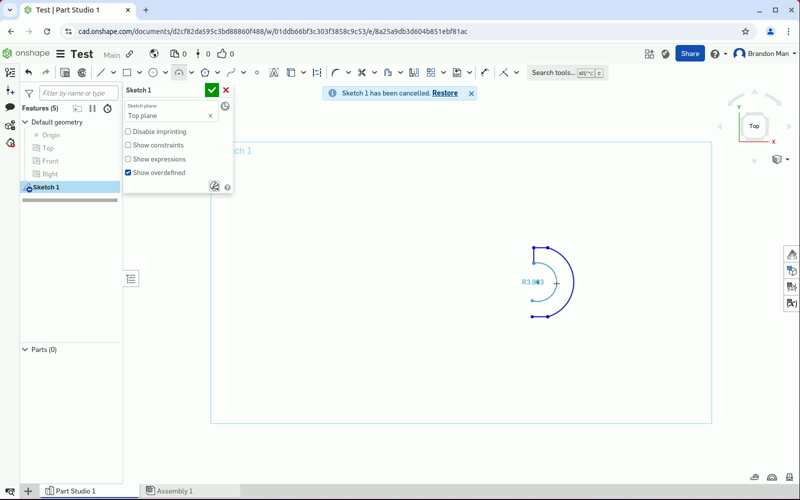
click(556, 283)
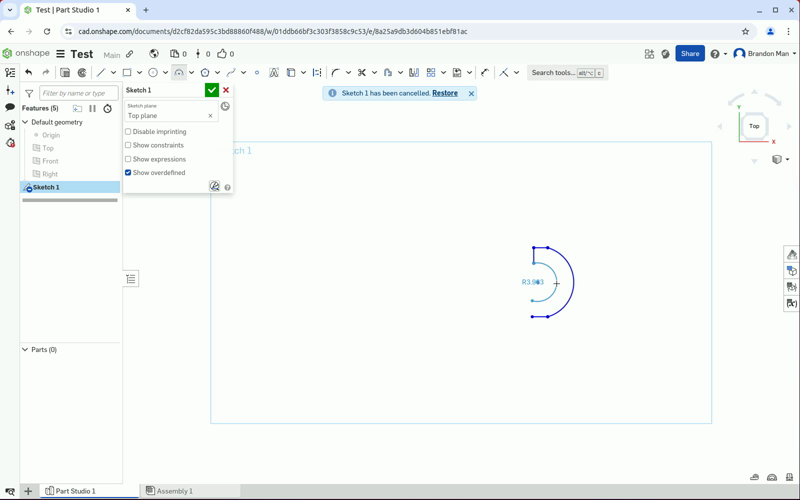
key_up(shift)
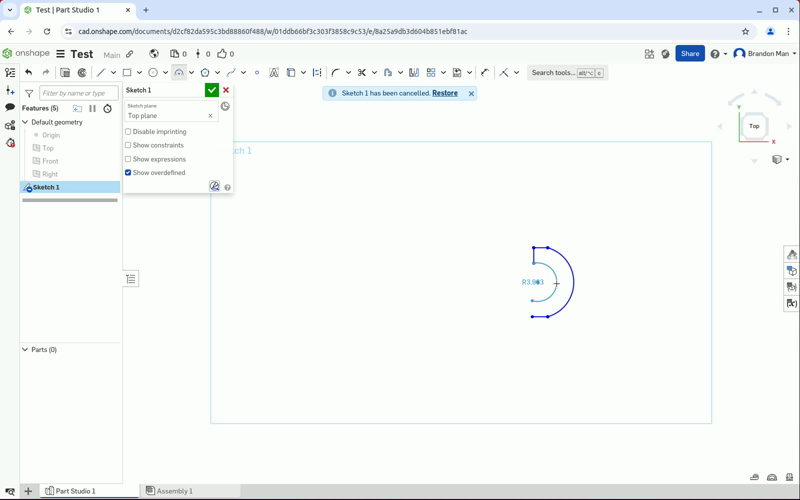
key(esc)
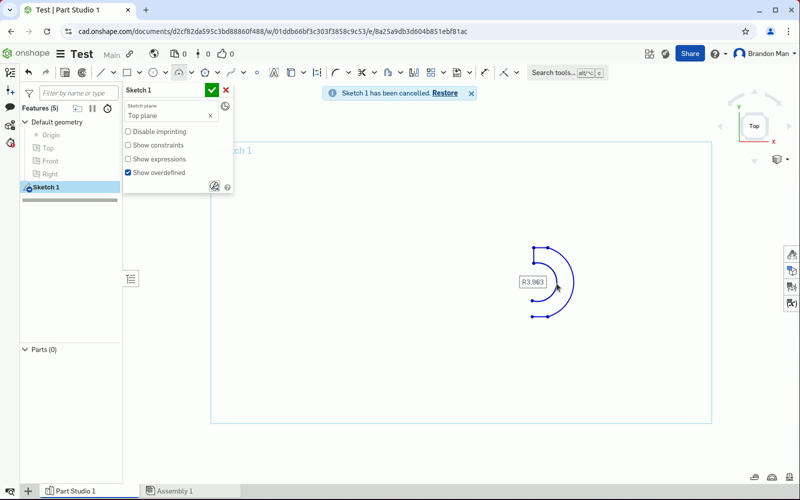
key(l)
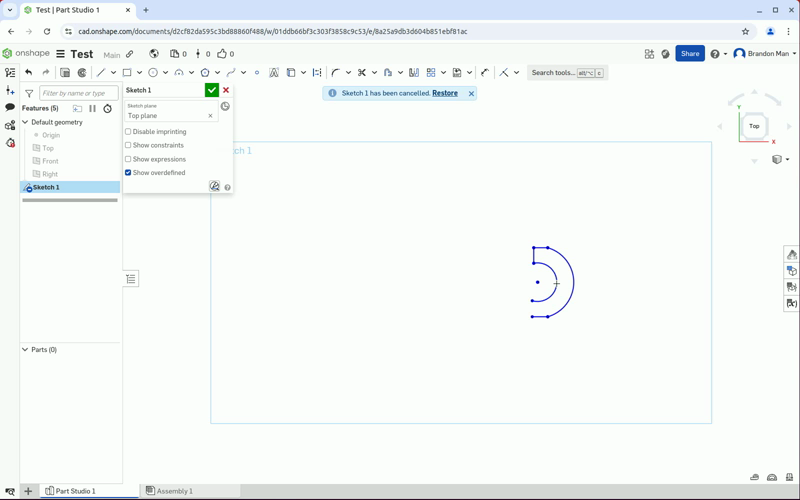
mouse_move(532, 300)
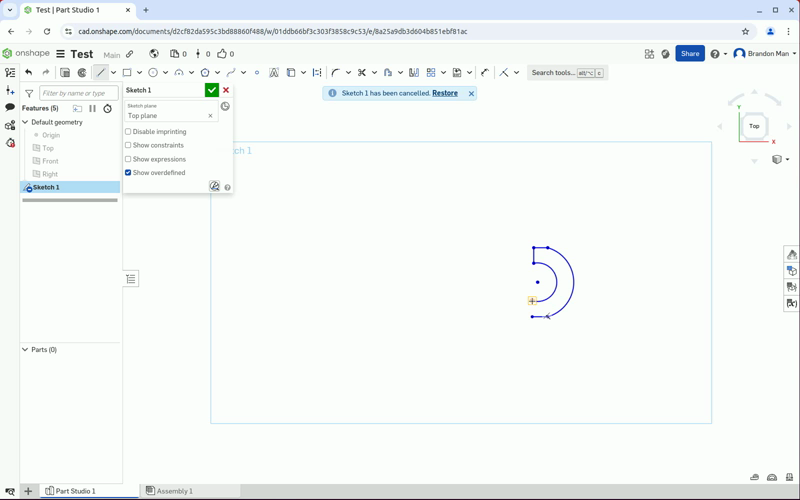
click(532, 300)
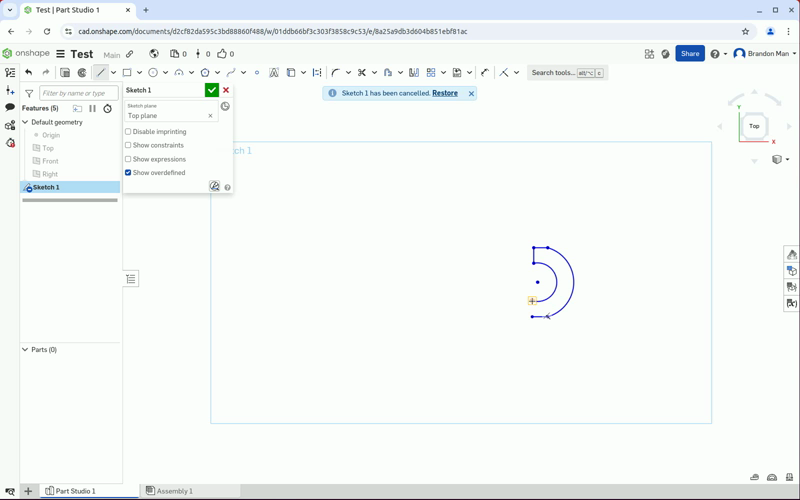
mouse_move(562, 300)
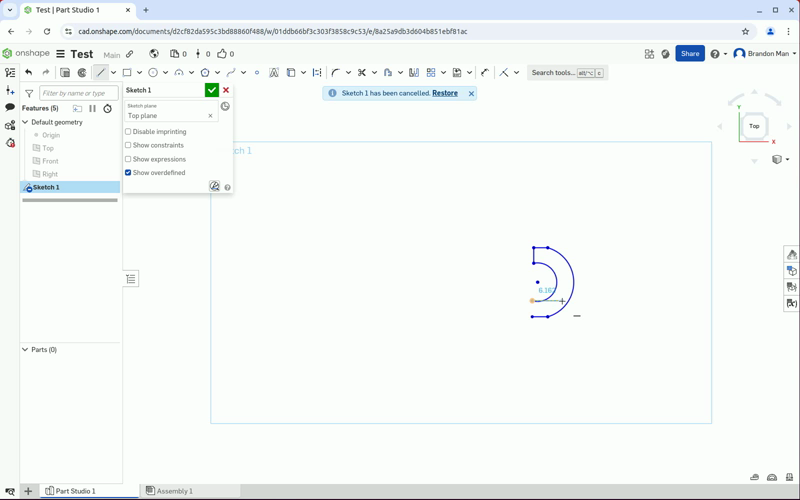
key_down(shift)
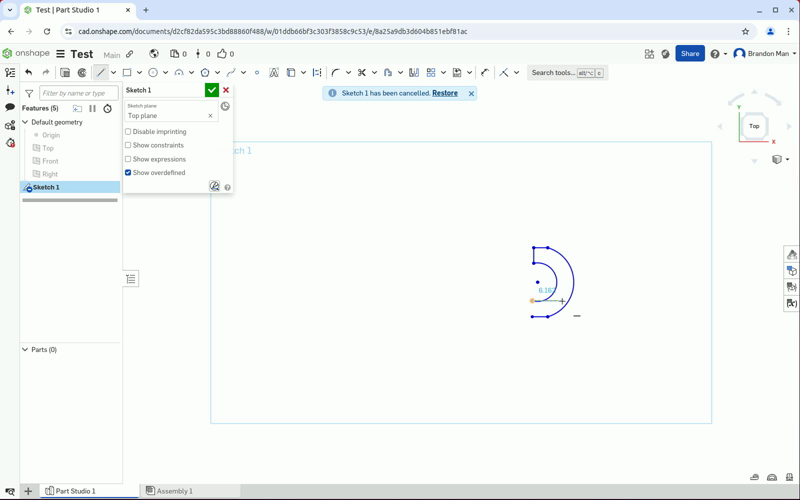
mouse_move(532, 316)
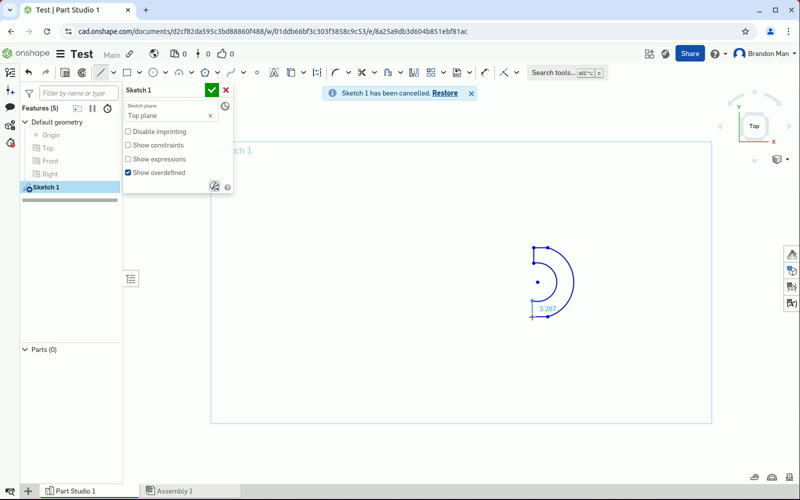
key_up(shift)
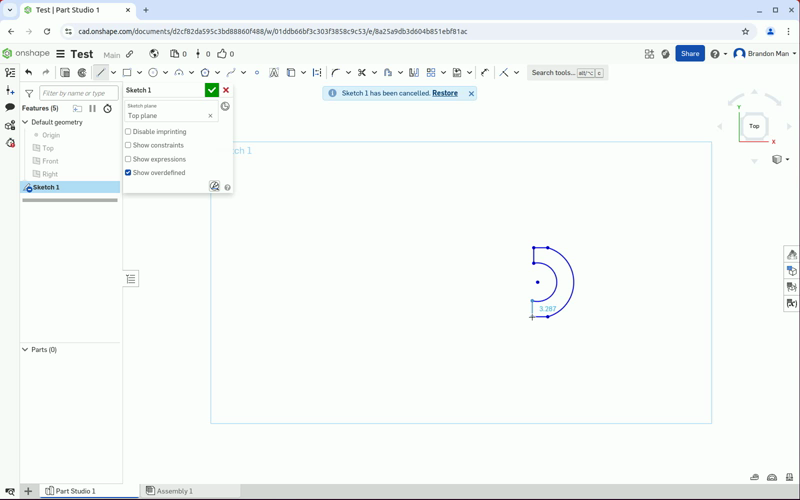
click(532, 316)
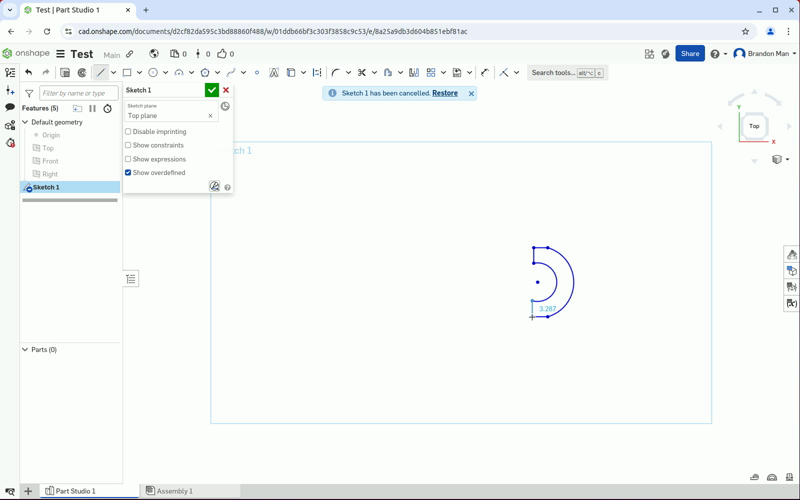
key(esc)
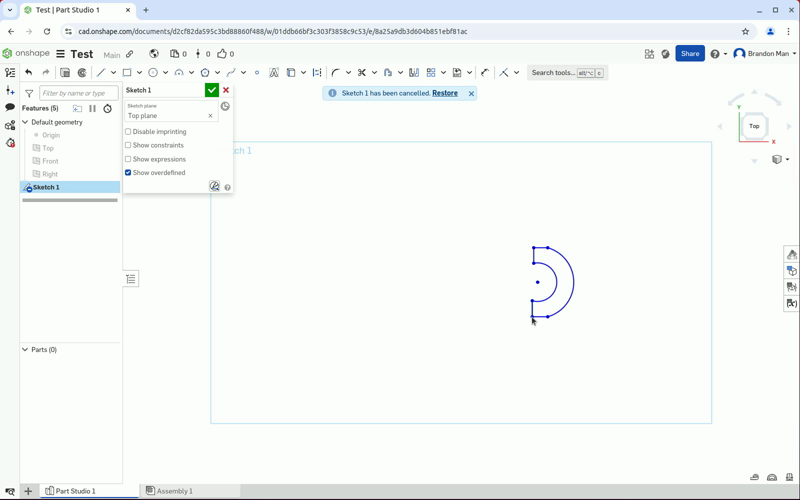
mouse_move(565, 268)
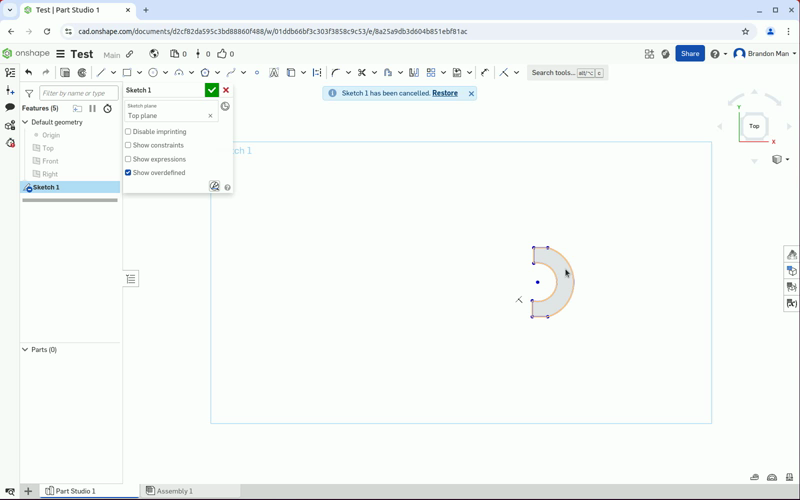
scroll(6)
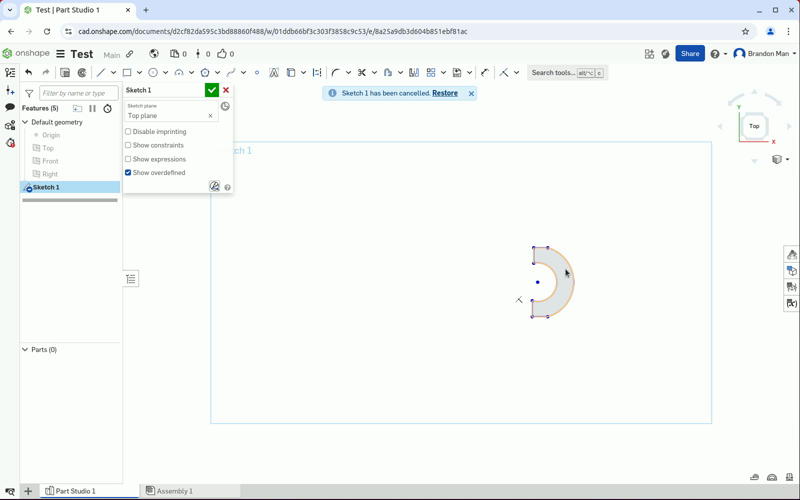
scroll(6)
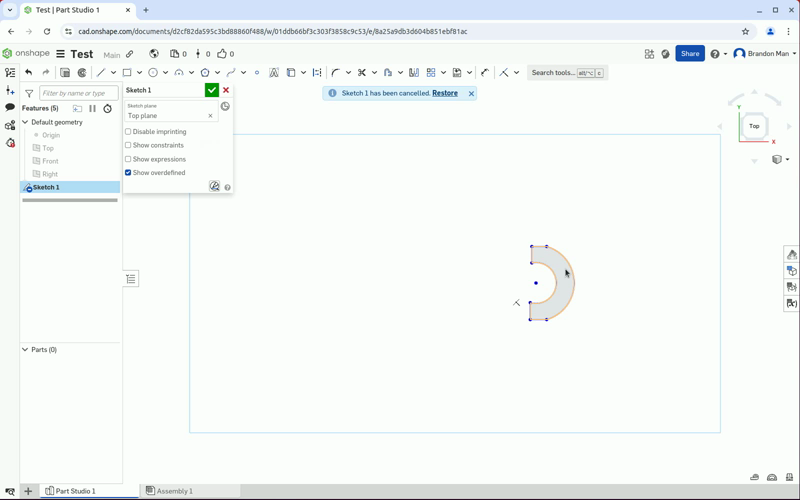
scroll(6)
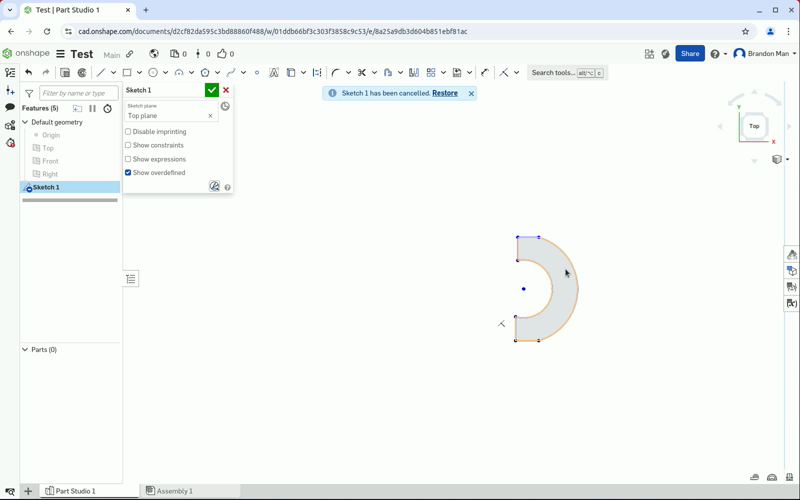
scroll(6)
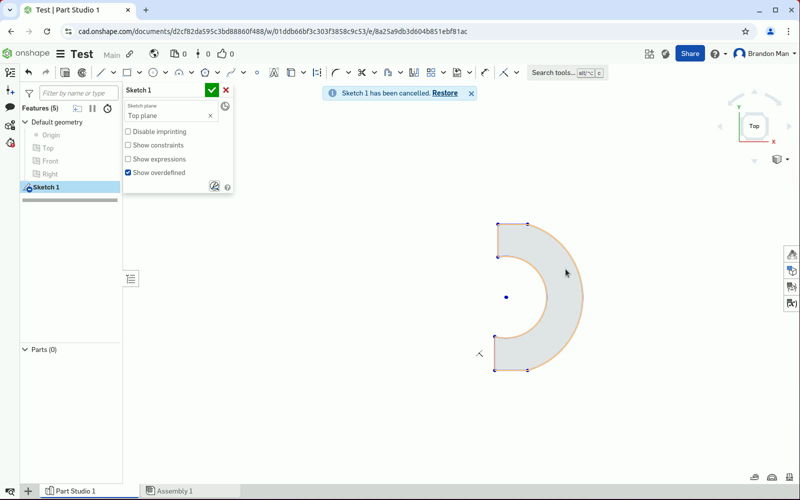
scroll(6)
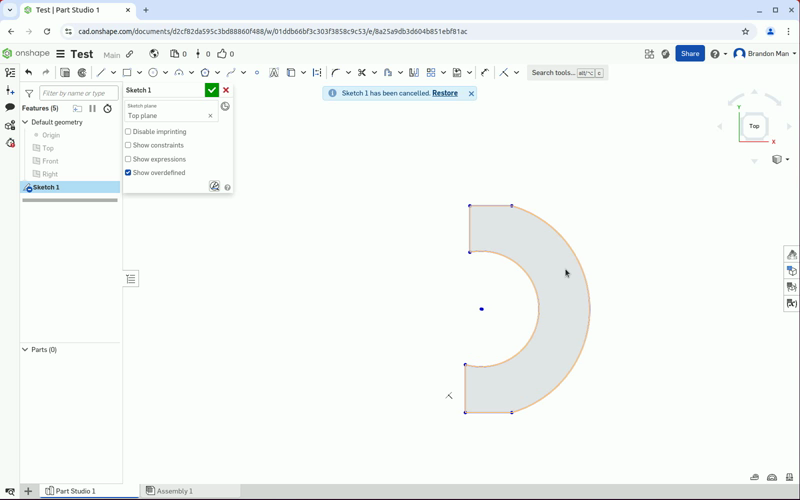
scroll(6)
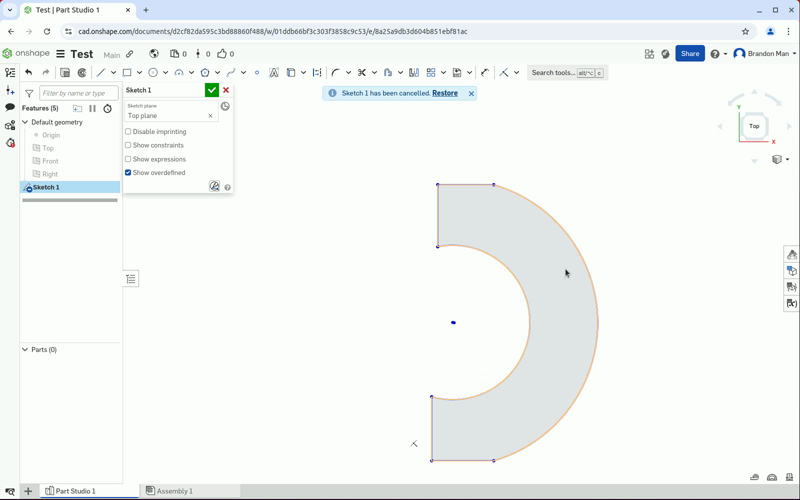
scroll(6)
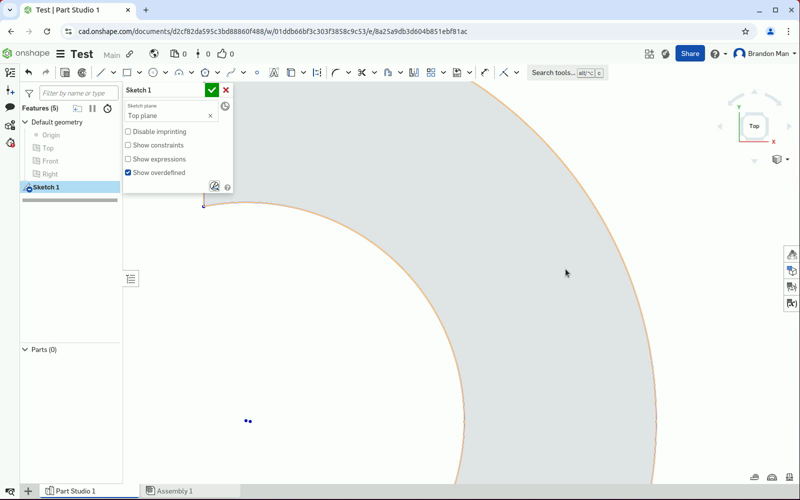
click(565, 268)
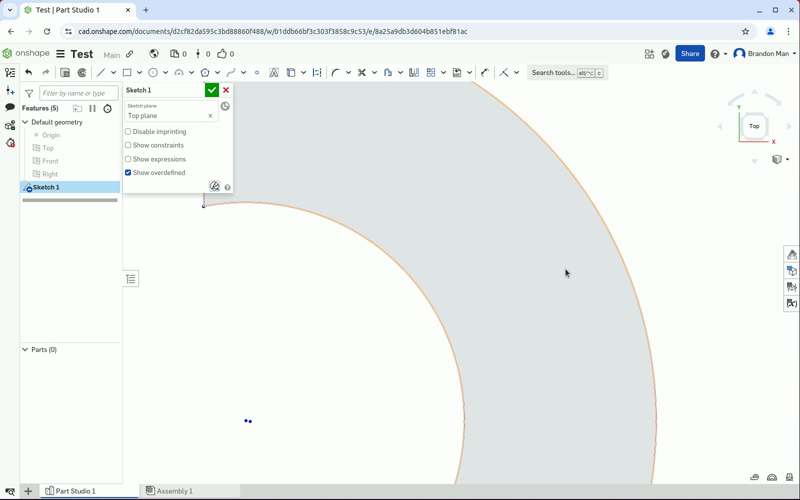
scroll(-6)
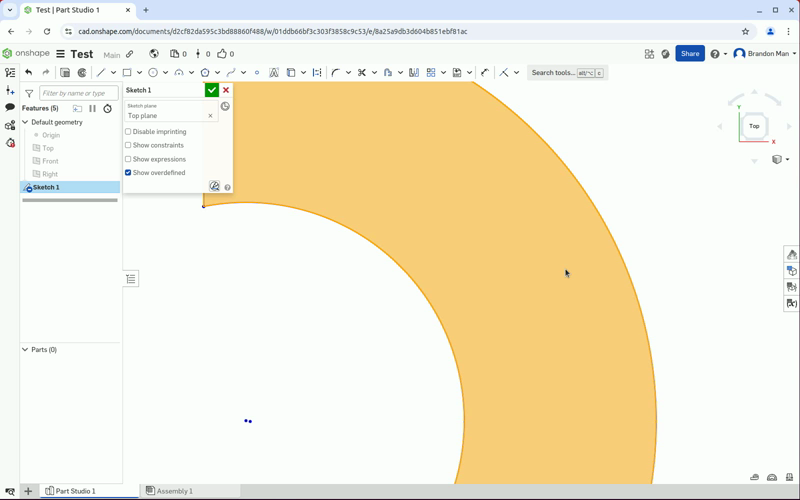
scroll(-6)
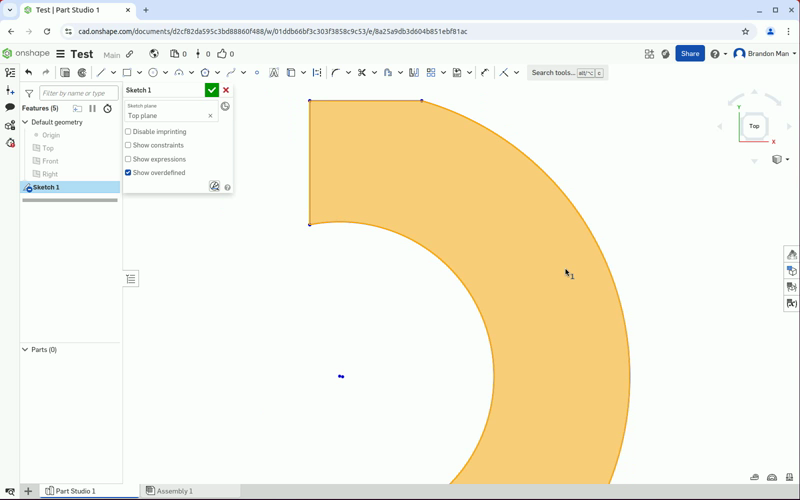
scroll(-6)
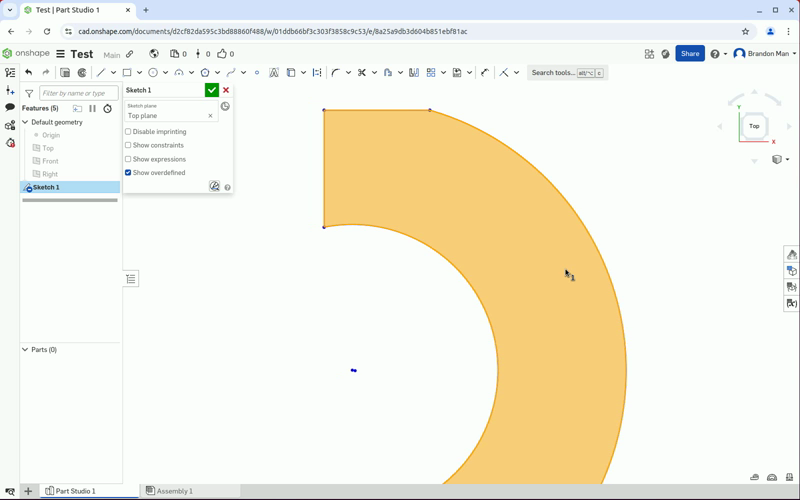
scroll(-6)
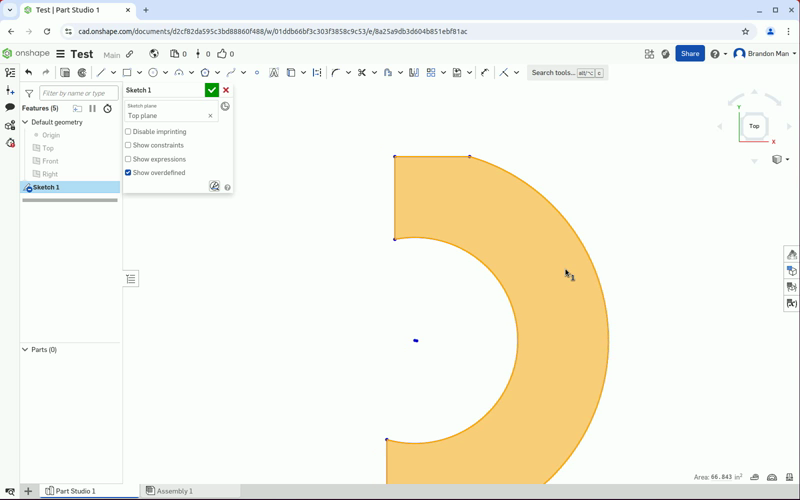
scroll(-6)
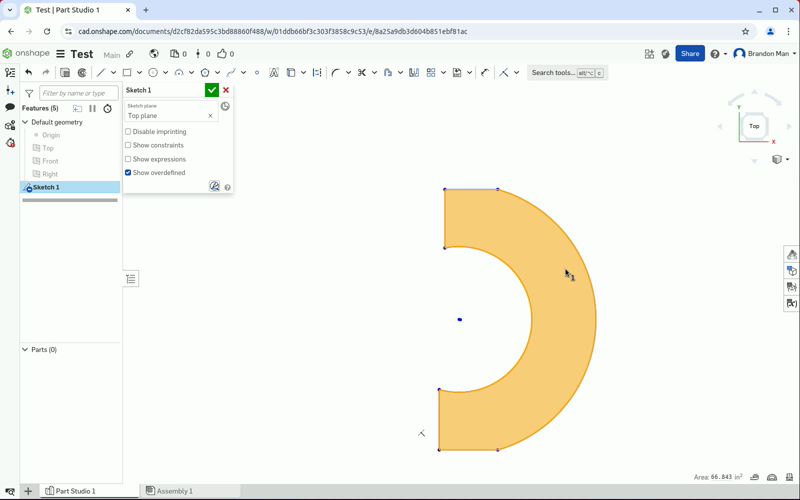
scroll(-6)
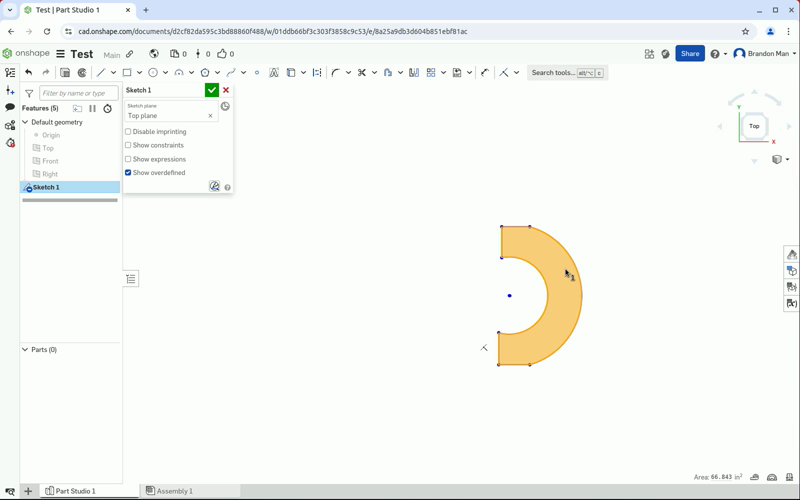
scroll(-6)
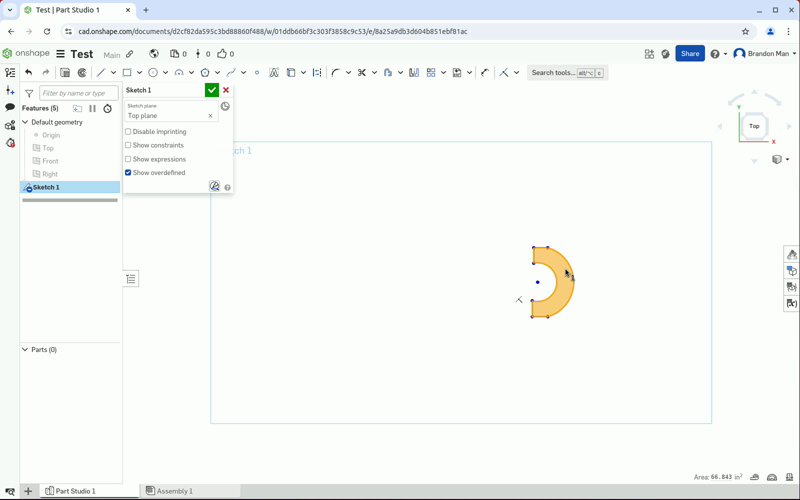
mouse_move(73, 352)
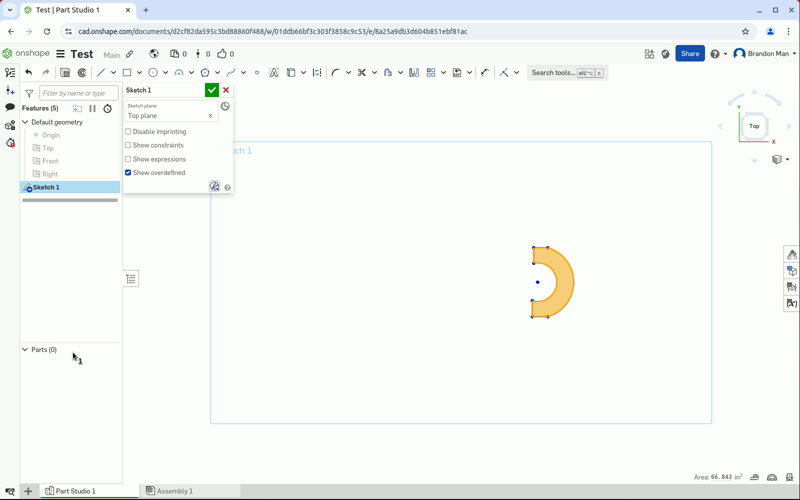
key(shift+y)
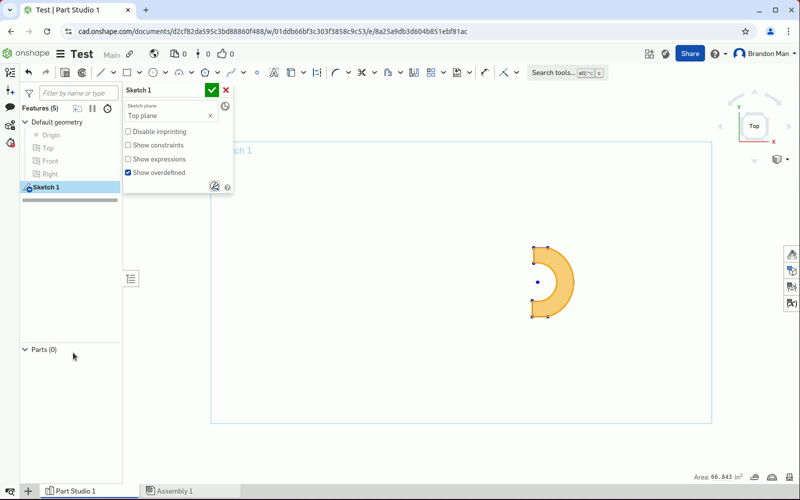
key(shift+e)
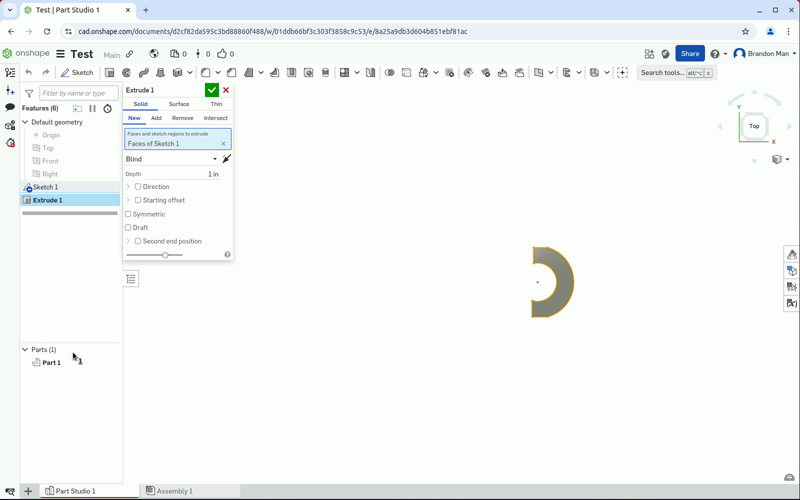
mouse_move(143, 106)
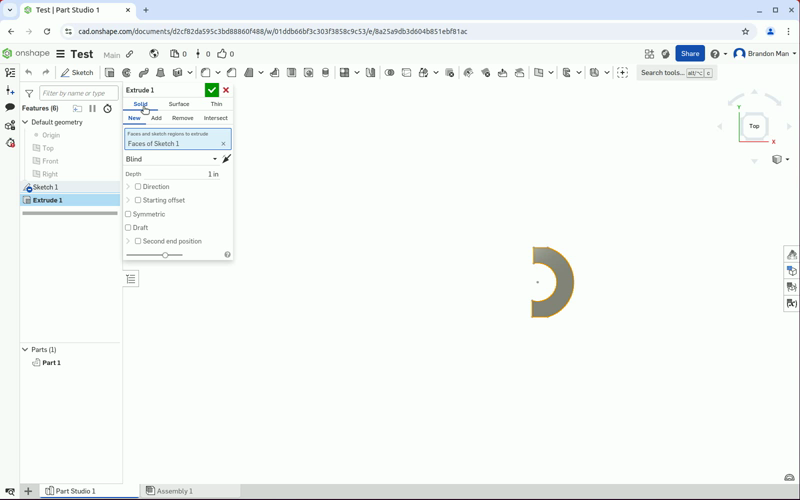
click(143, 106)
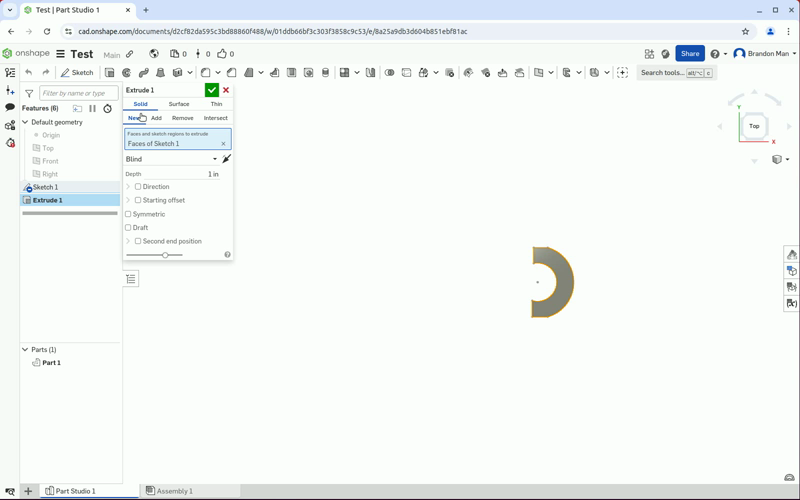
mouse_move(137, 120)
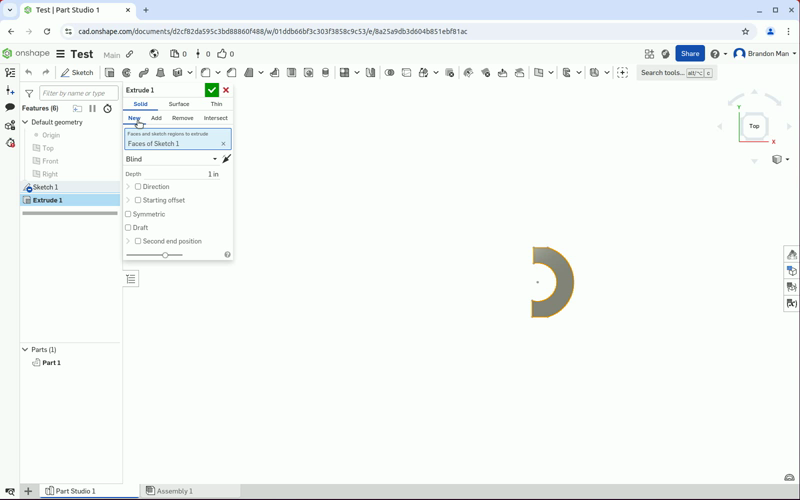
click(137, 120)
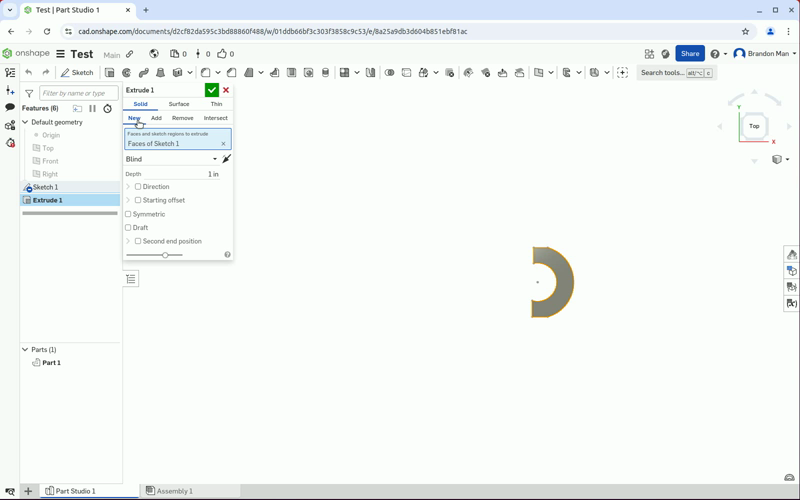
key(tab, 4)
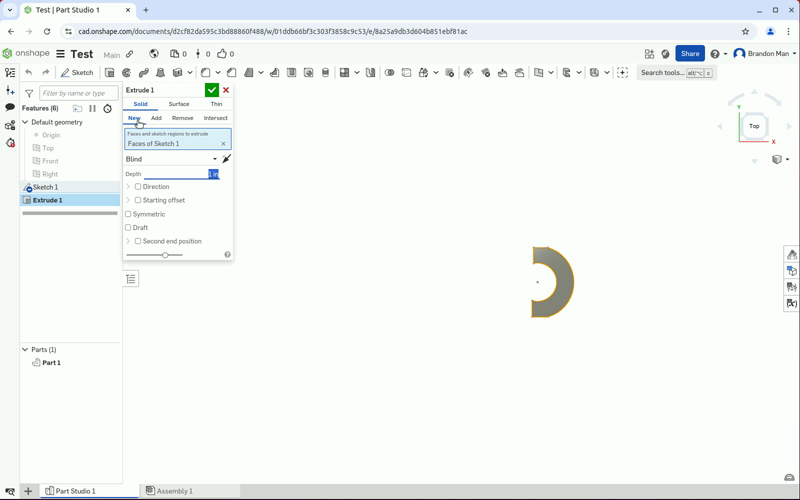
text(2.648)
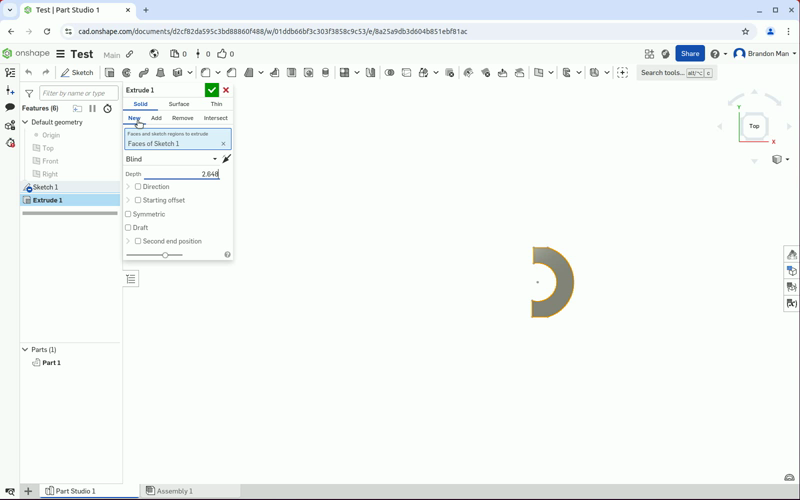
key(enter)
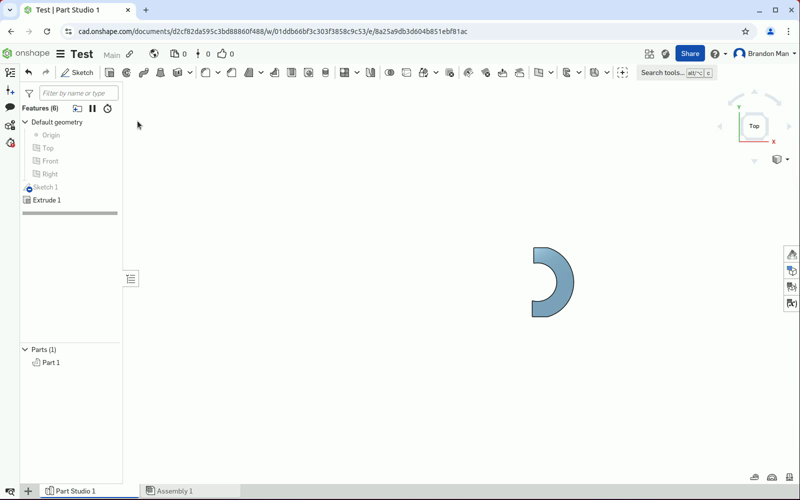
key(shift+h)
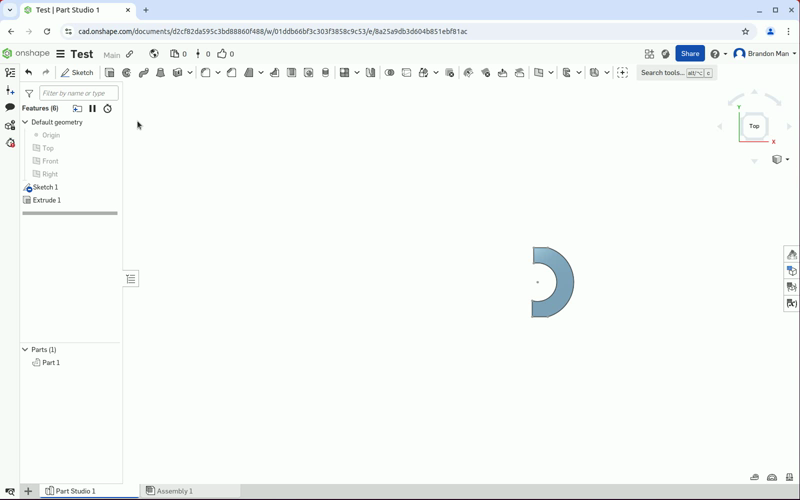
key(shift+h)
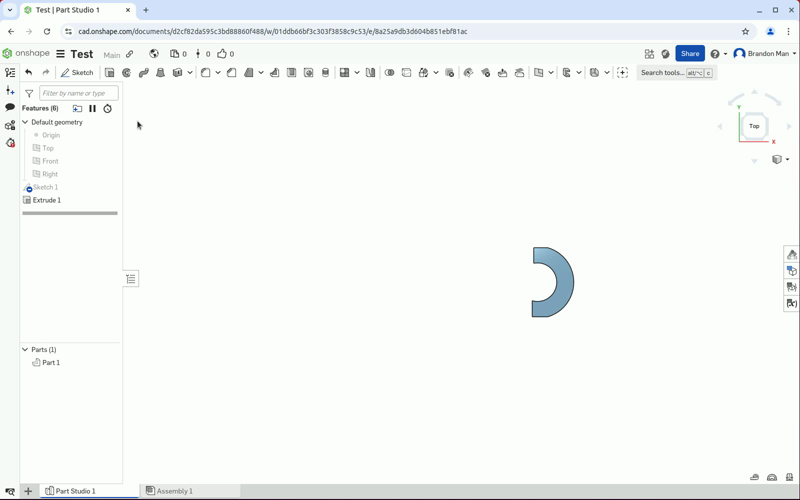
mouse_move(73, 189)
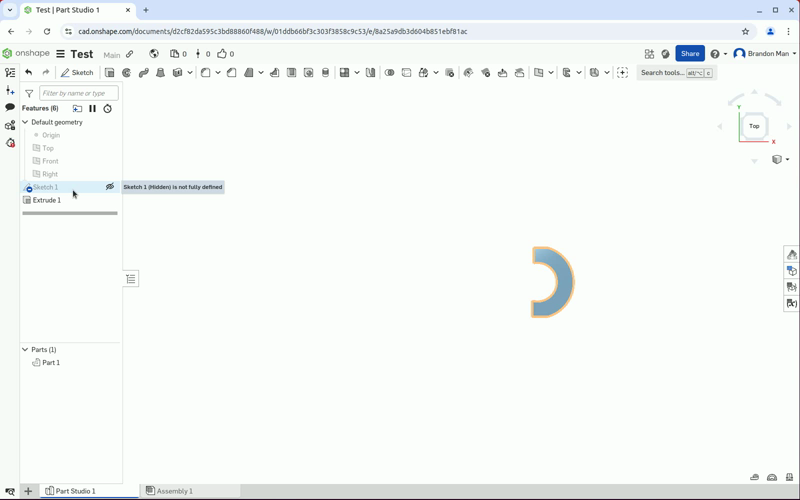
click(73, 189)
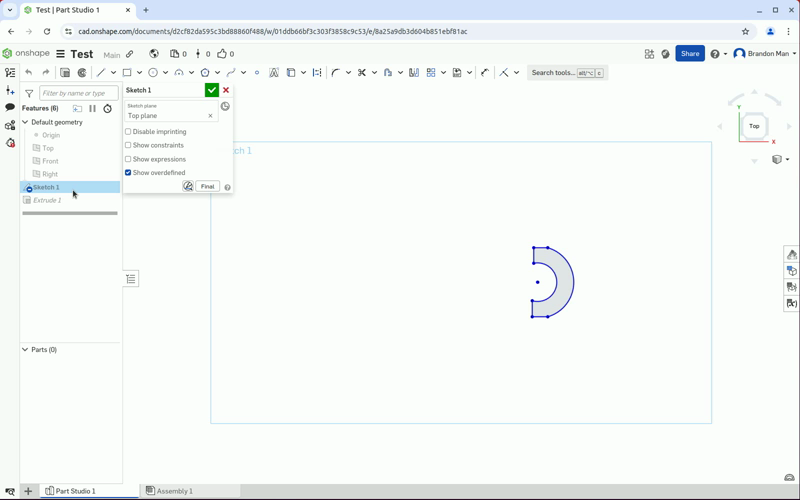
mouse_move(229, 92)
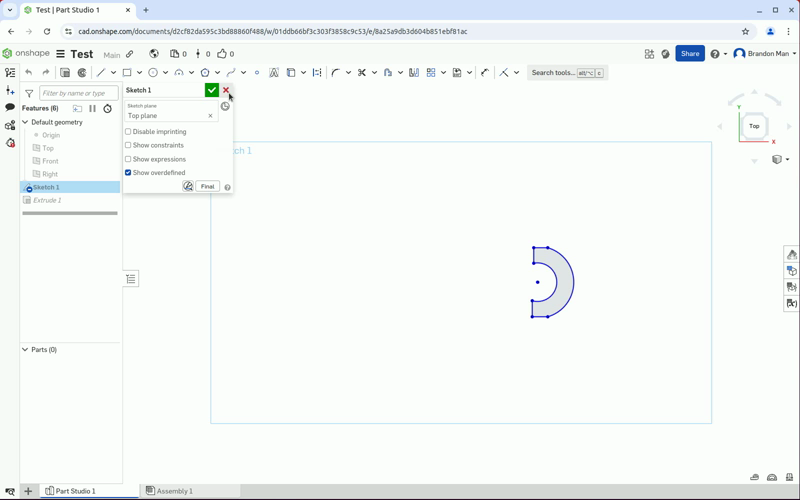
click(229, 92)
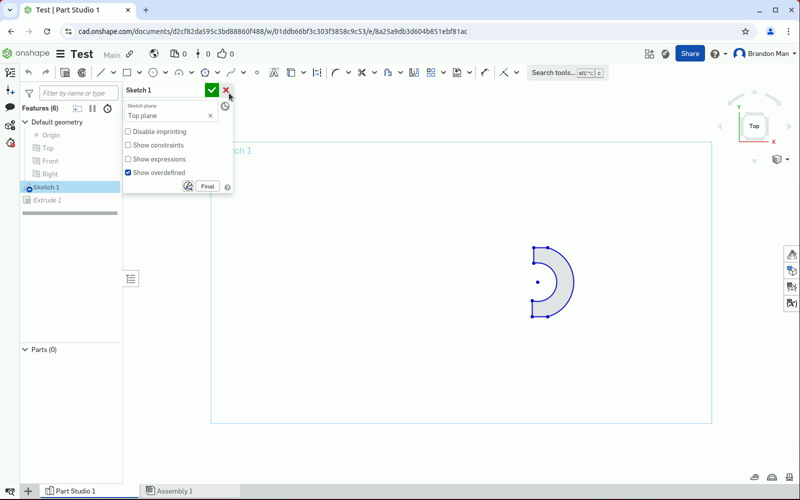
key(shift+s)
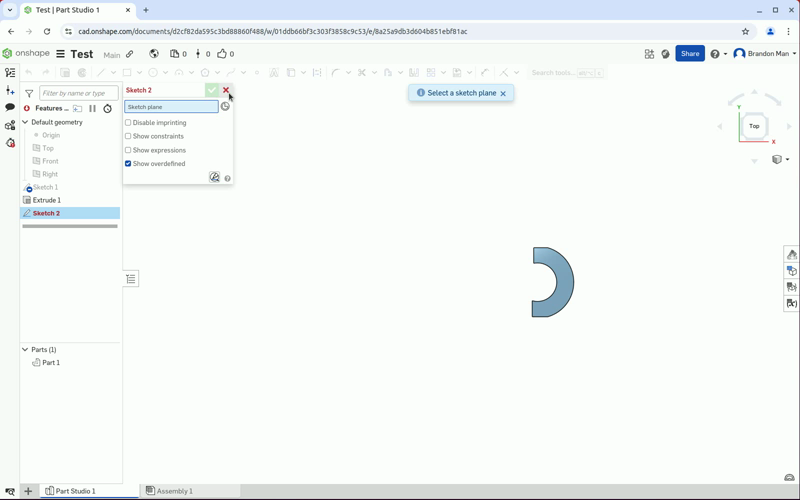
mouse_move(73, 150)
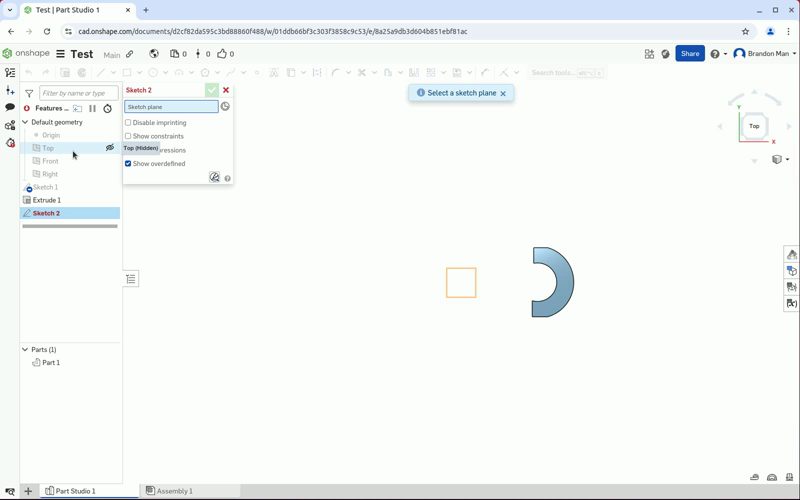
click(73, 150)
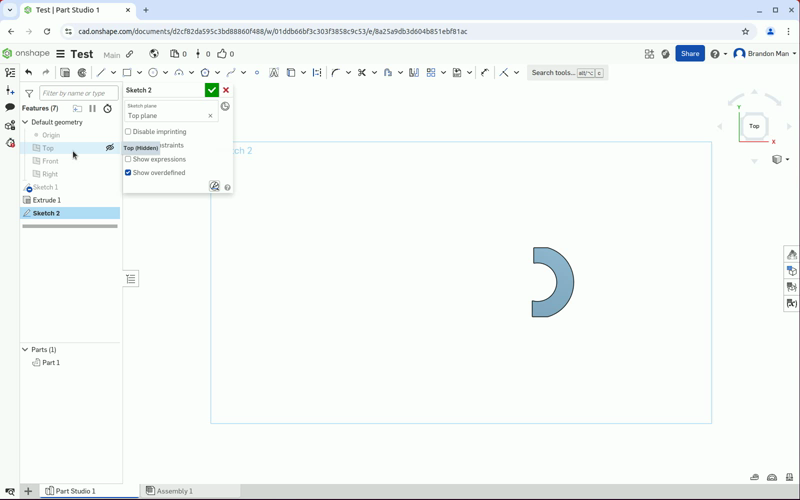
mouse_move(73, 352)
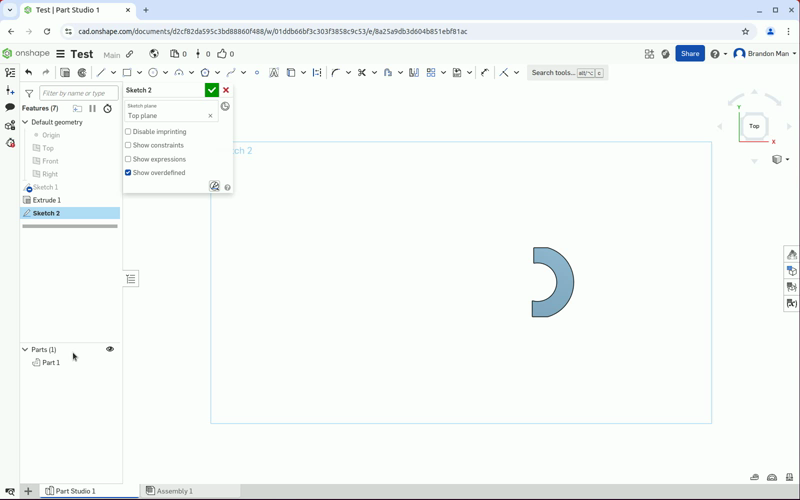
key(y)
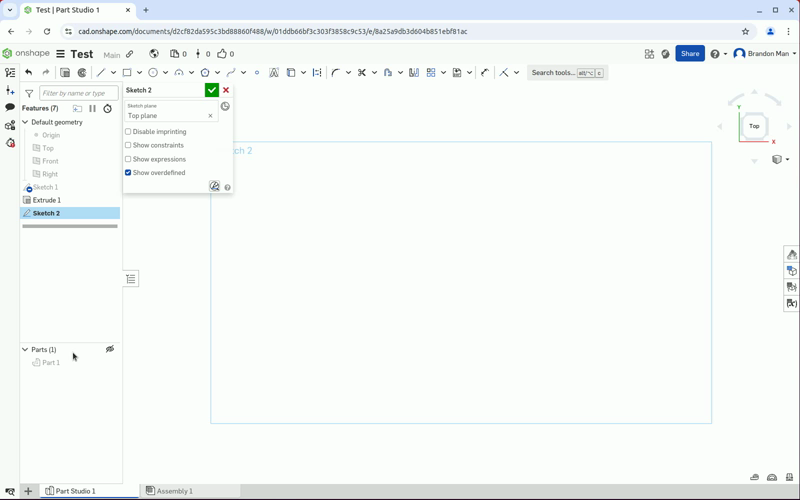
key(l)
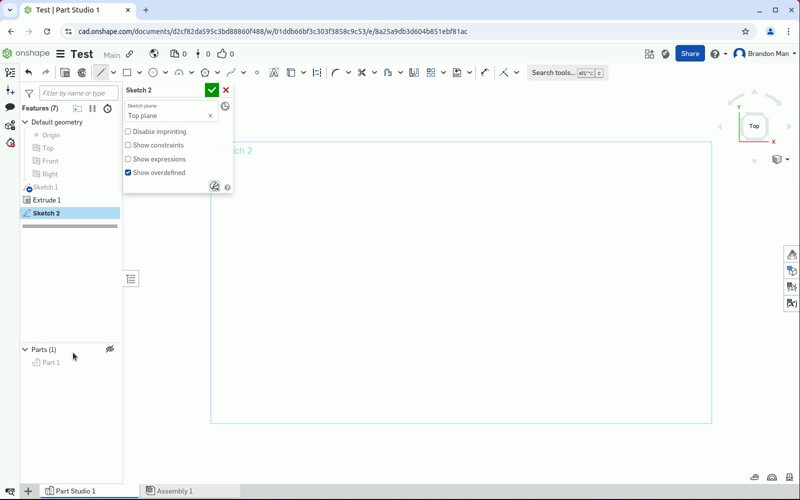
key_down(shift)
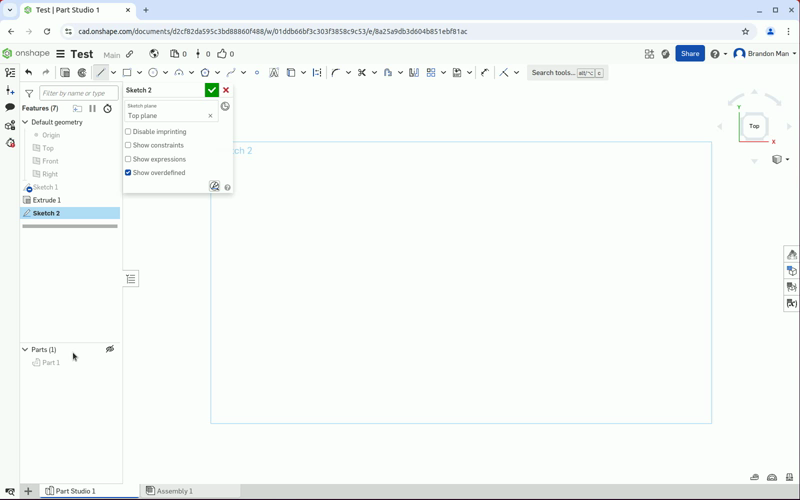
mouse_move(374, 316)
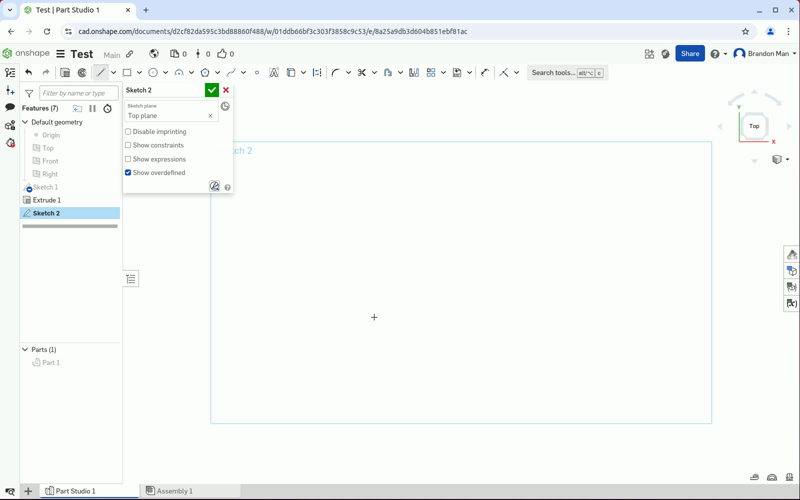
click(374, 316)
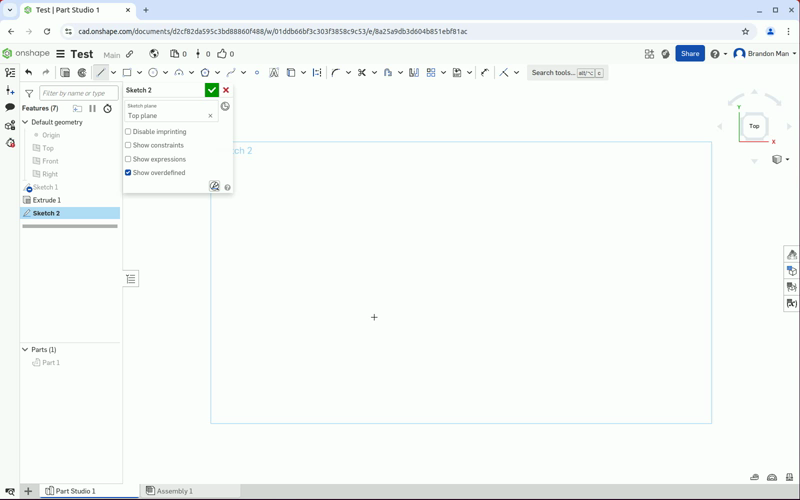
key_up(shift)
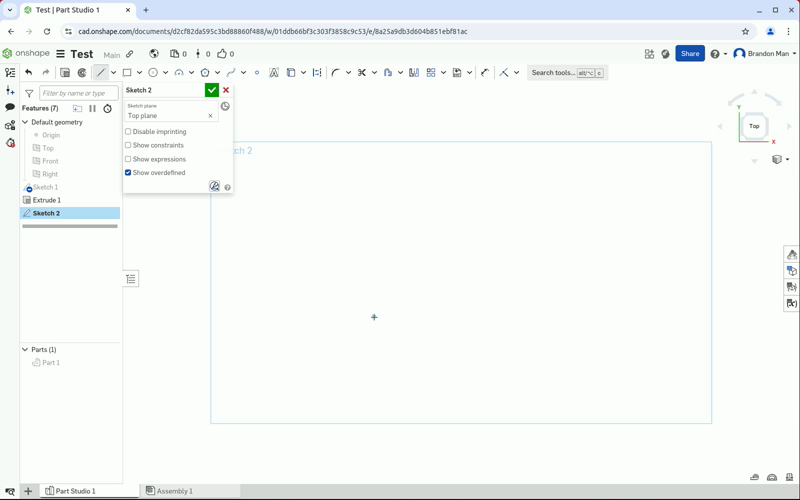
key_down(shift)
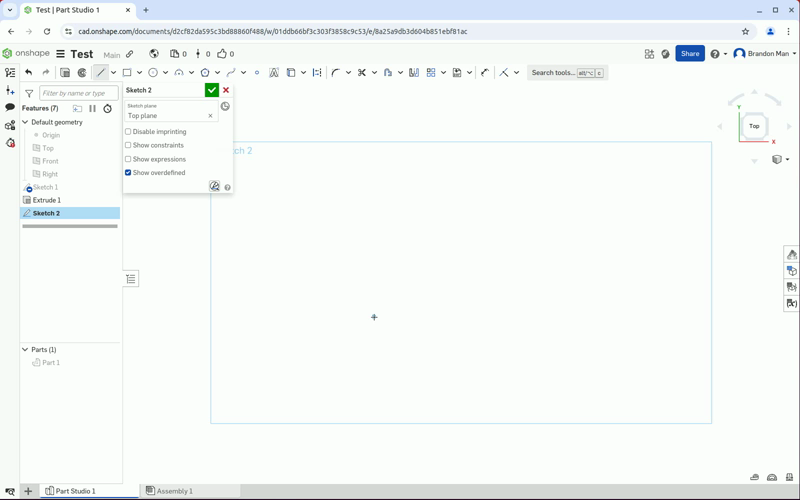
mouse_move(531, 316)
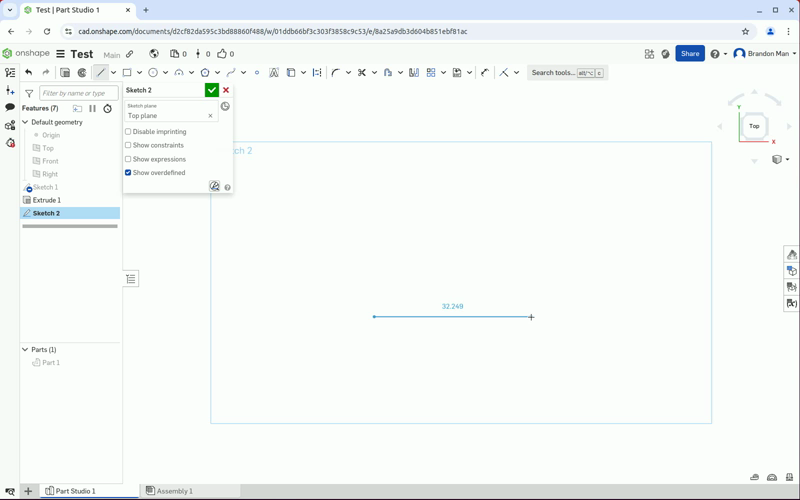
click(531, 316)
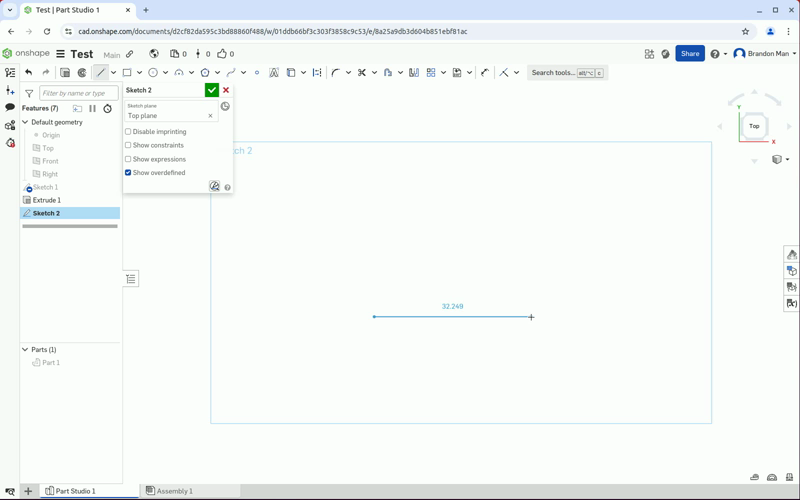
key_up(shift)
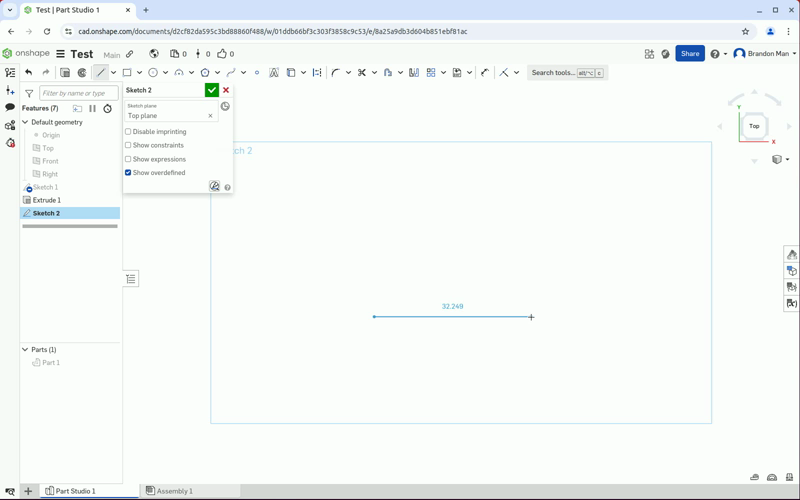
key_down(shift)
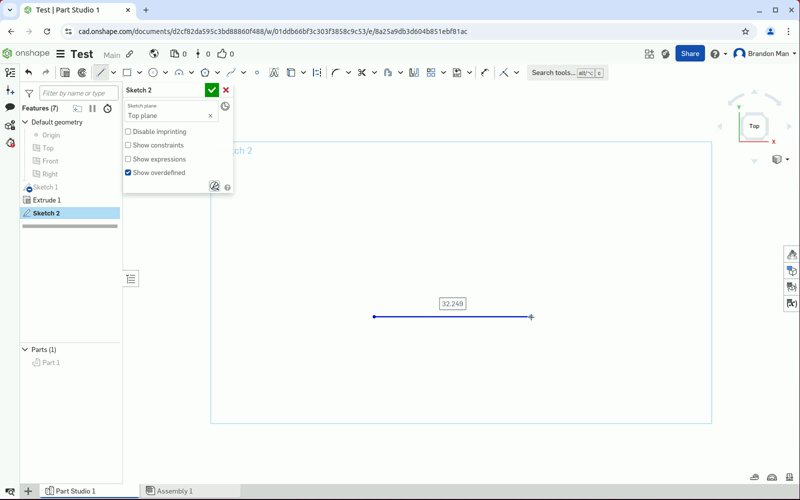
mouse_move(561, 316)
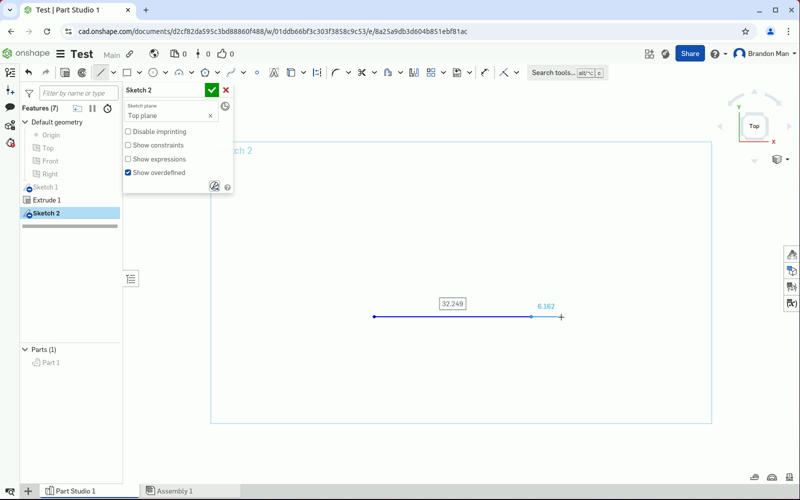
mouse_move(531, 300)
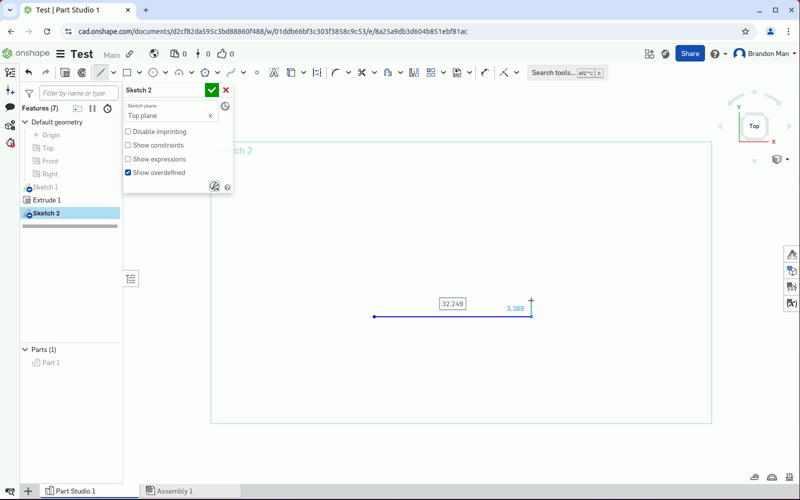
click(531, 300)
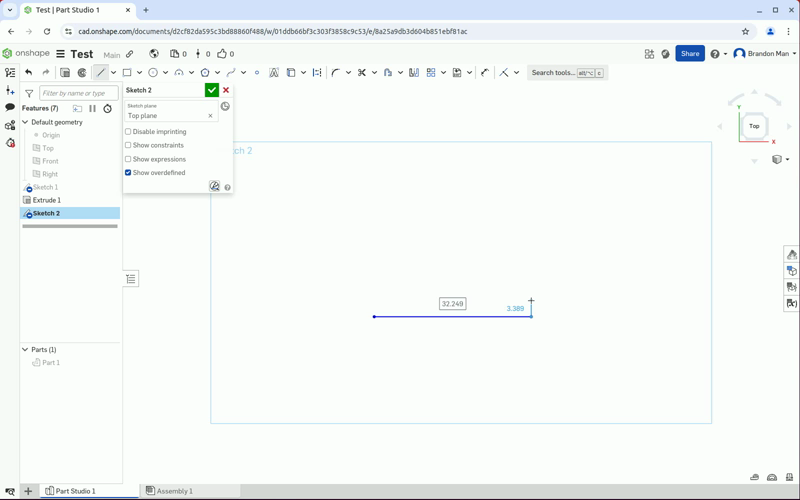
key_up(shift)
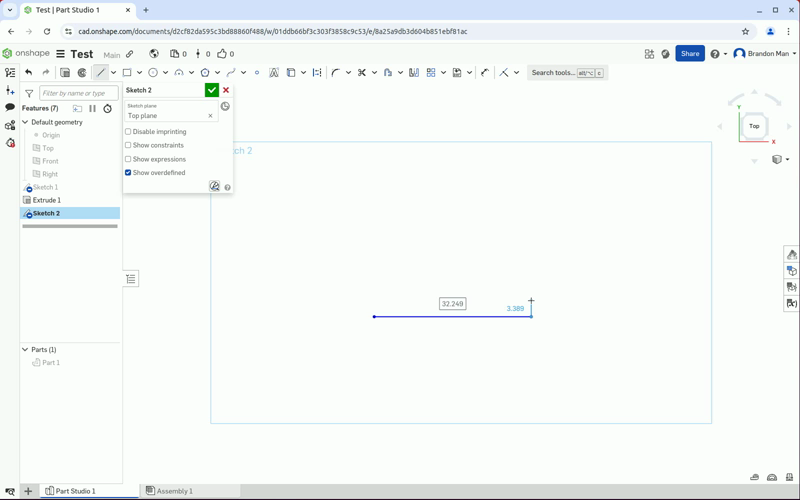
key_down(shift)
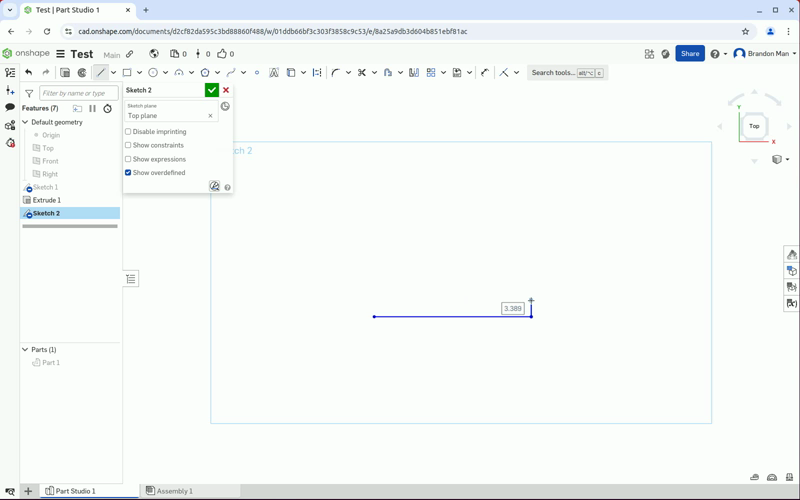
mouse_move(561, 300)
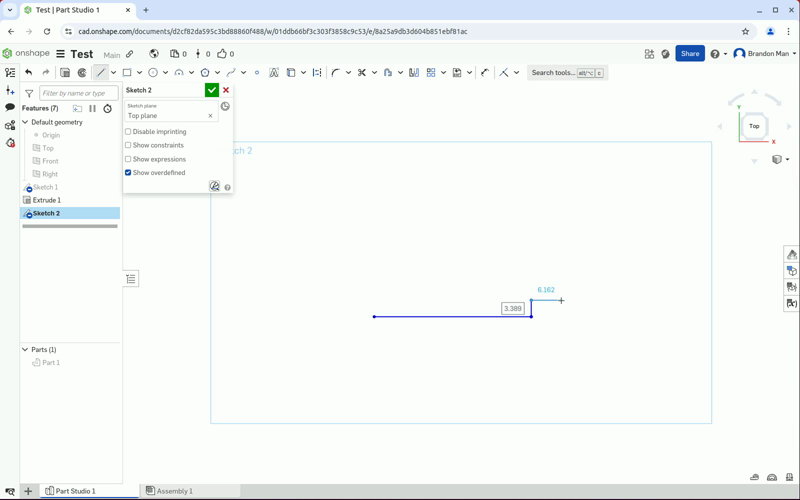
mouse_move(509, 295)
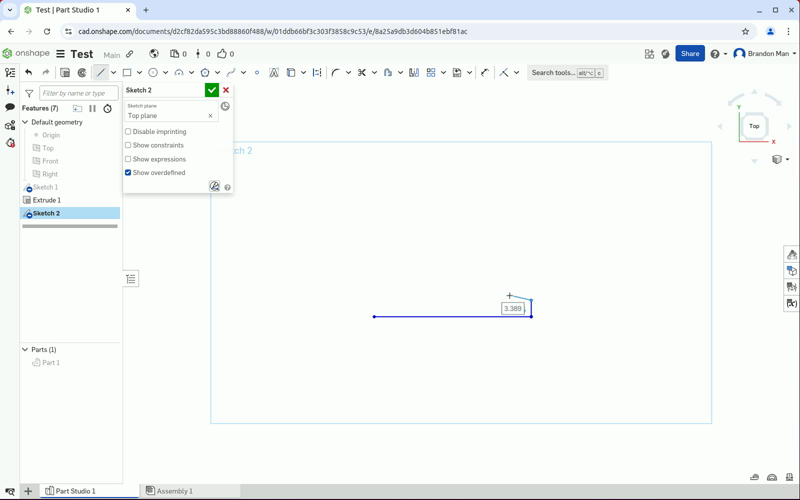
click(509, 295)
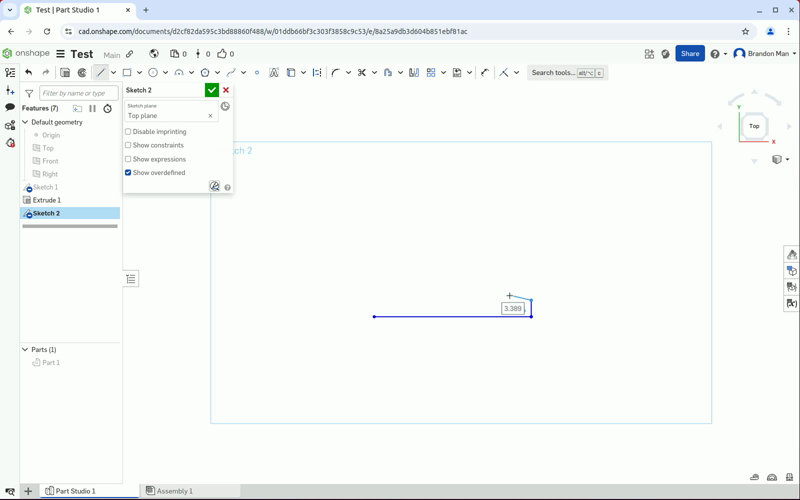
key_up(shift)
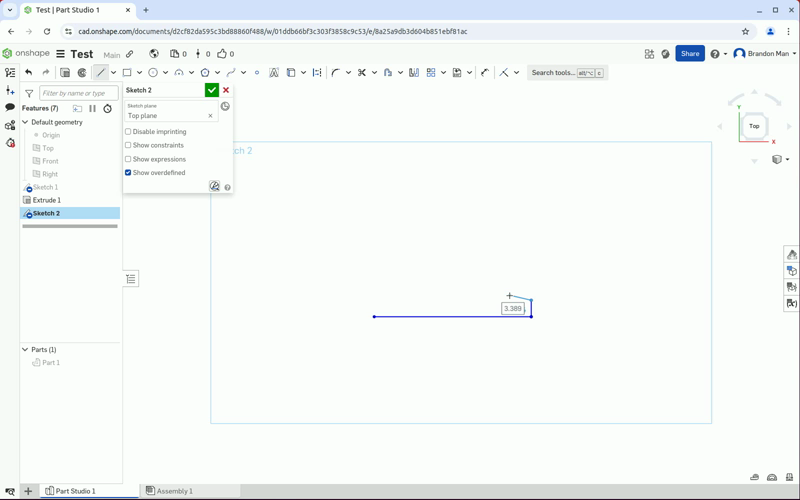
key_down(shift)
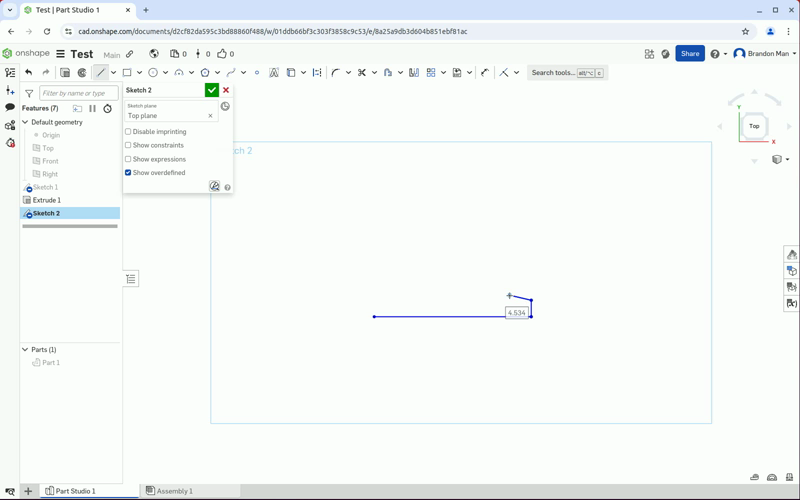
mouse_move(539, 295)
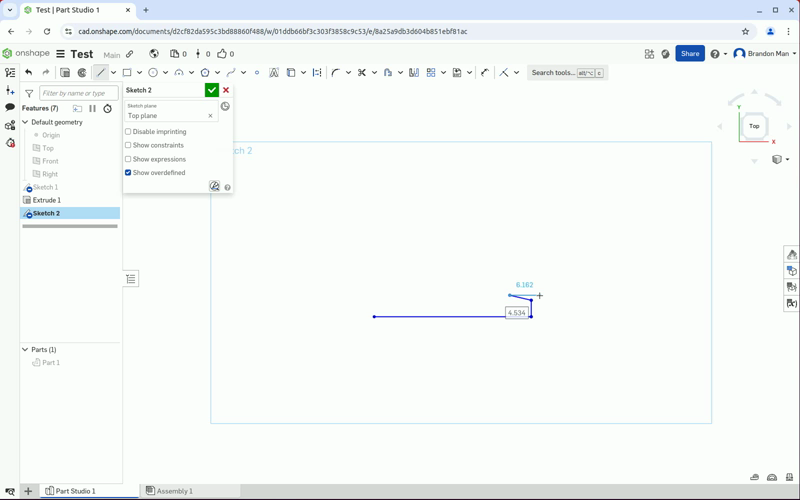
mouse_move(509, 286)
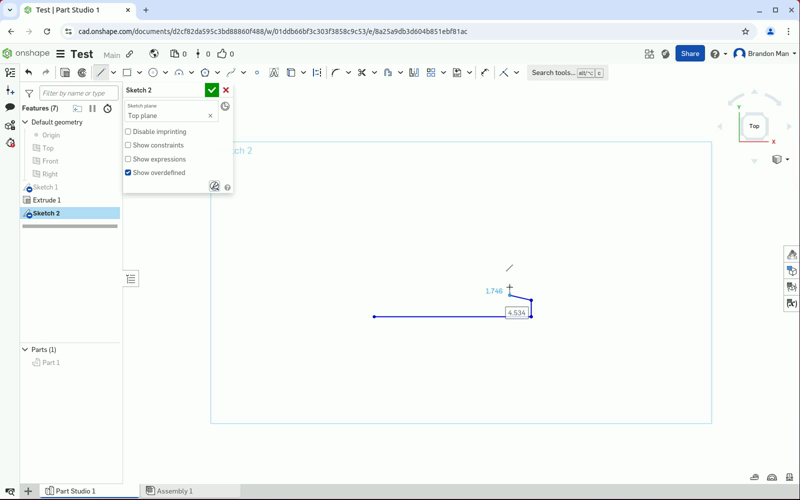
click(509, 286)
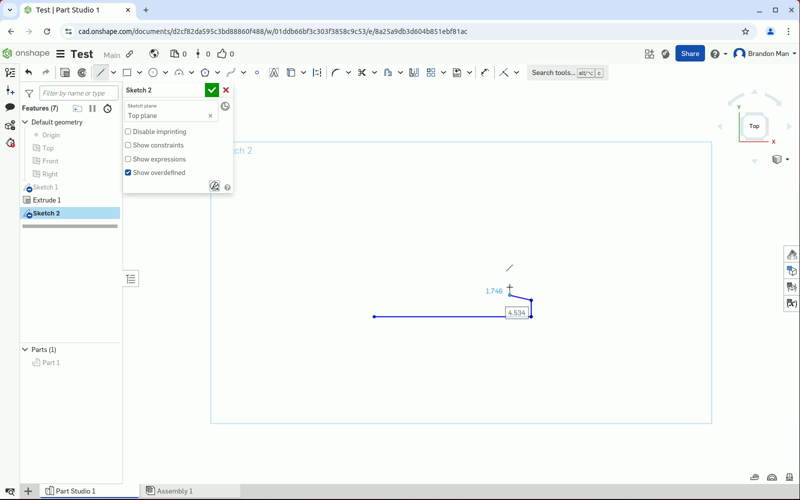
key_up(shift)
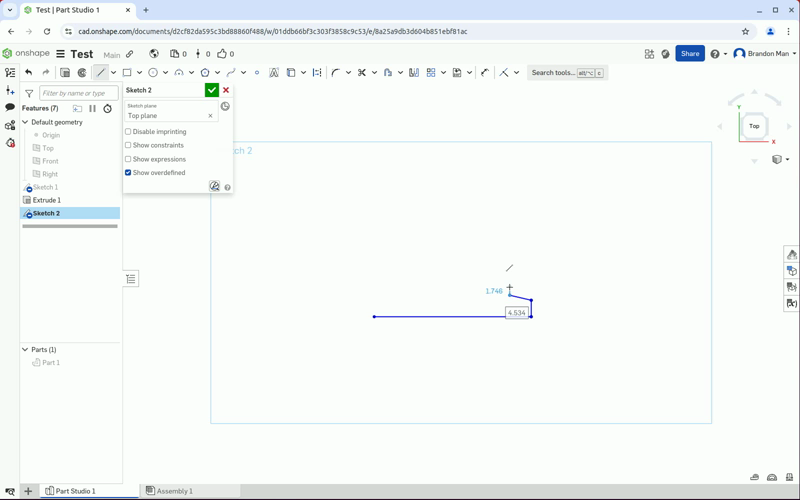
key(esc)
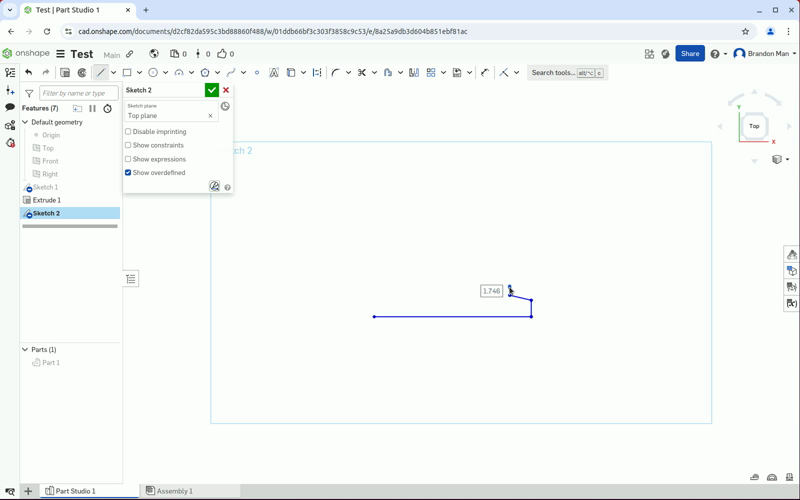
key(a)
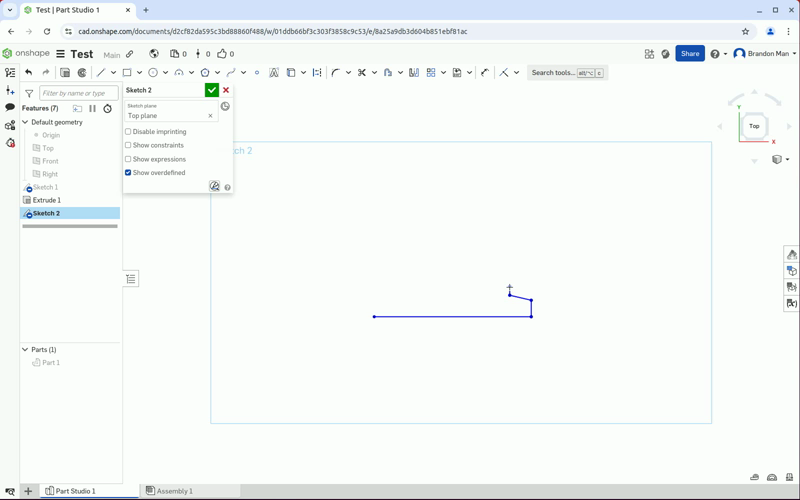
mouse_move(509, 286)
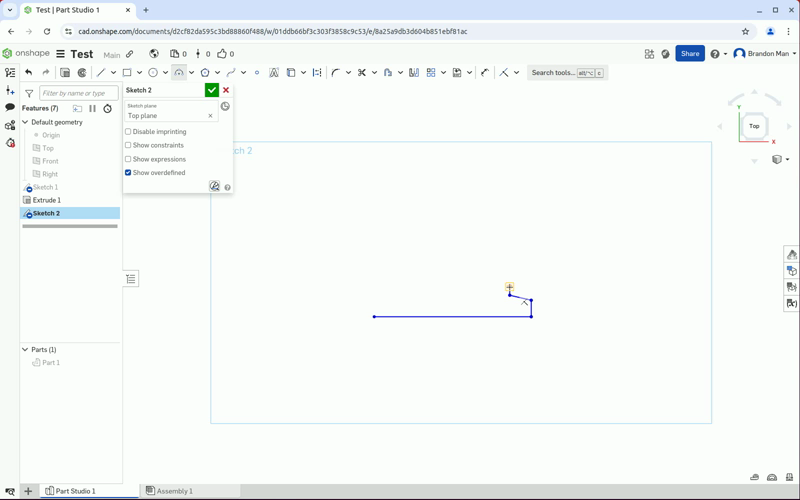
click(509, 286)
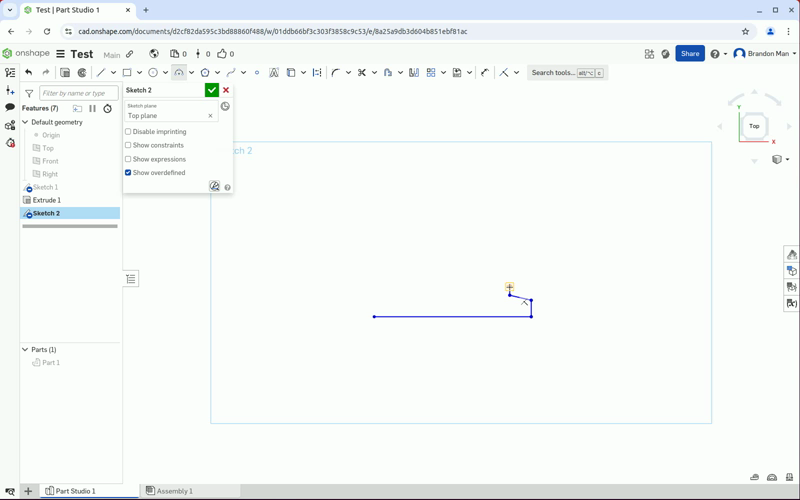
key_down(shift)
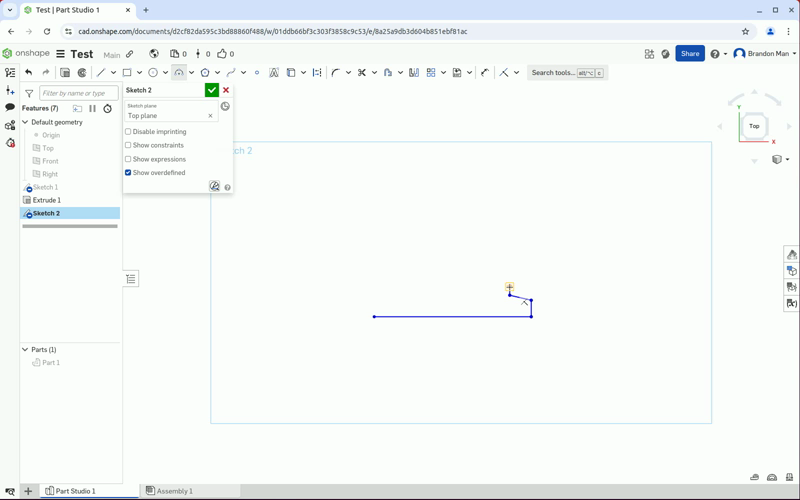
mouse_move(509, 276)
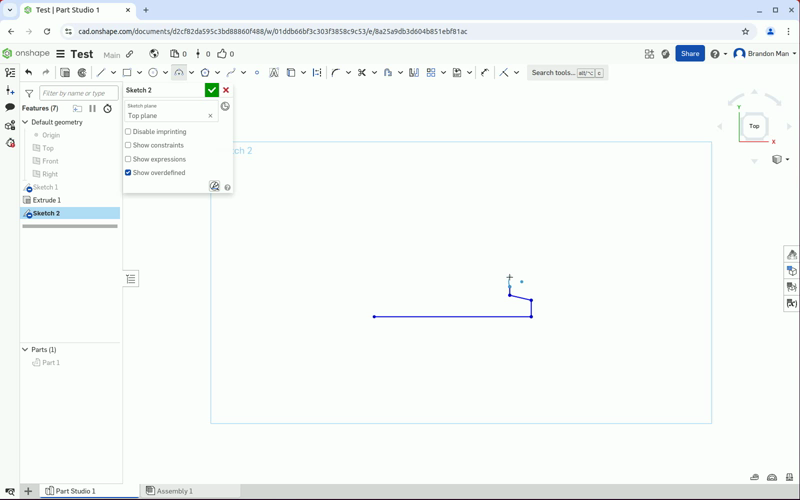
click(509, 276)
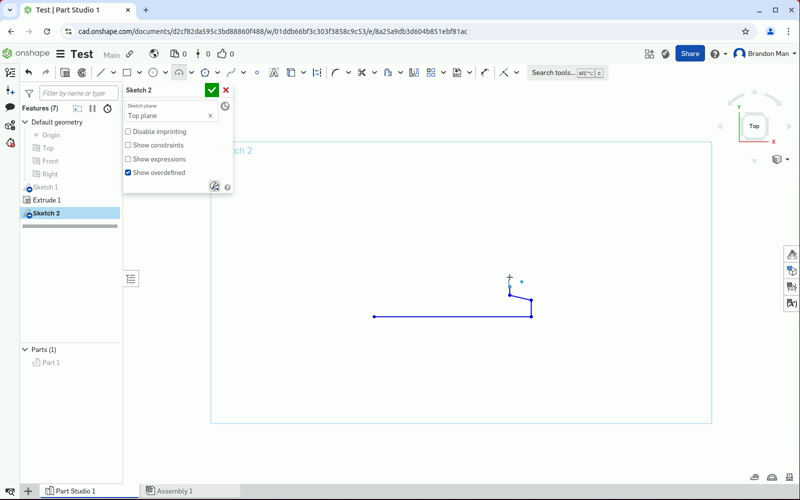
mouse_move(514, 281)
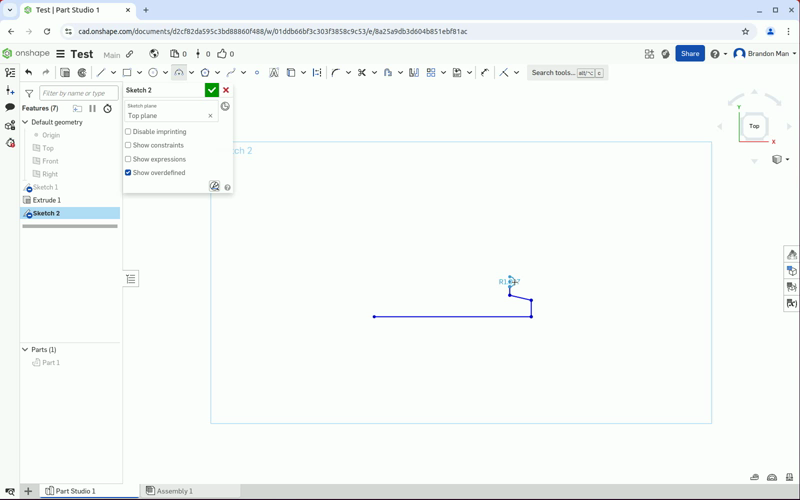
click(514, 281)
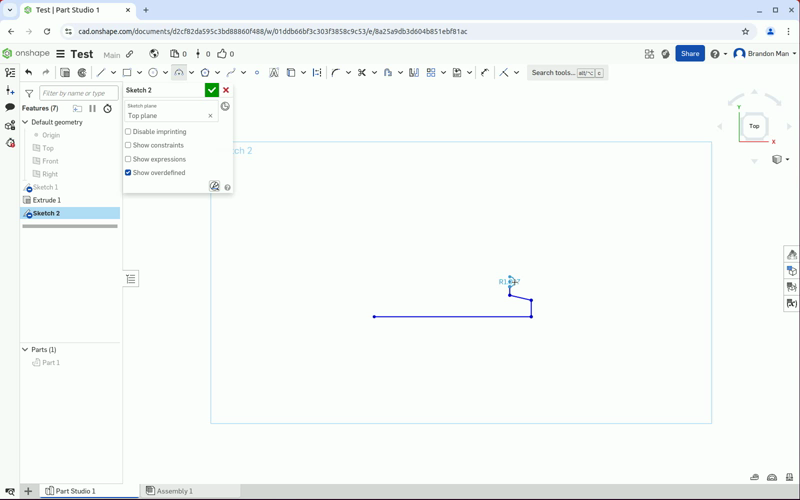
key_up(shift)
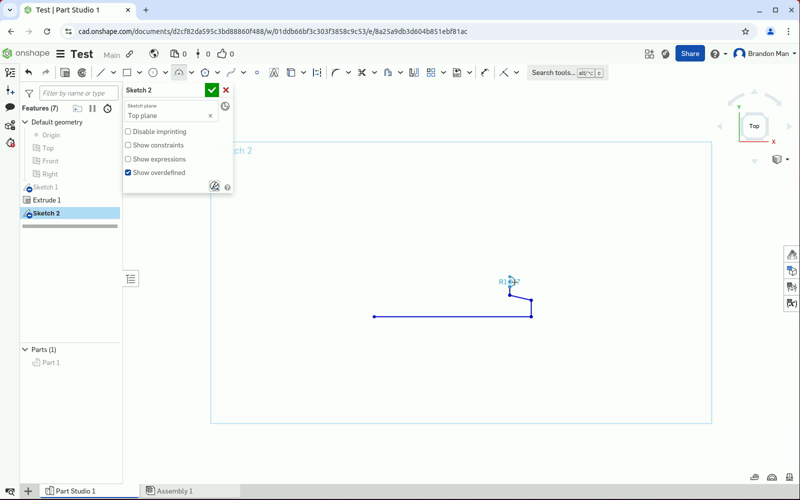
key(esc)
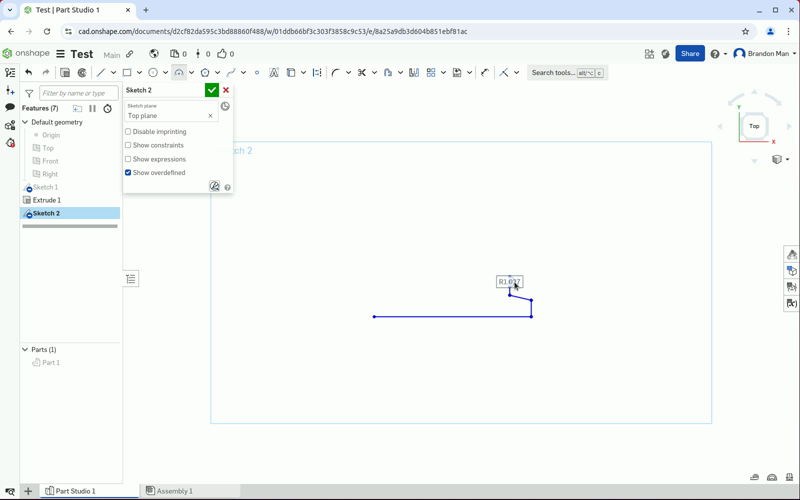
key(l)
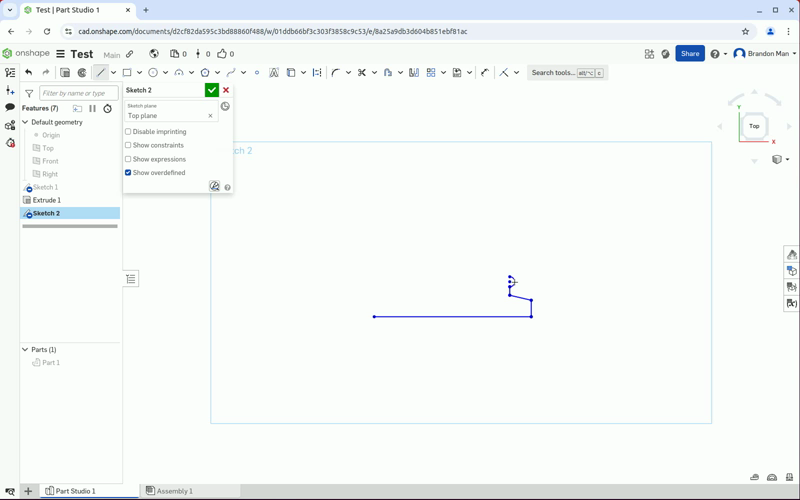
mouse_move(509, 276)
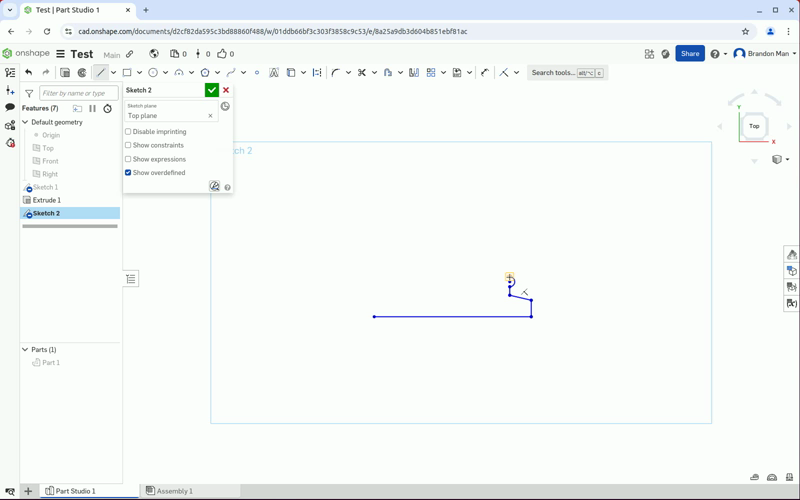
click(509, 276)
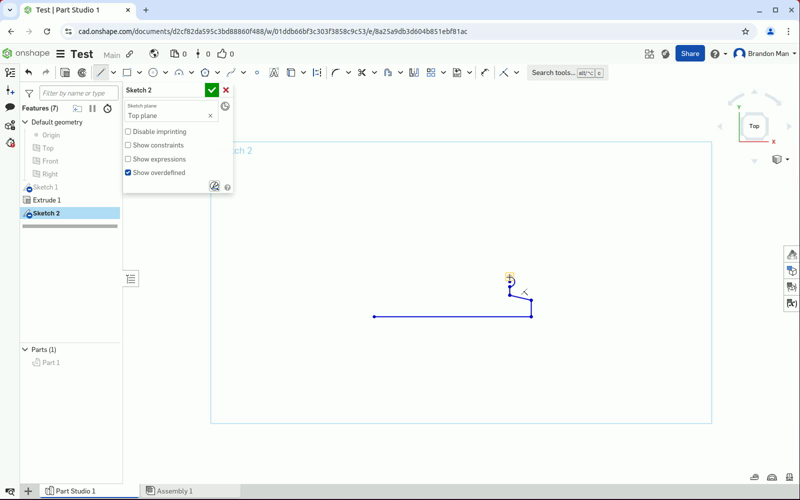
key_down(shift)
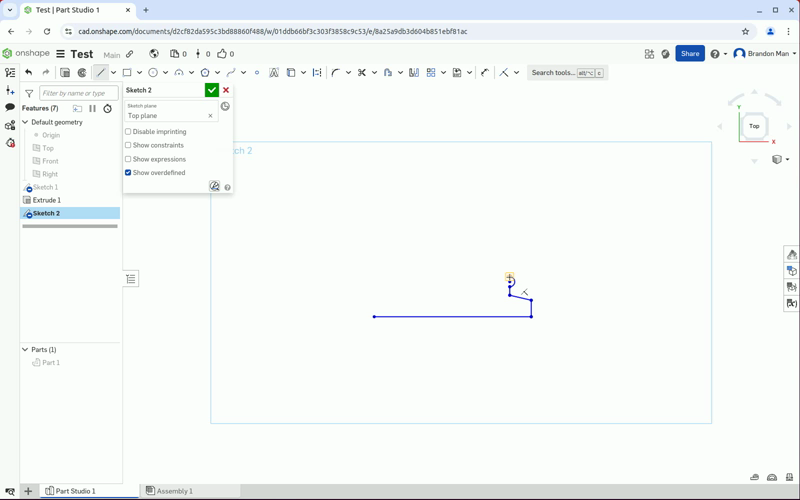
mouse_move(539, 276)
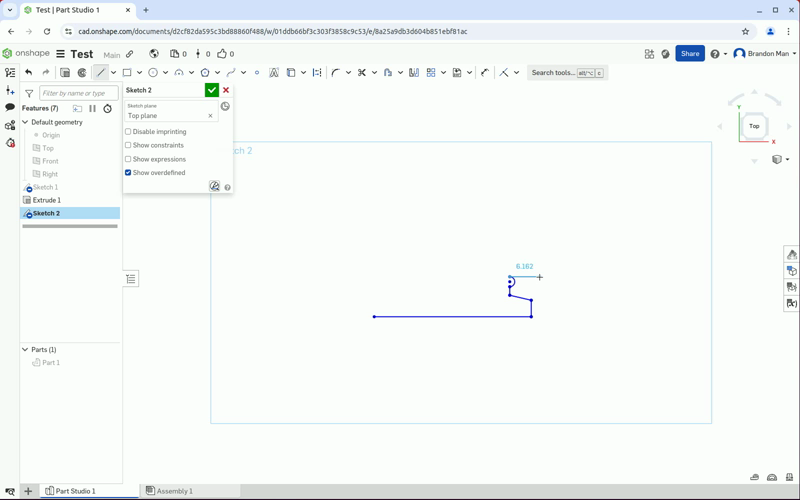
mouse_move(509, 268)
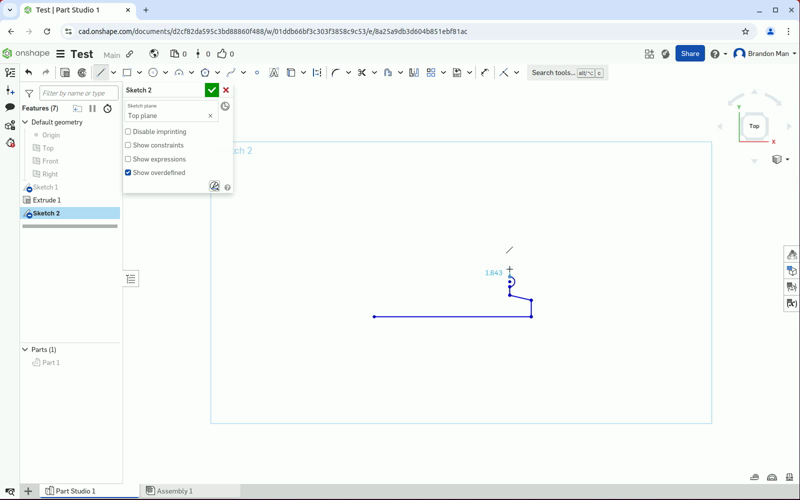
click(509, 268)
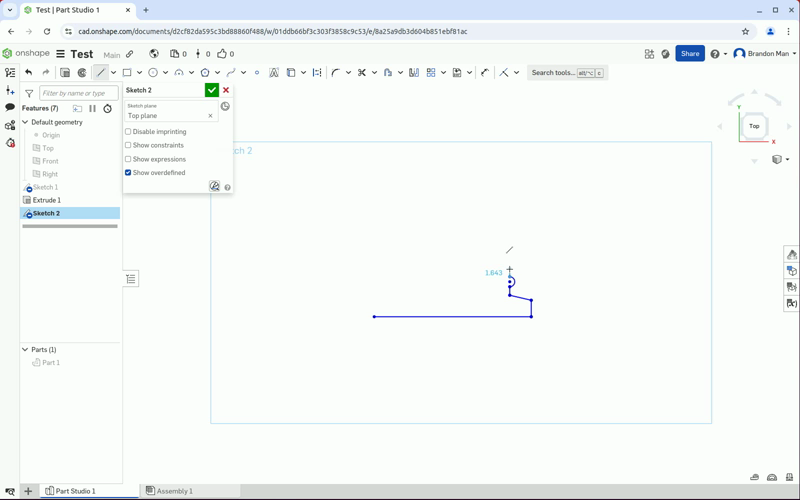
key_up(shift)
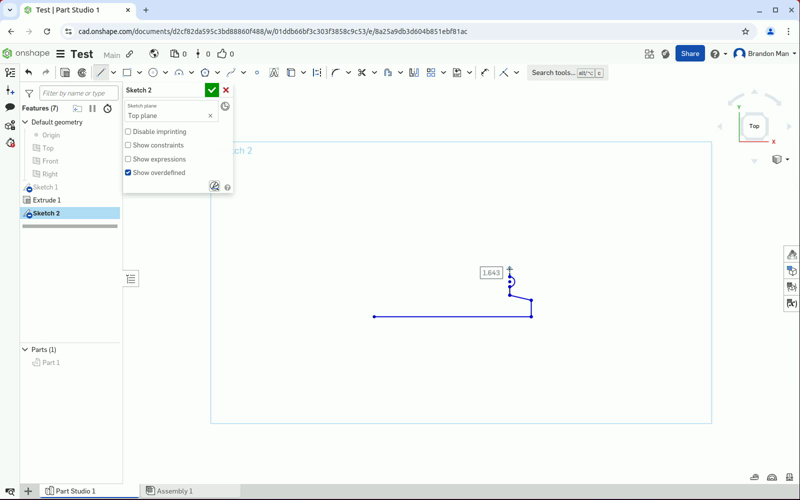
key_down(shift)
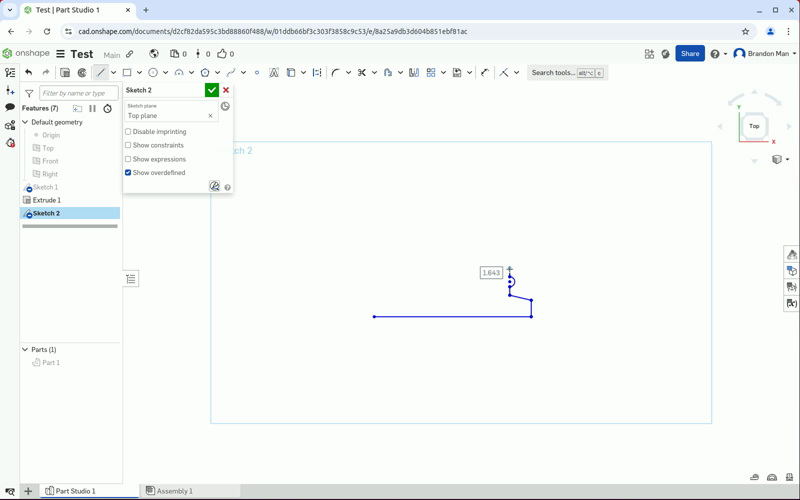
mouse_move(539, 268)
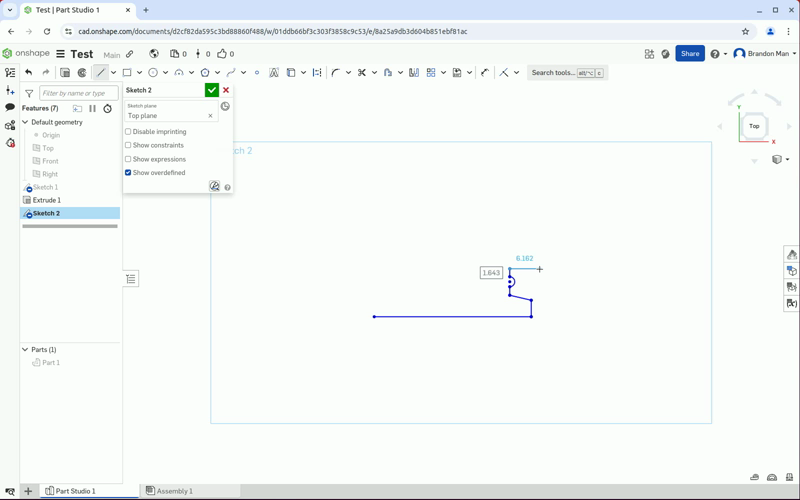
mouse_move(533, 265)
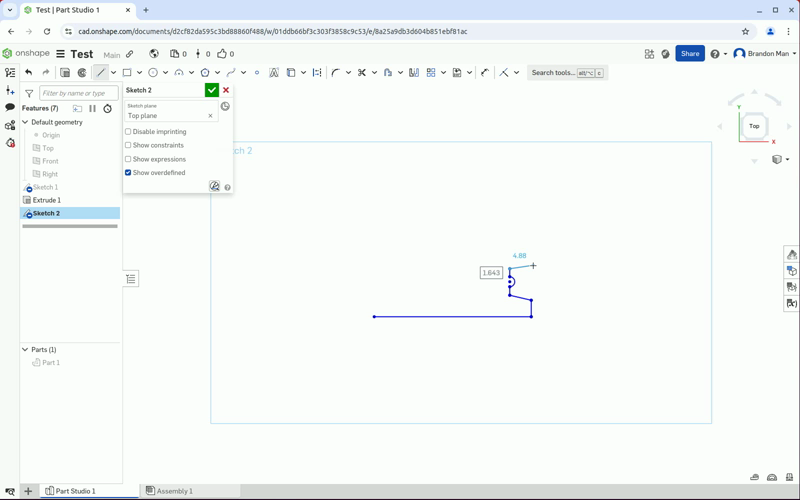
click(533, 265)
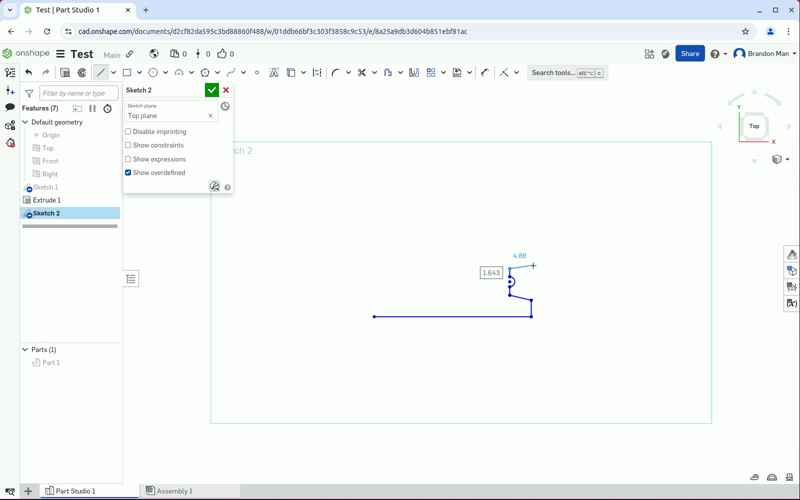
key_up(shift)
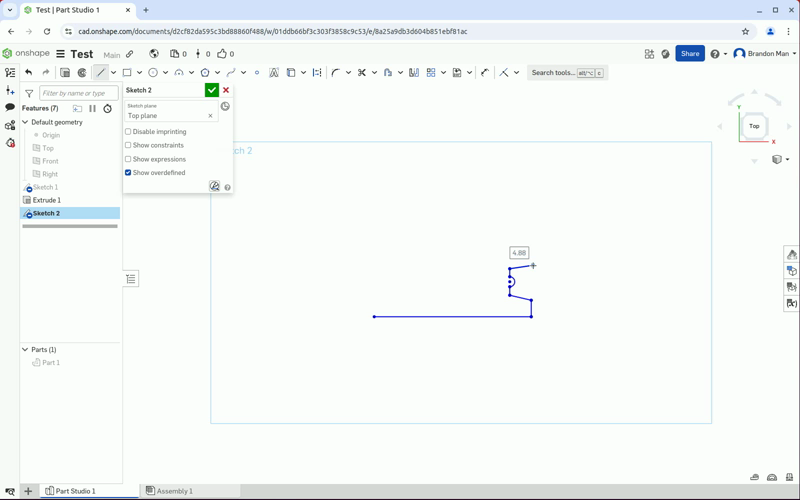
key_down(shift)
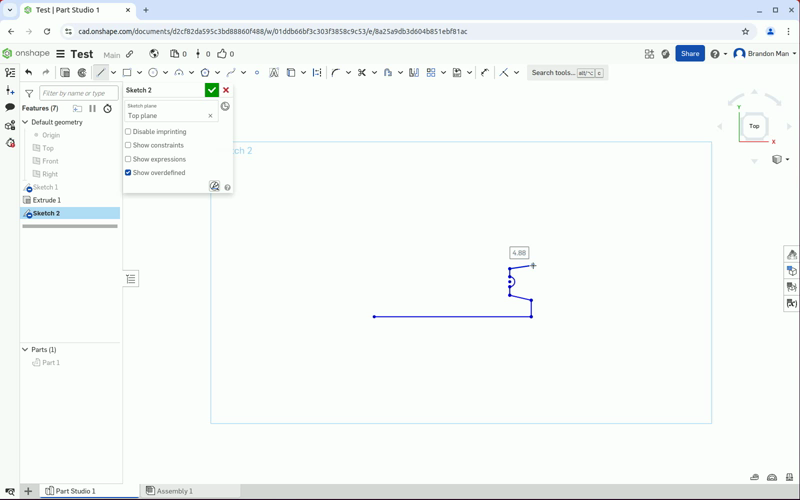
mouse_move(563, 265)
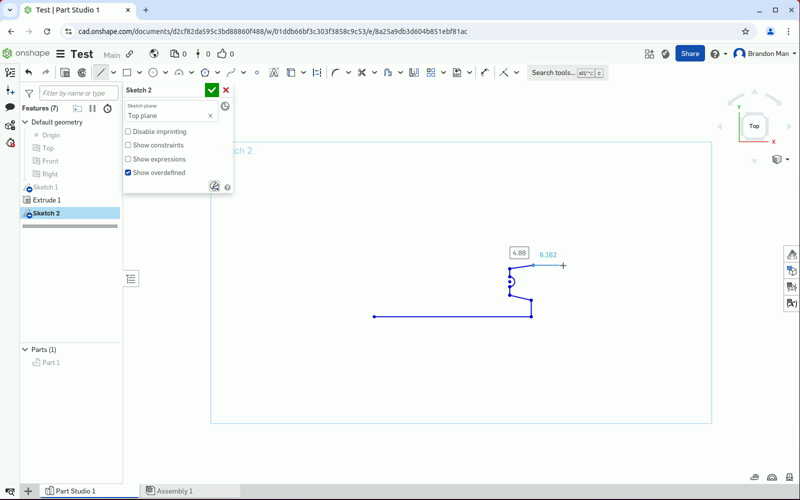
mouse_move(533, 248)
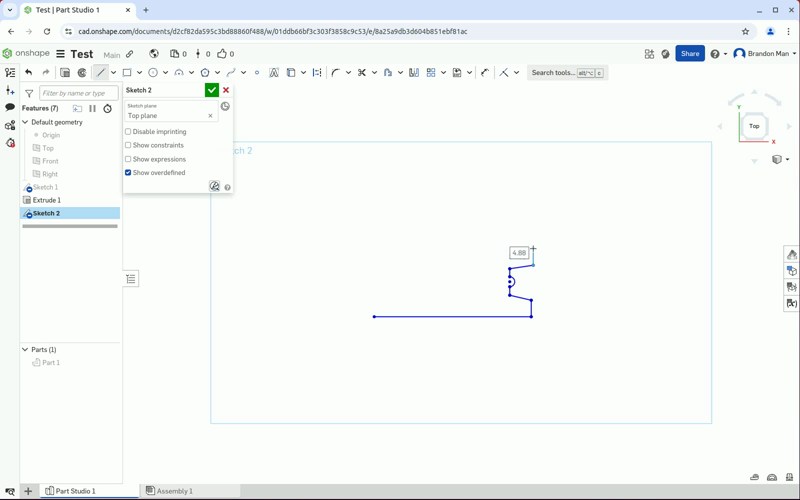
click(533, 248)
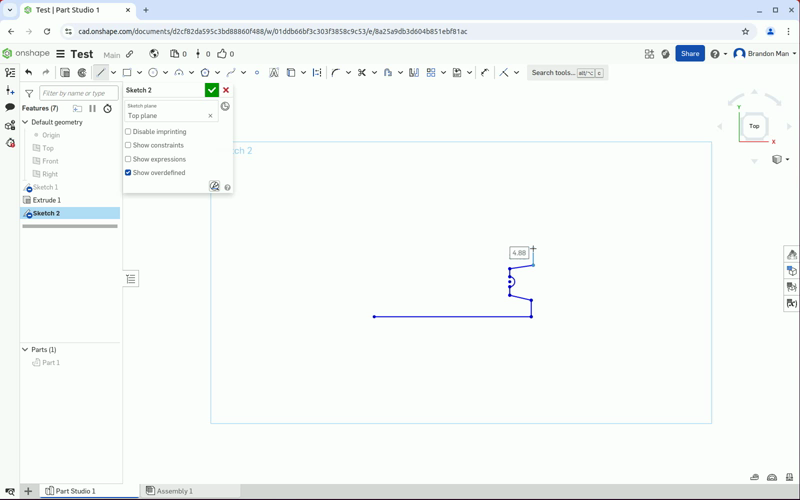
key_up(shift)
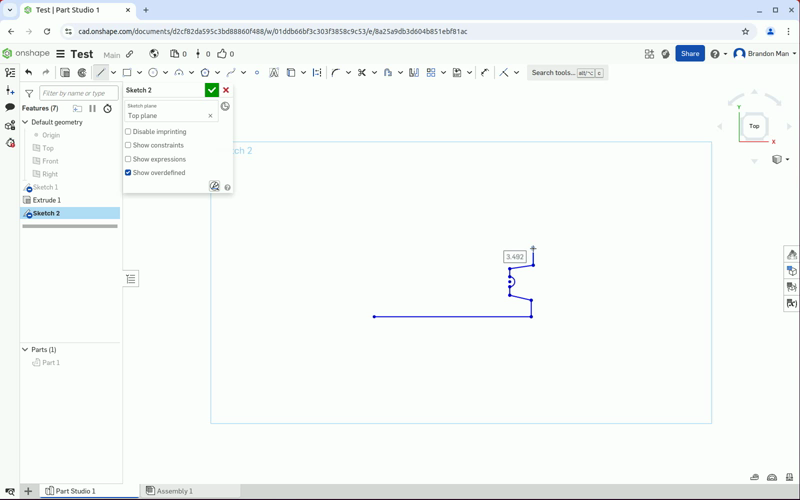
key_down(shift)
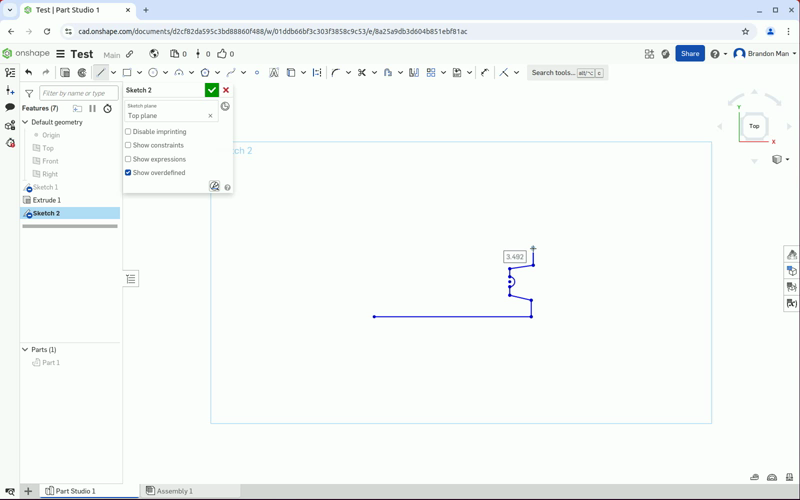
mouse_move(374, 248)
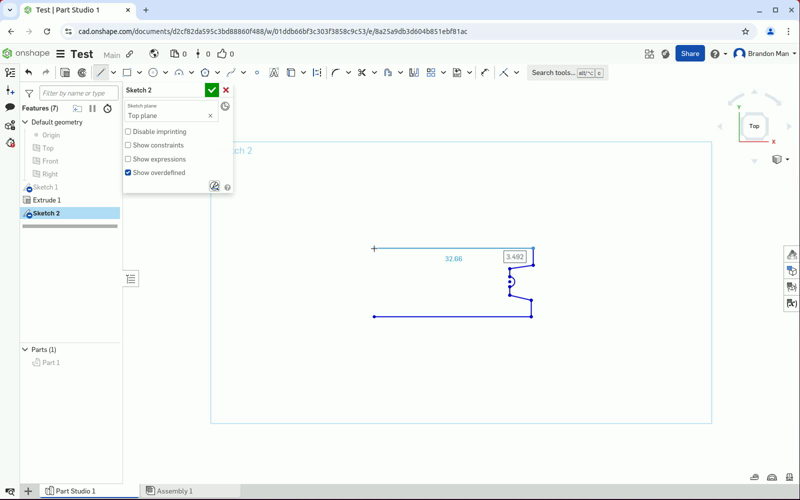
click(374, 248)
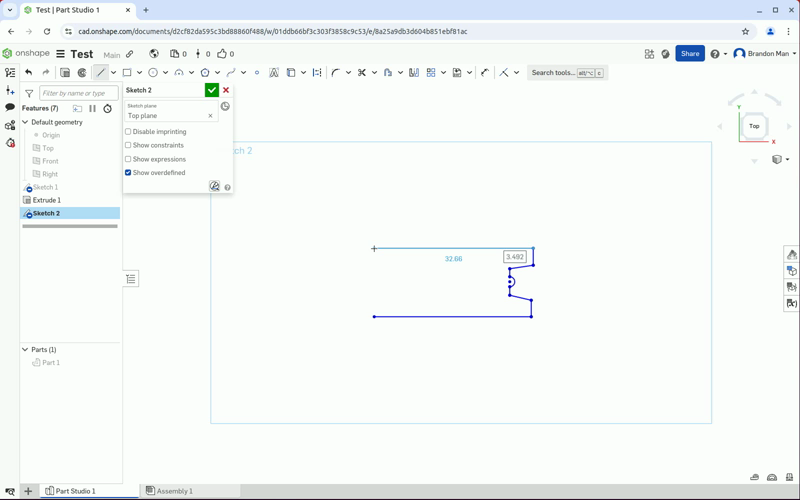
key_up(shift)
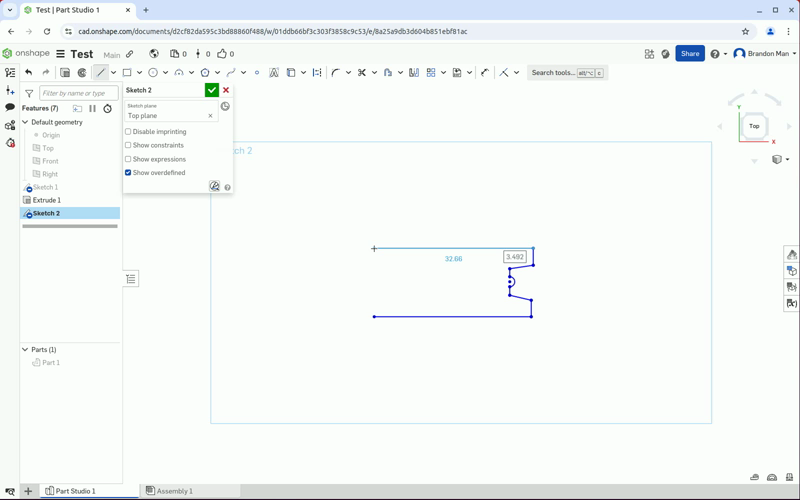
key(esc)
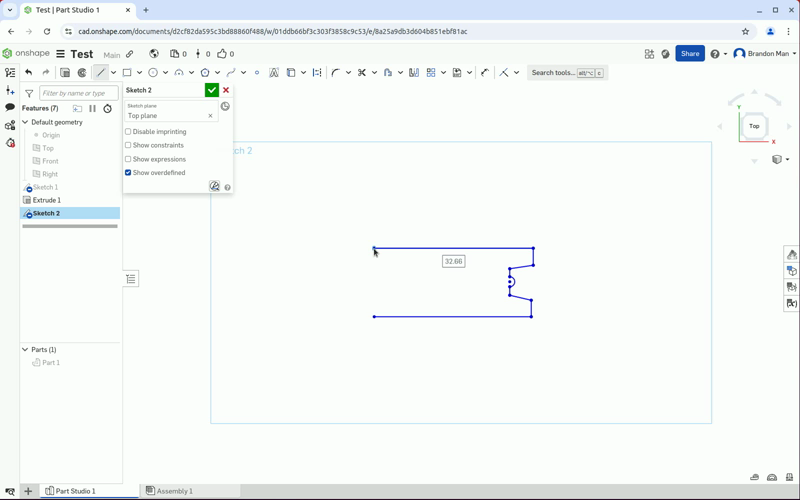
key(a)
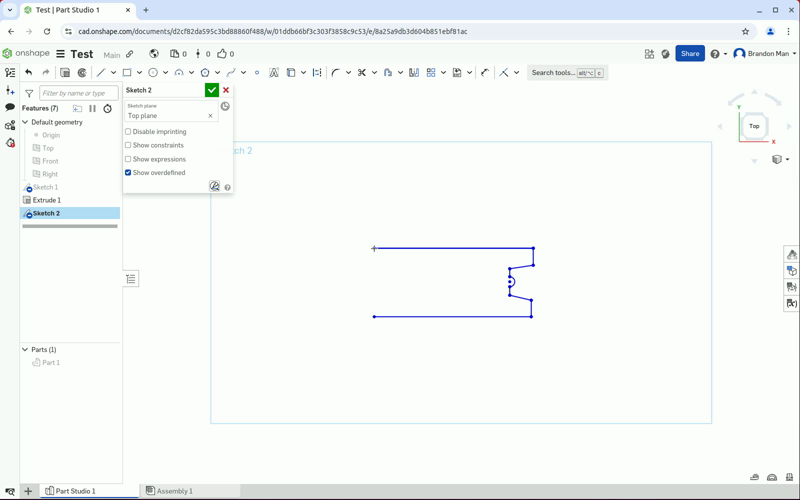
mouse_move(374, 248)
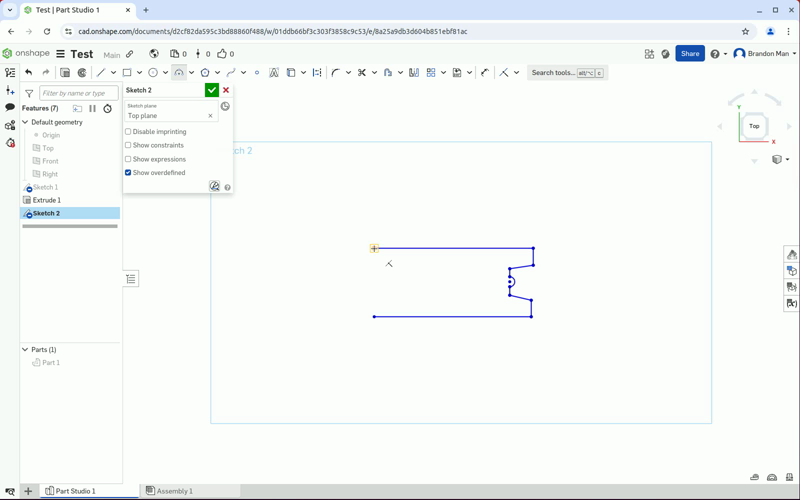
click(374, 248)
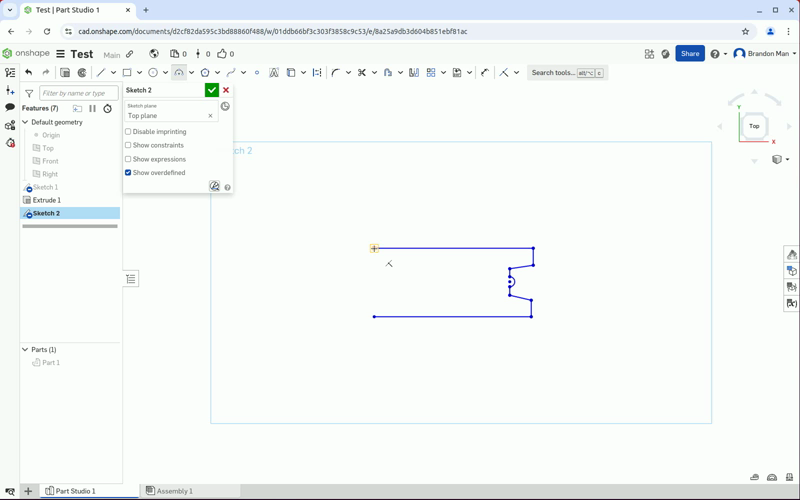
mouse_move(374, 316)
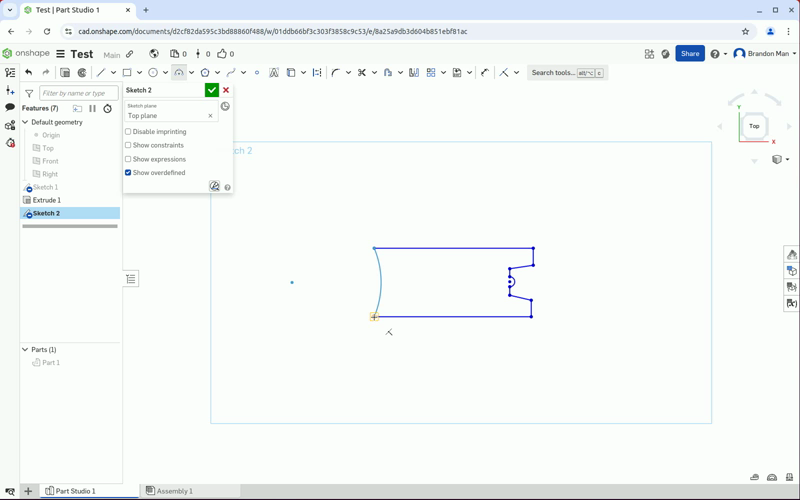
click(374, 316)
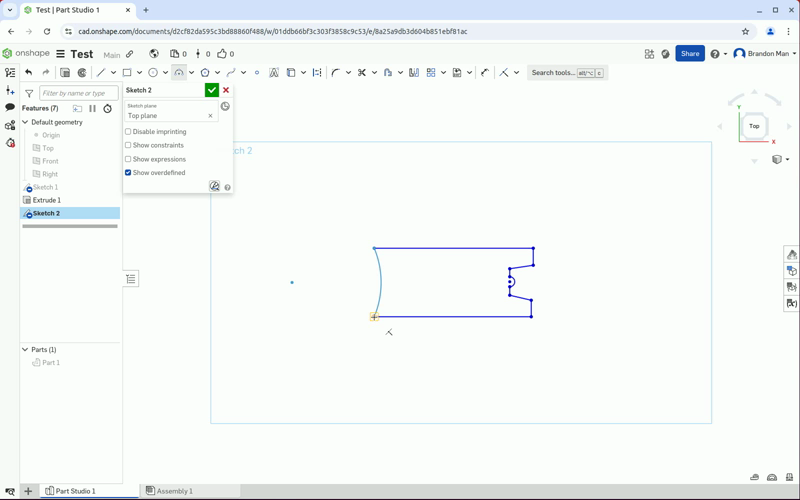
key_down(shift)
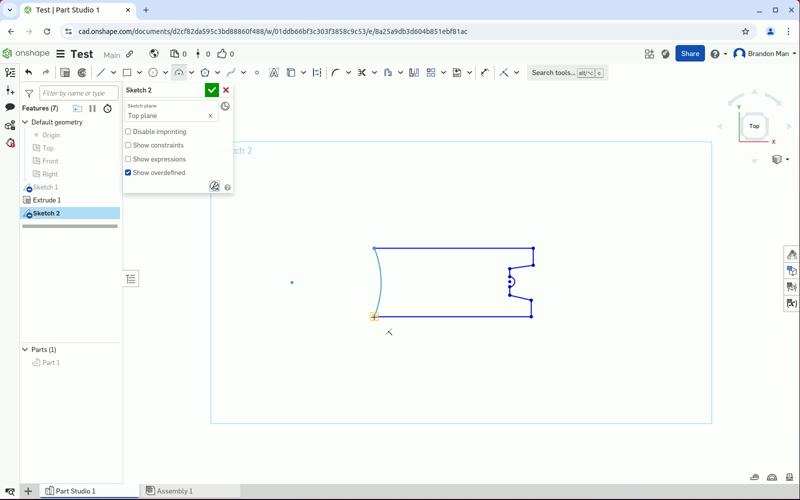
mouse_move(348, 282)
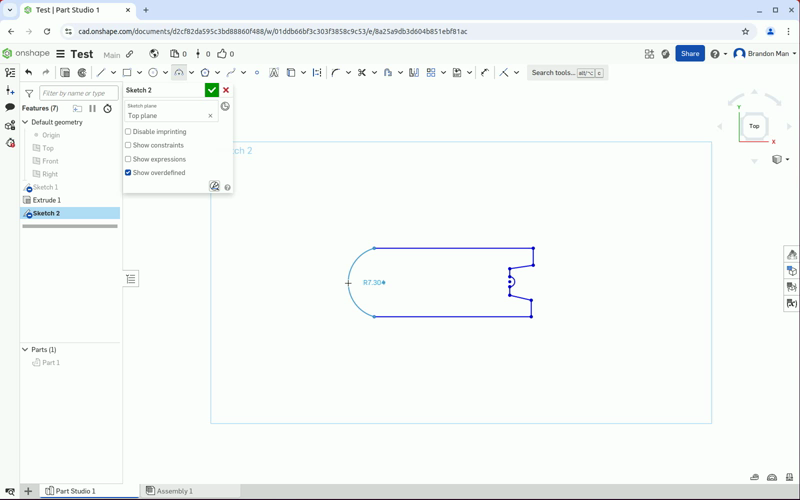
click(348, 282)
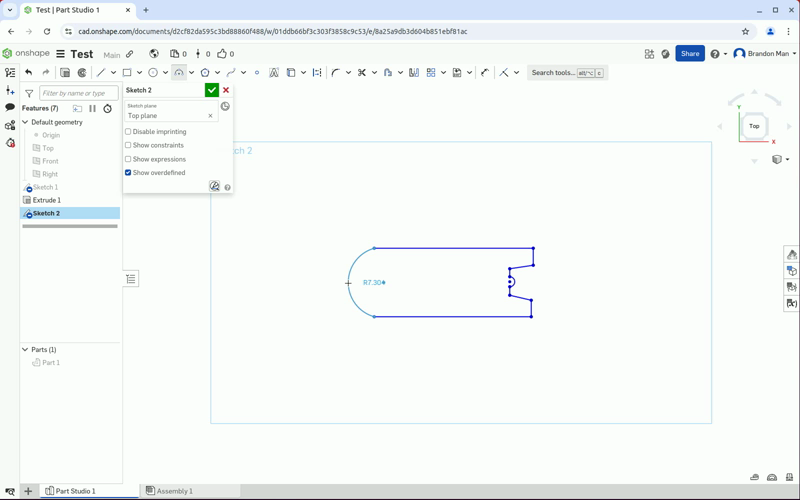
key_up(shift)
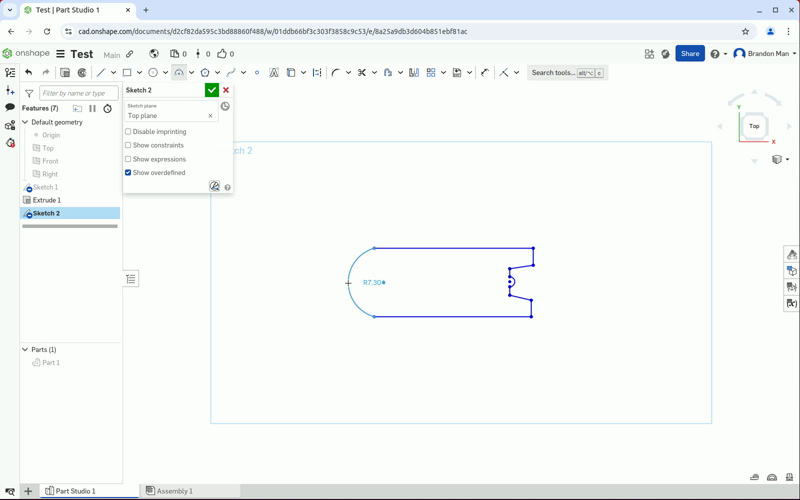
key(esc)
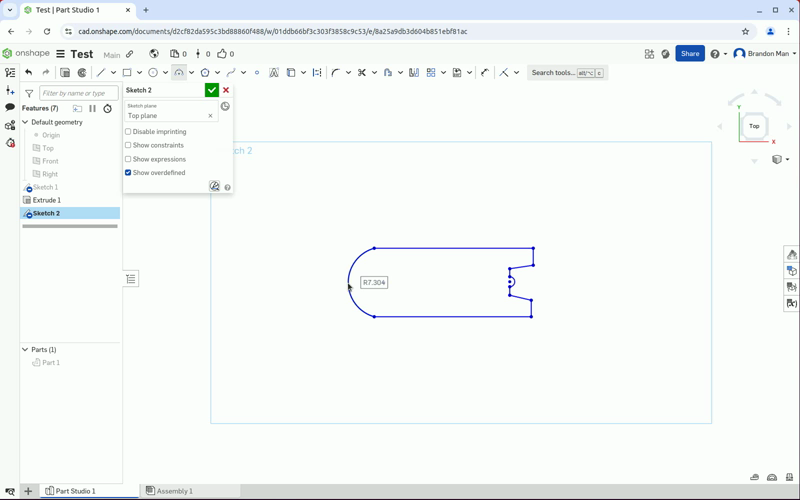
key(a)
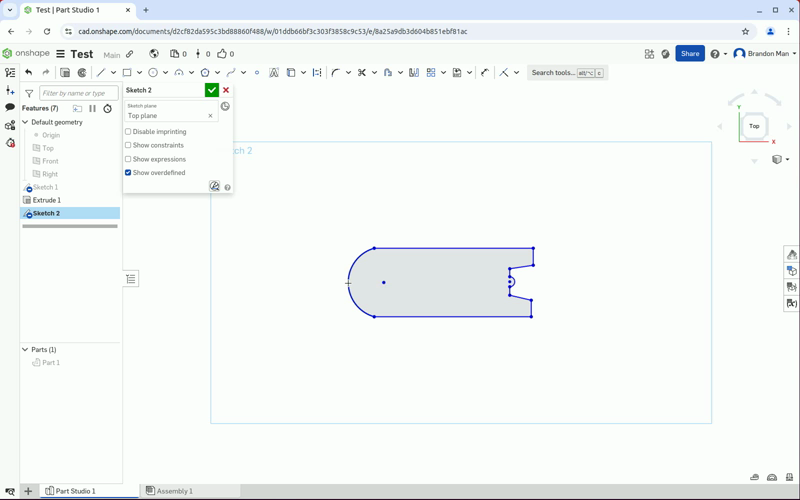
key_down(shift)
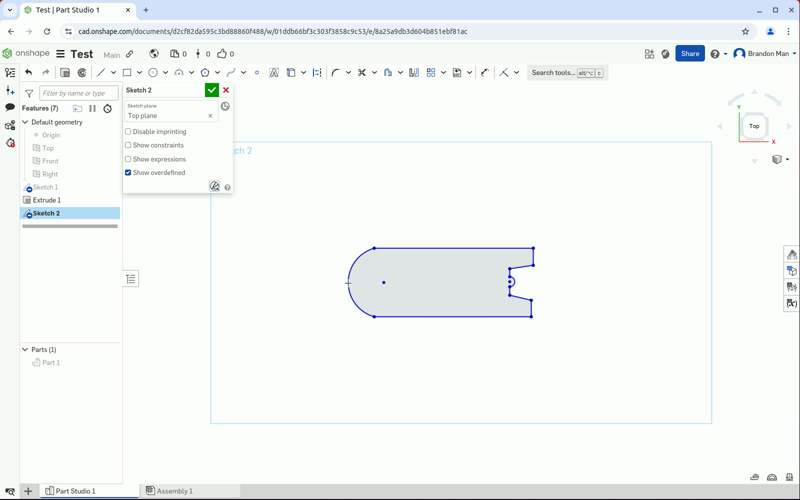
mouse_move(387, 265)
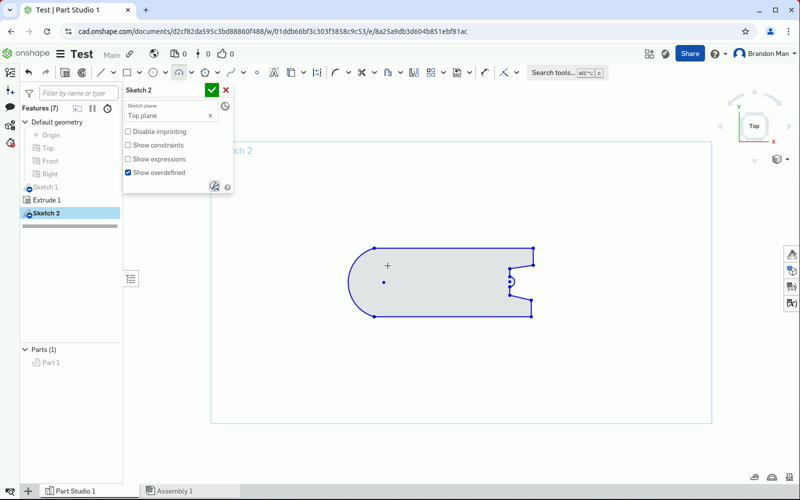
click(387, 265)
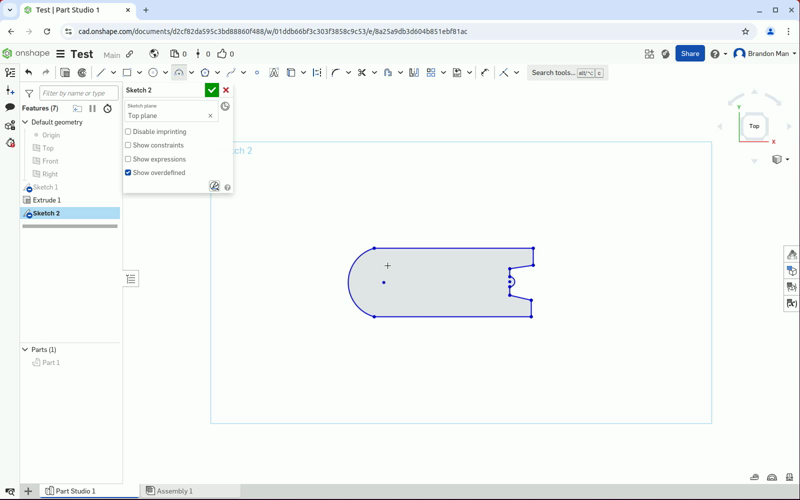
key_up(shift)
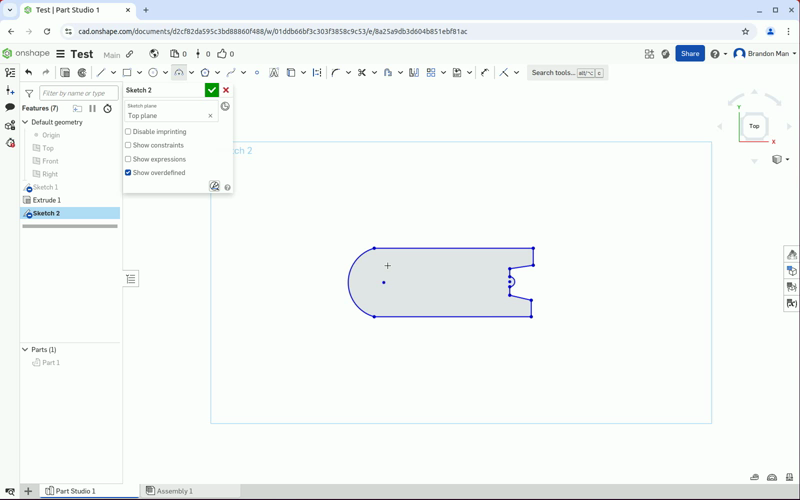
key_down(shift)
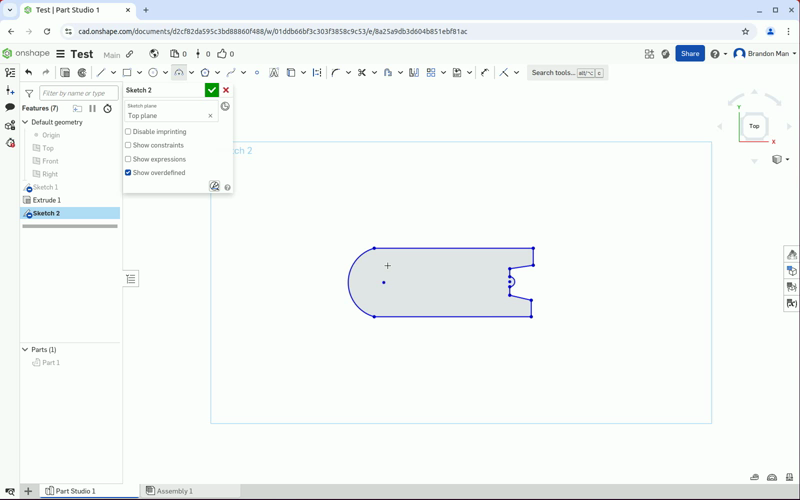
mouse_move(389, 300)
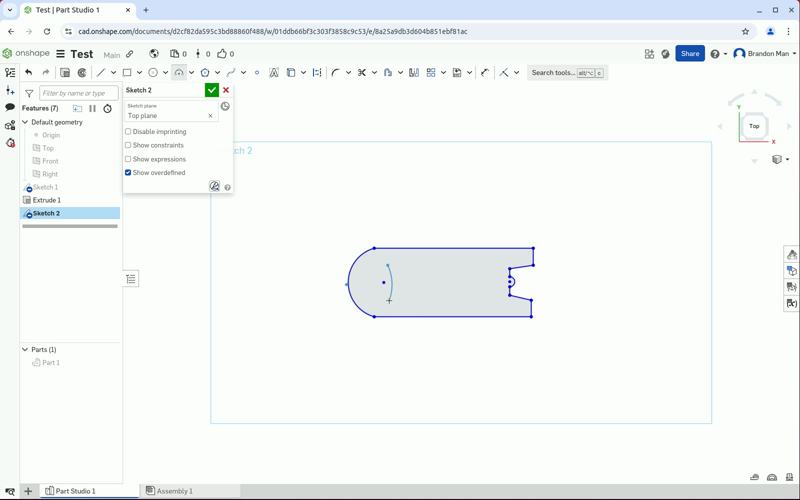
click(389, 300)
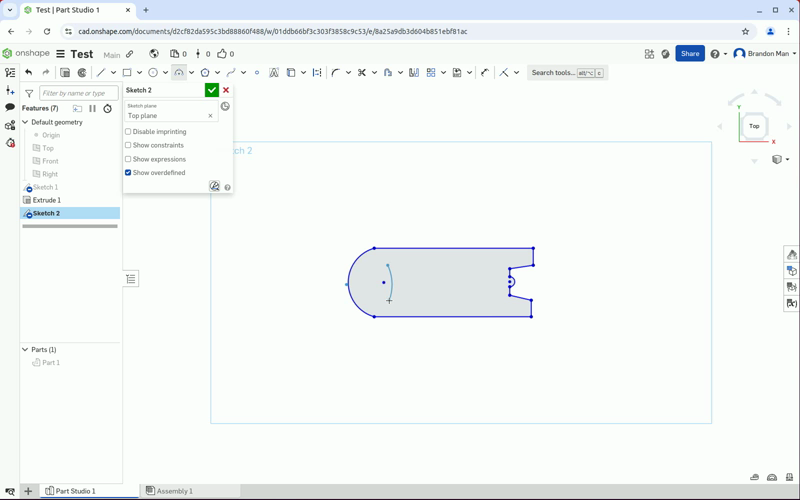
mouse_move(365, 283)
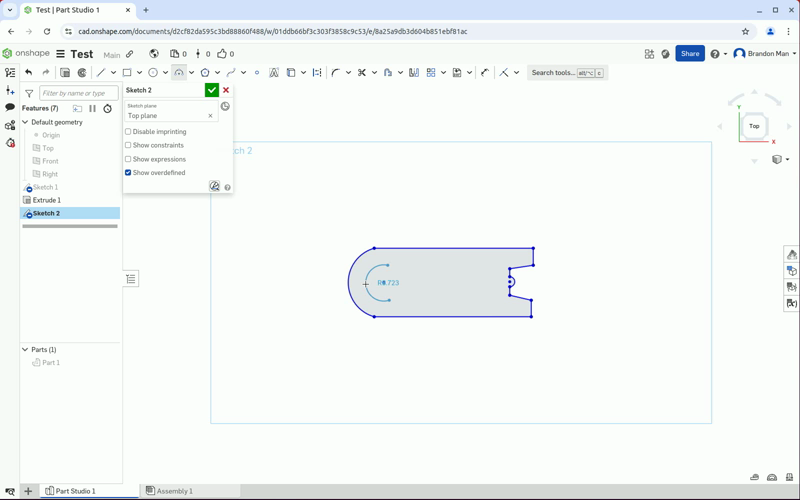
click(365, 283)
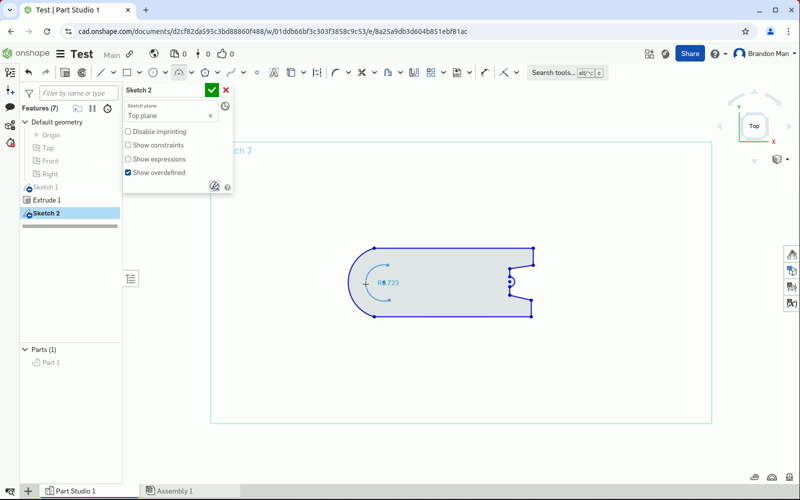
key_up(shift)
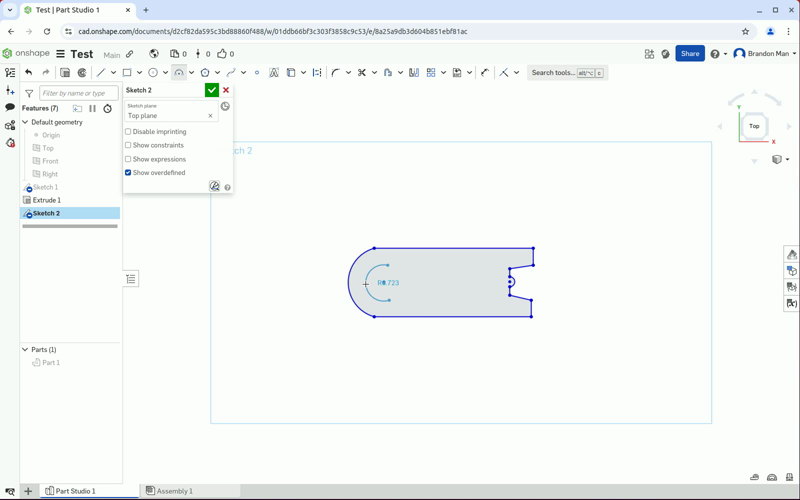
key(esc)
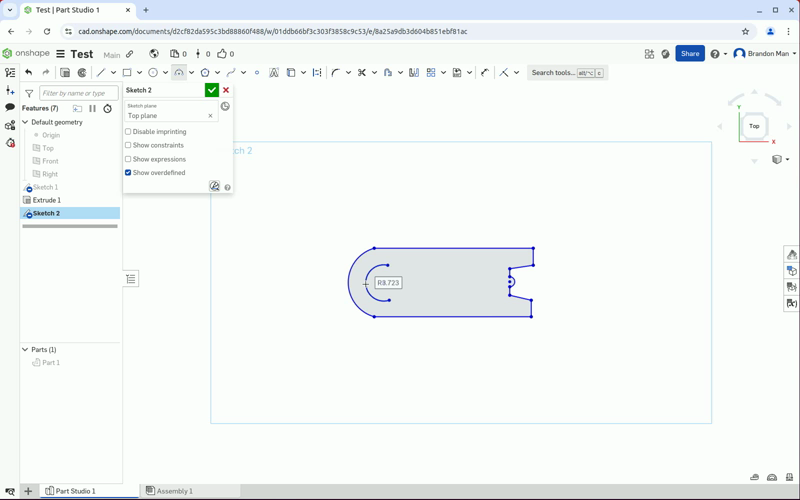
key(l)
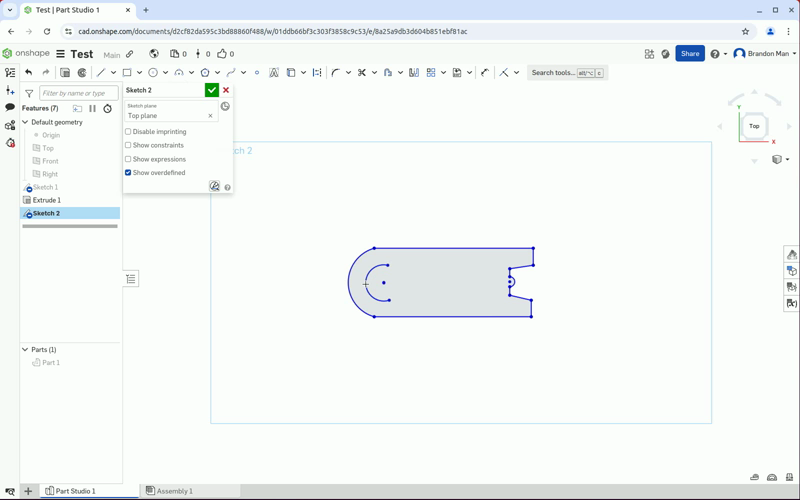
mouse_move(389, 300)
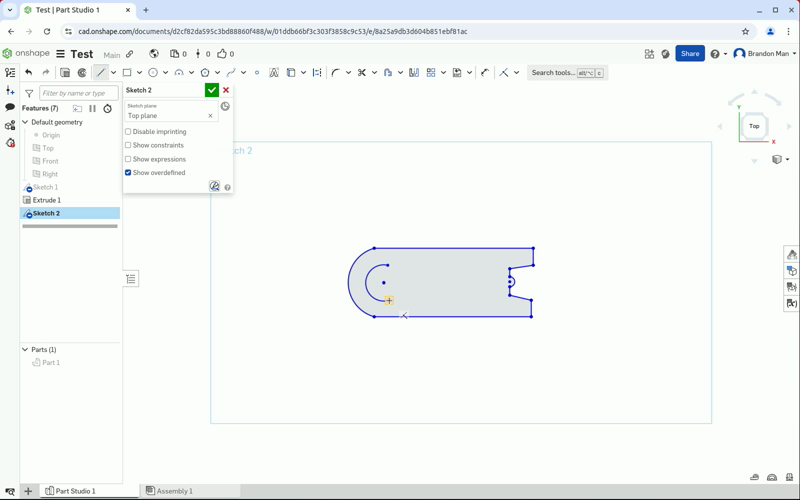
click(389, 300)
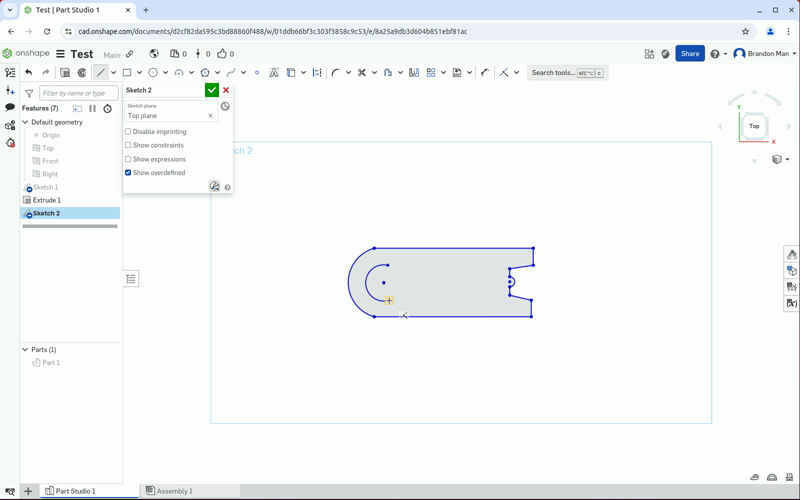
key_down(shift)
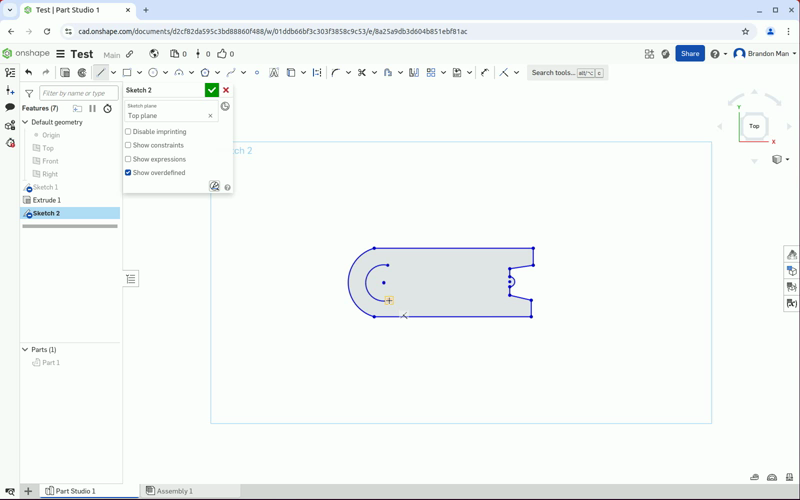
mouse_move(419, 300)
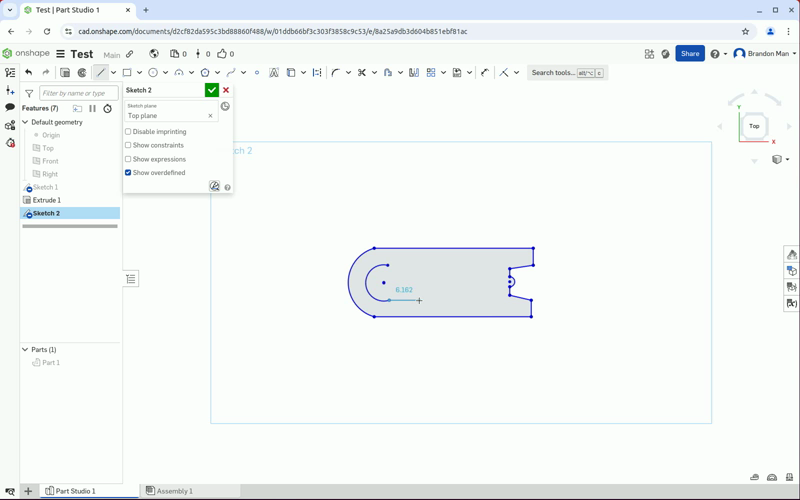
mouse_move(410, 295)
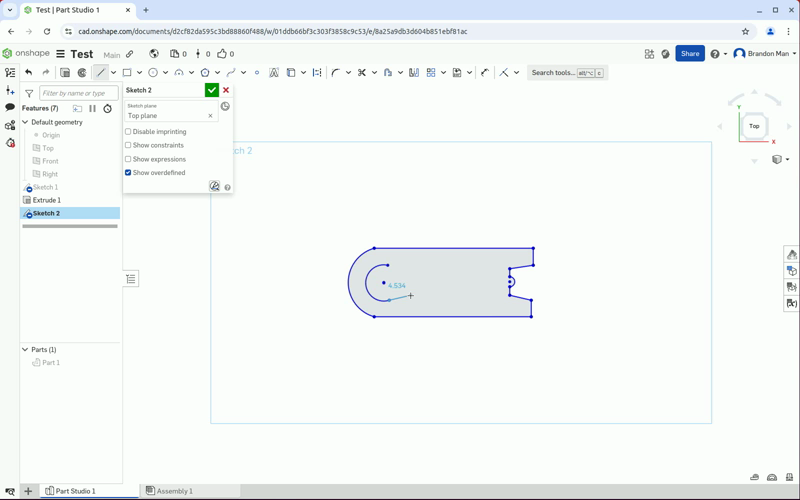
click(410, 295)
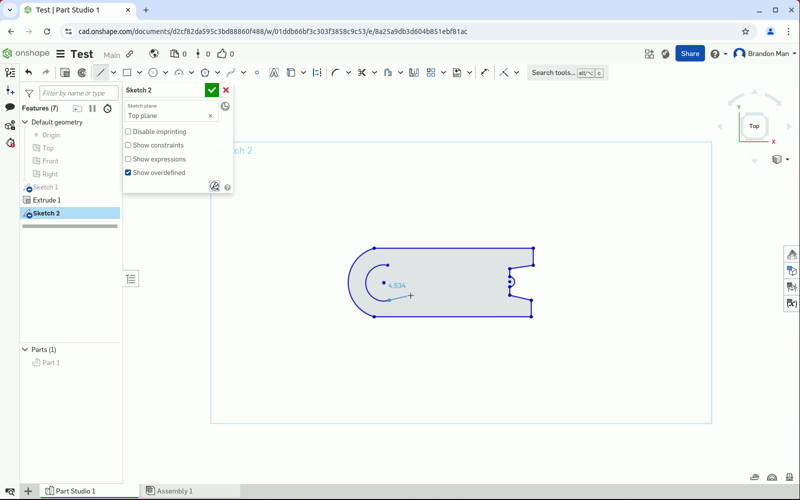
key_up(shift)
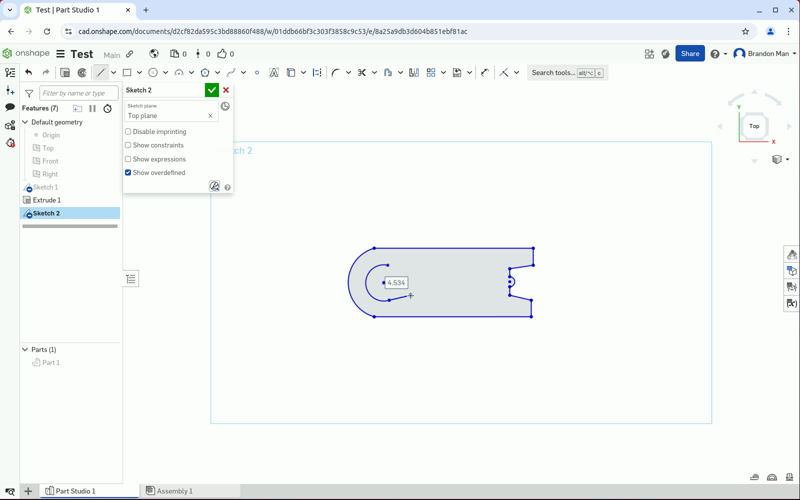
key_down(shift)
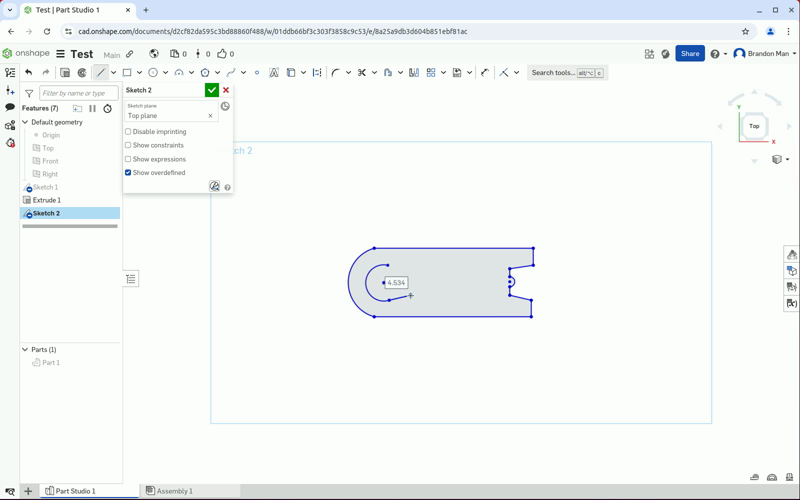
mouse_move(440, 295)
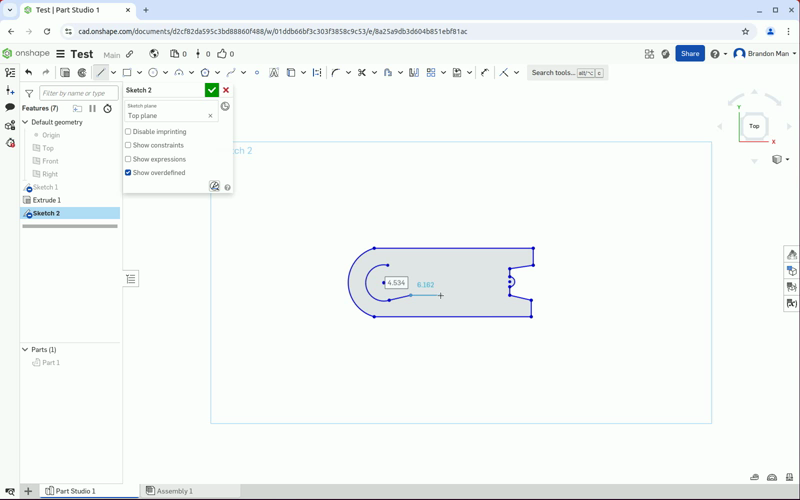
mouse_move(410, 286)
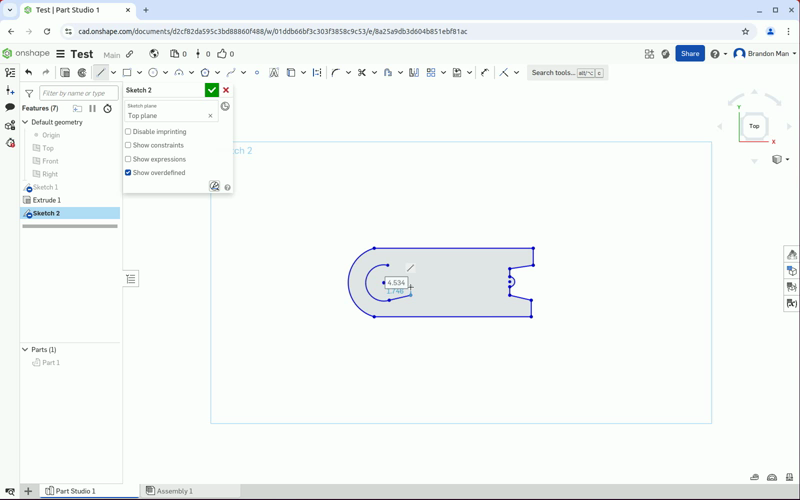
click(410, 286)
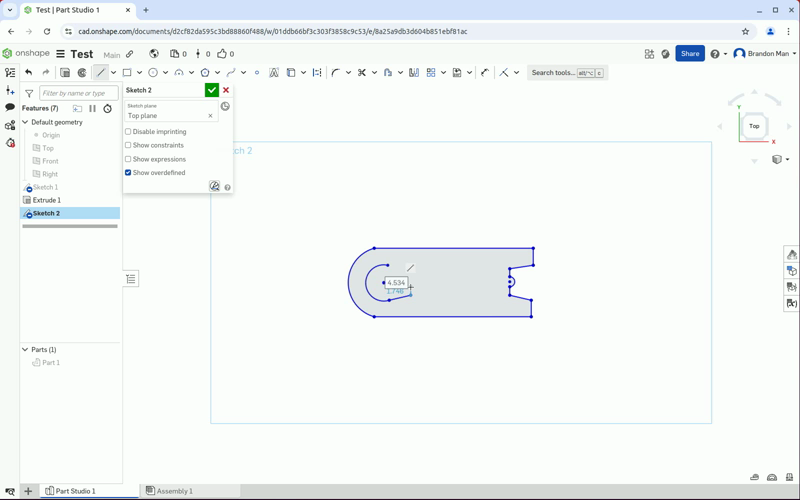
key_up(shift)
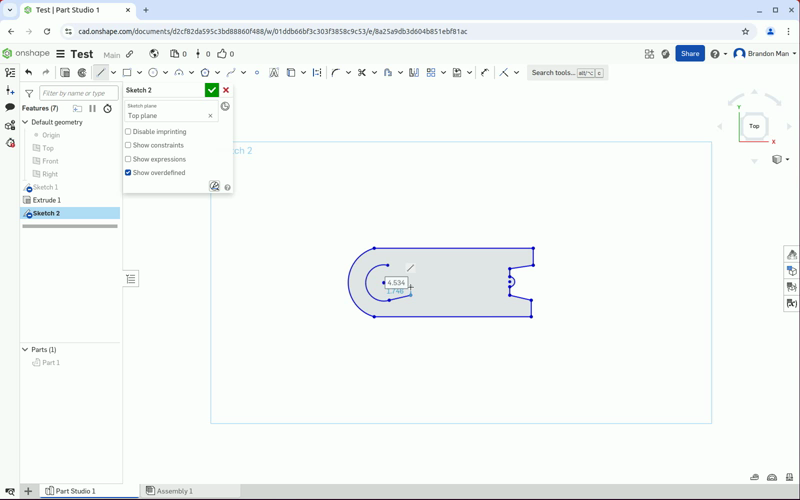
key(esc)
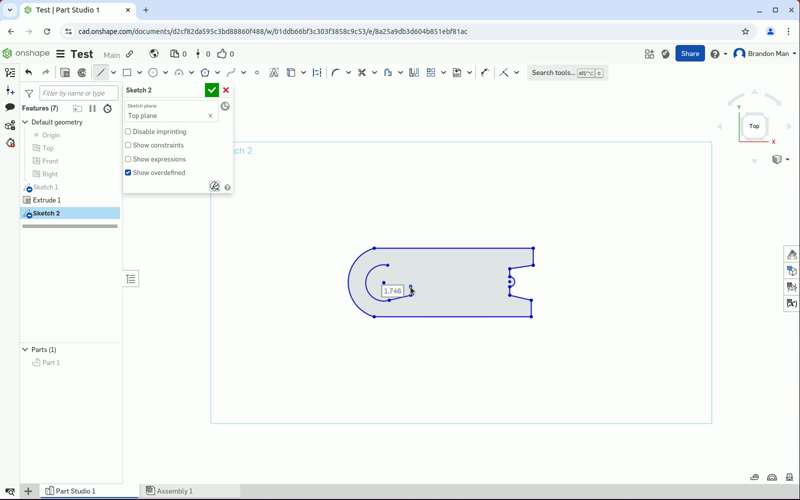
key(a)
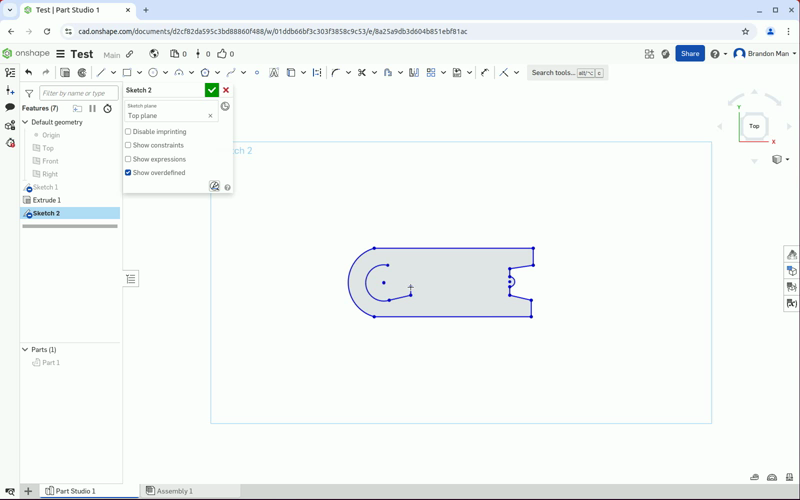
mouse_move(410, 286)
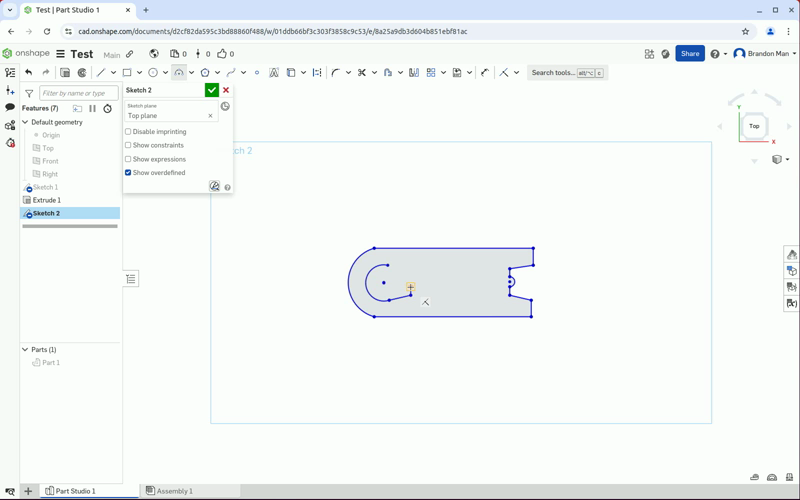
click(410, 286)
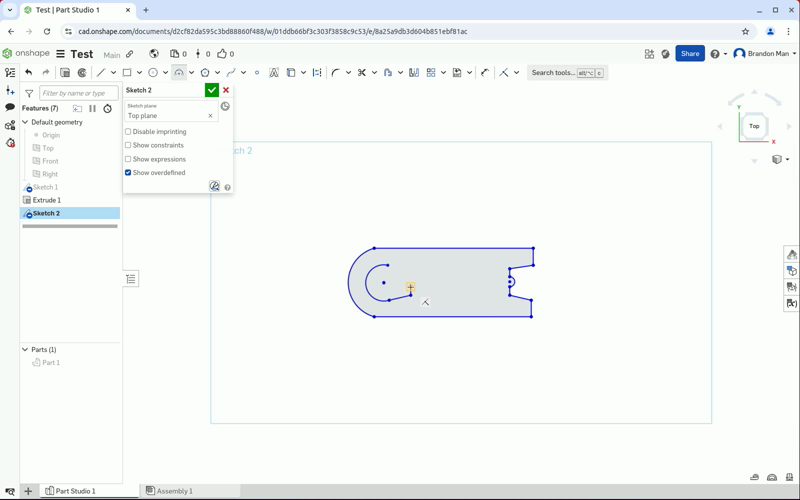
key_down(shift)
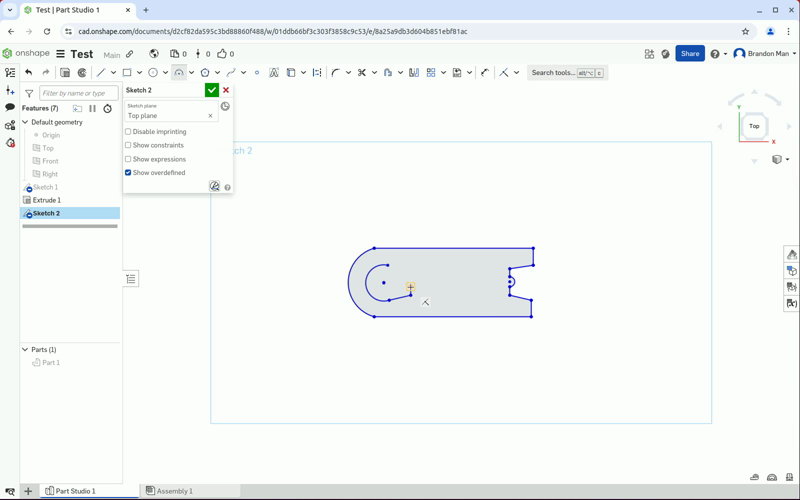
mouse_move(410, 276)
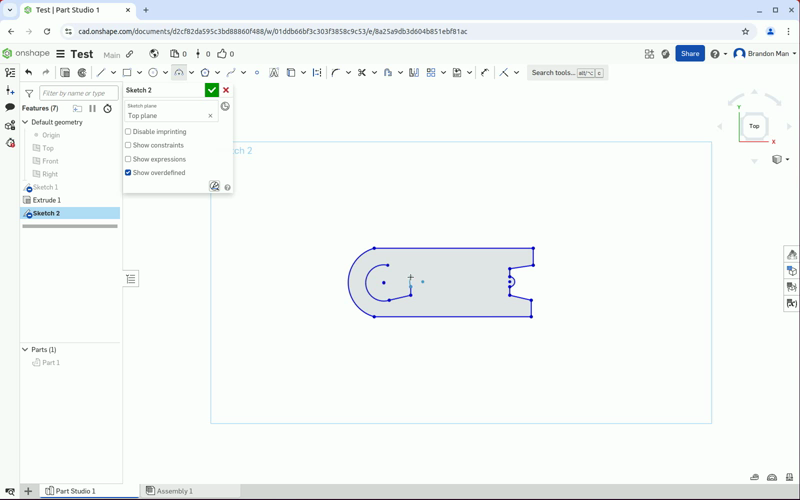
click(410, 276)
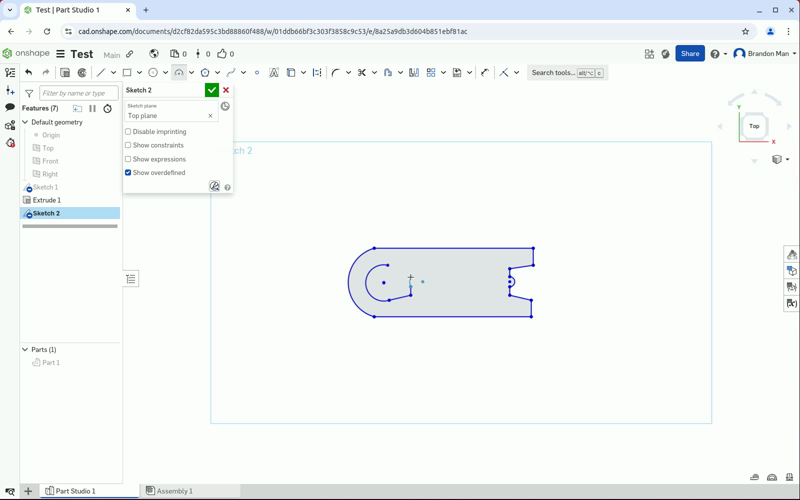
mouse_move(415, 281)
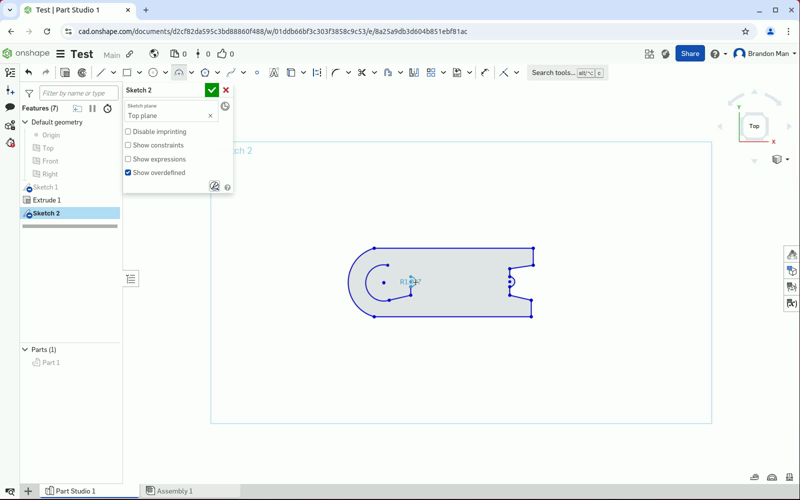
click(415, 281)
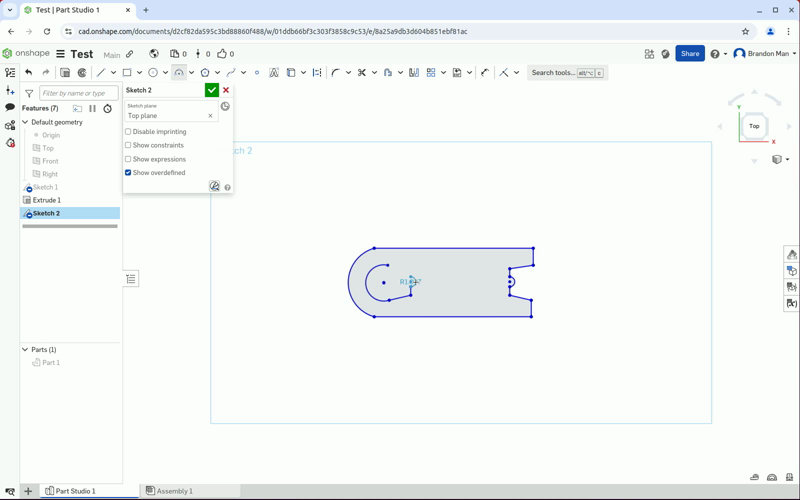
key_up(shift)
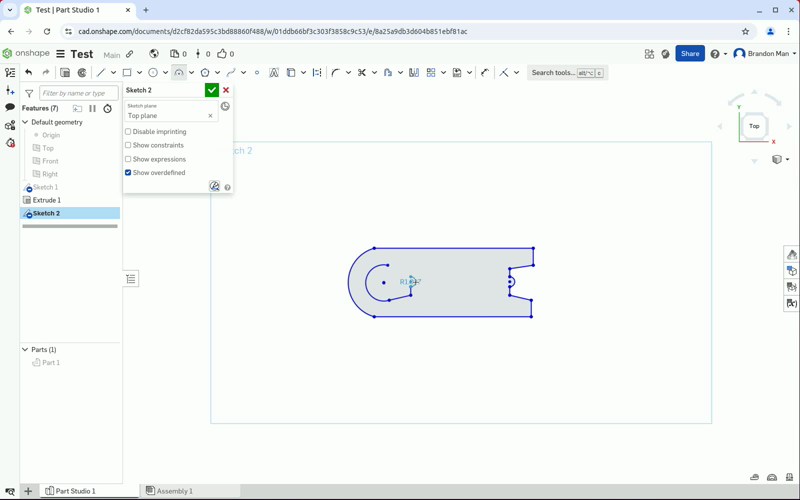
key(esc)
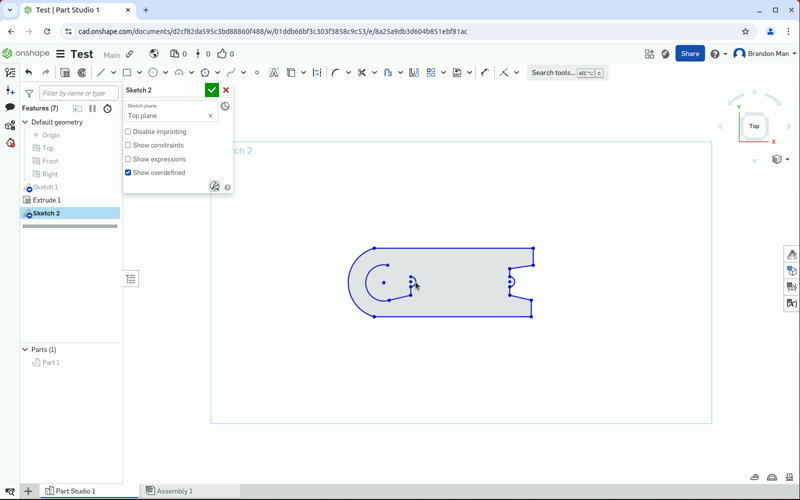
key(l)
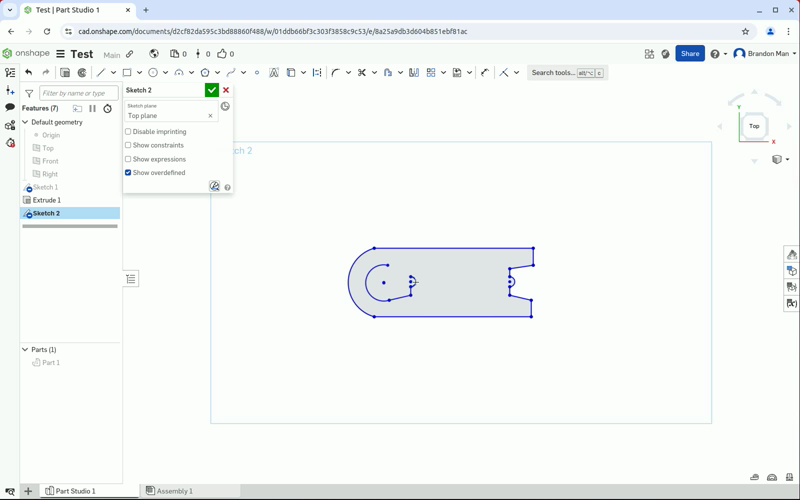
mouse_move(410, 276)
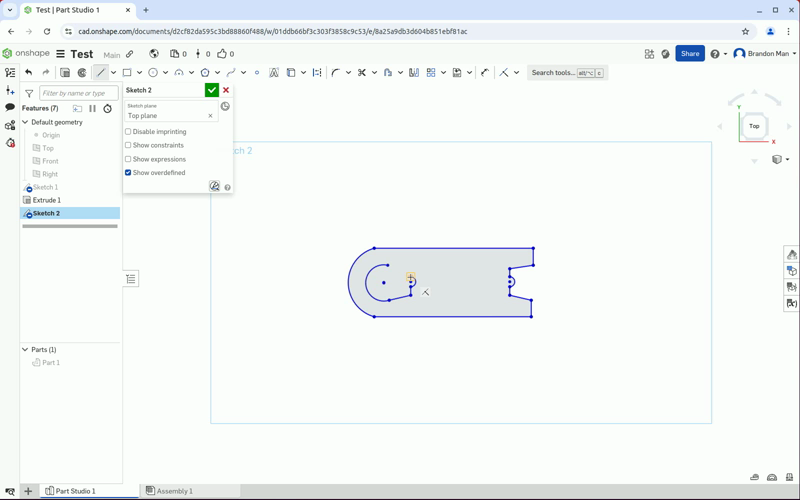
click(410, 276)
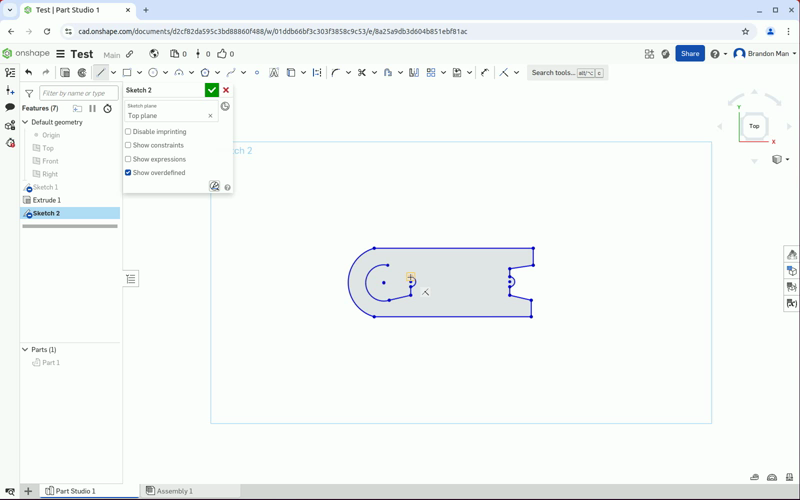
key_down(shift)
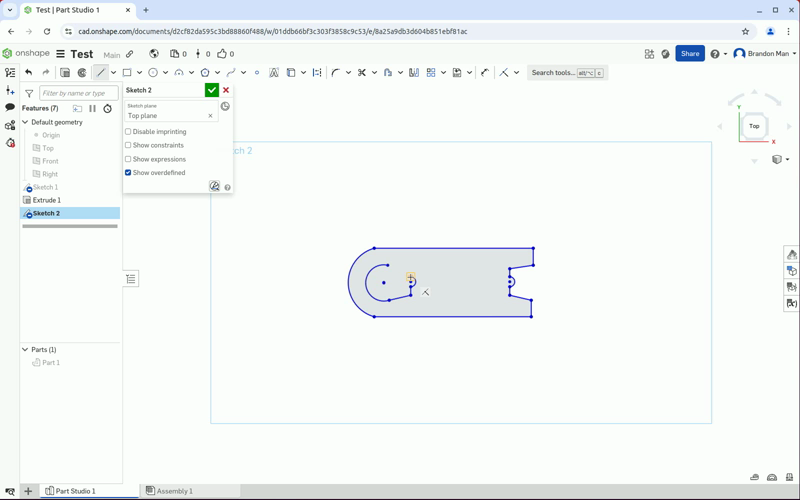
mouse_move(440, 276)
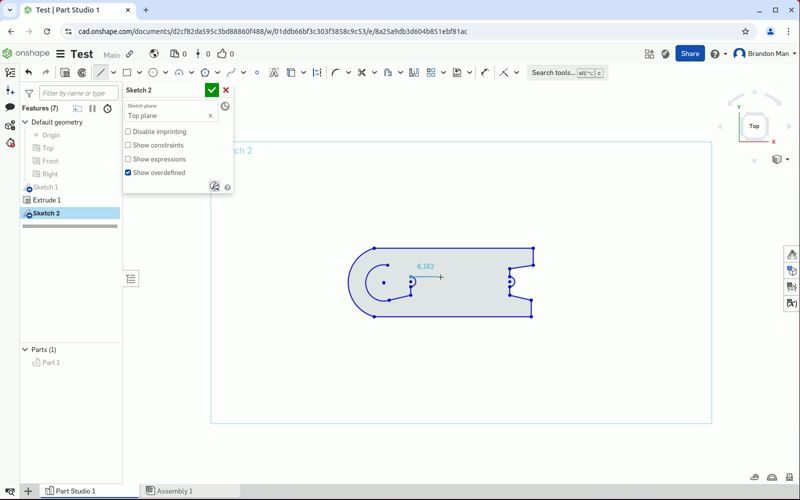
mouse_move(410, 268)
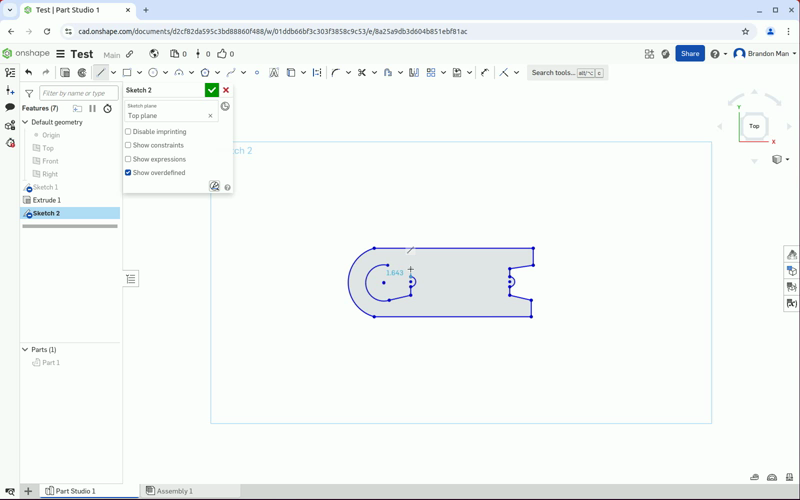
click(410, 268)
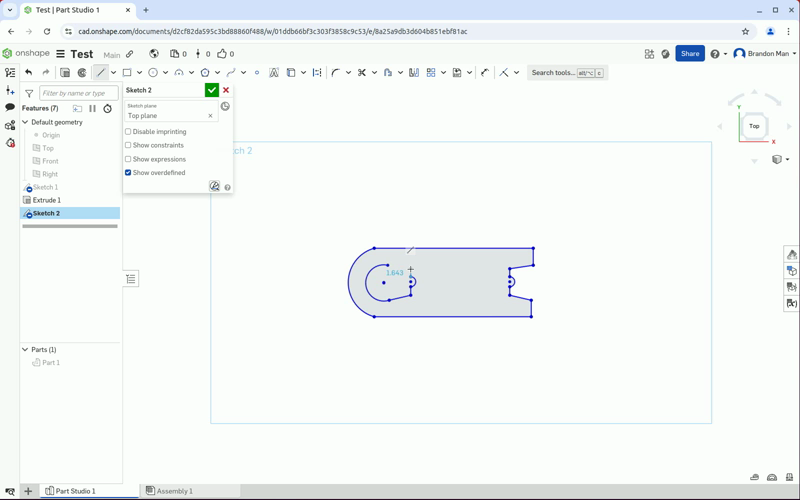
key_up(shift)
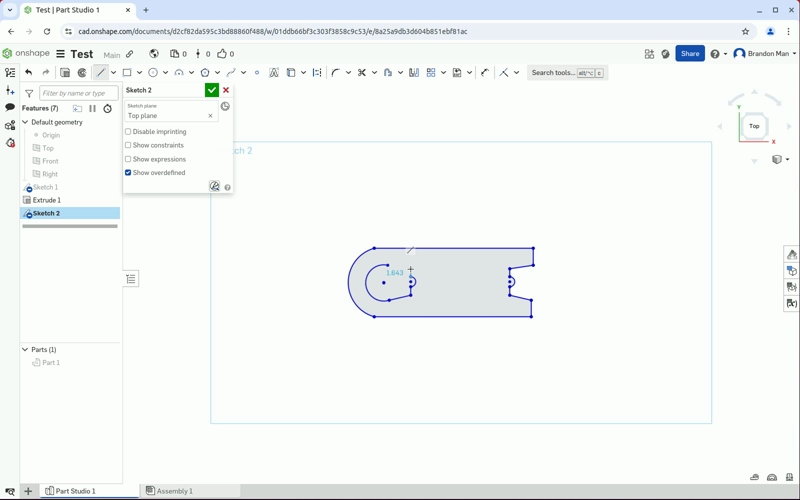
mouse_move(440, 268)
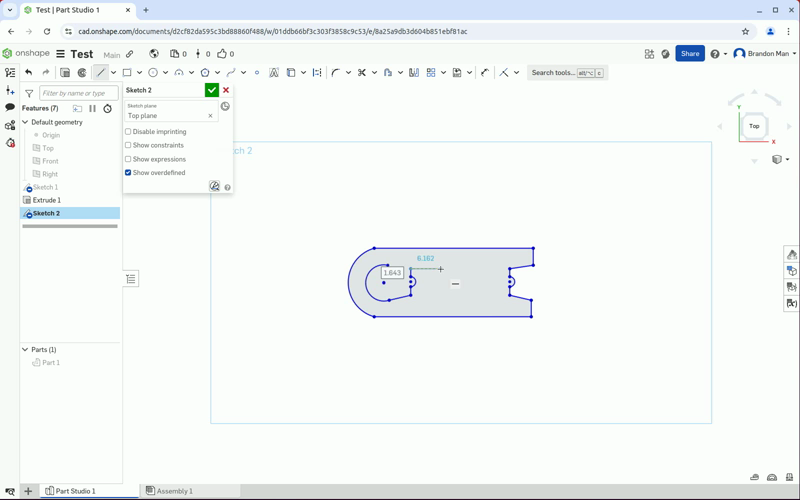
key_down(shift)
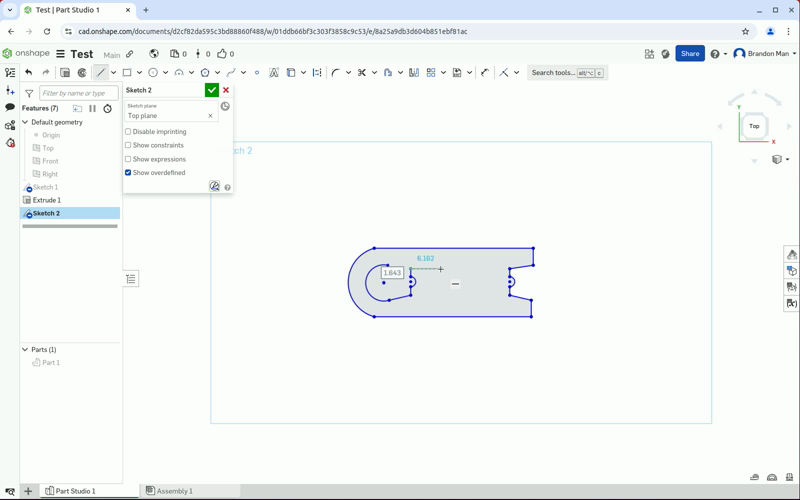
mouse_move(387, 265)
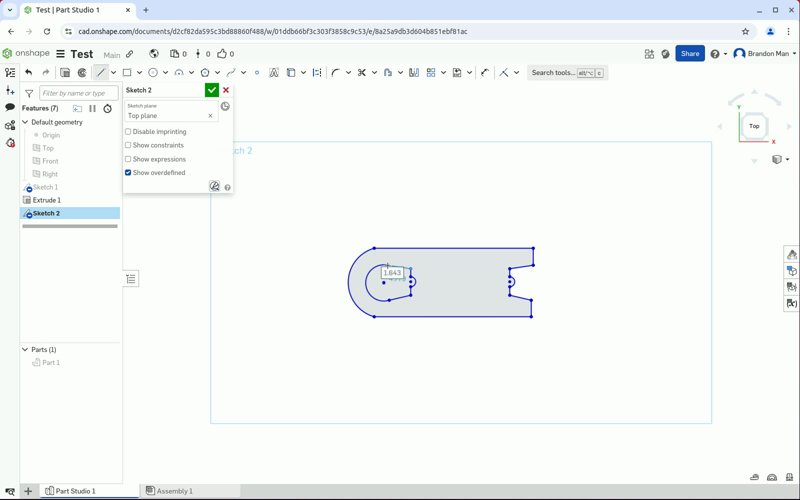
key_up(shift)
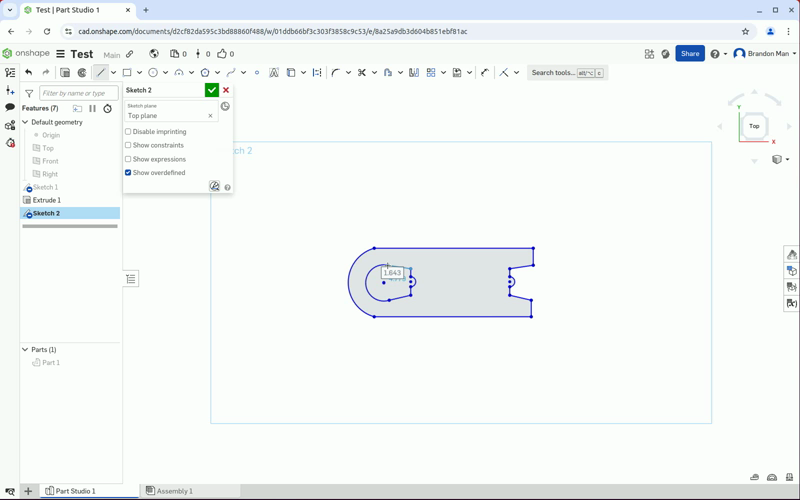
click(387, 265)
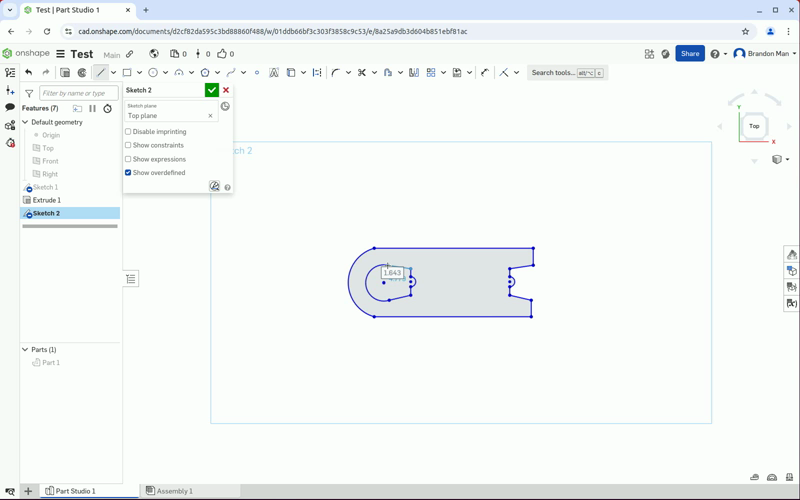
key(esc)
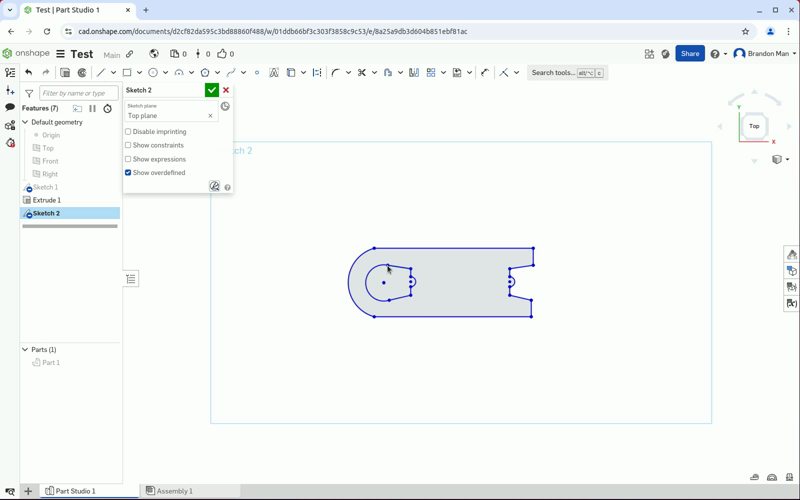
mouse_move(453, 258)
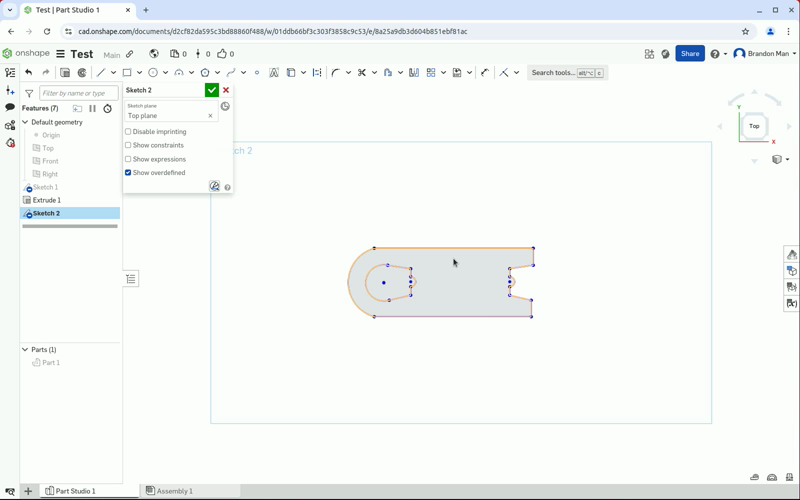
click(453, 258)
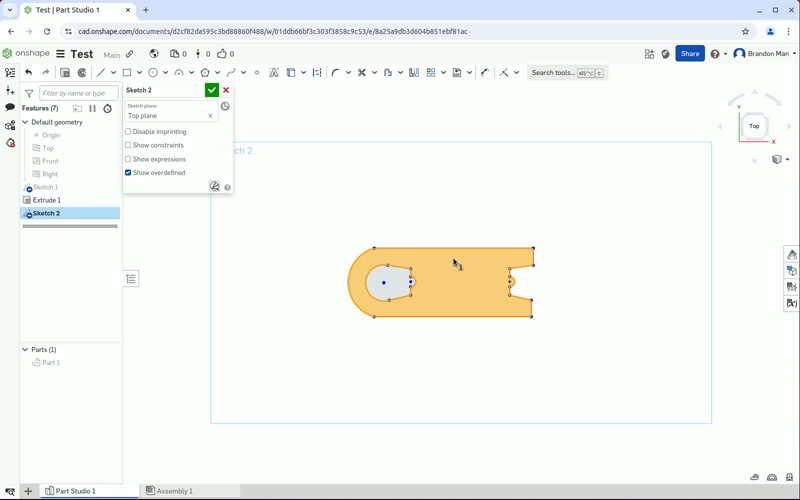
mouse_move(73, 352)
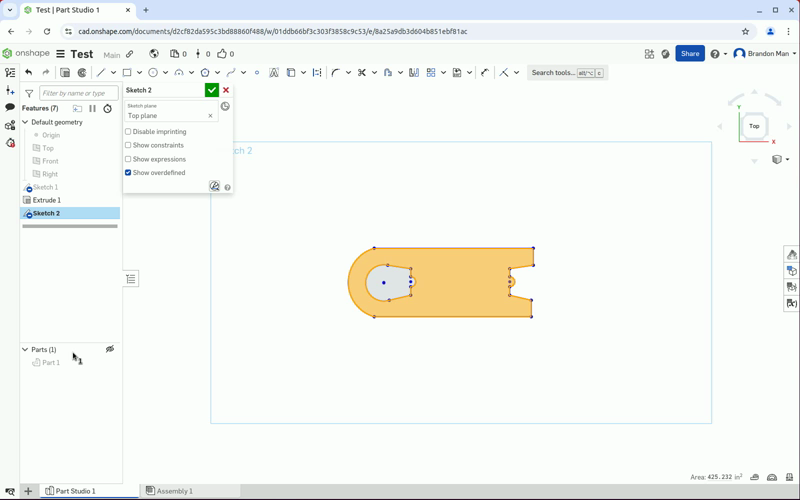
key(shift+y)
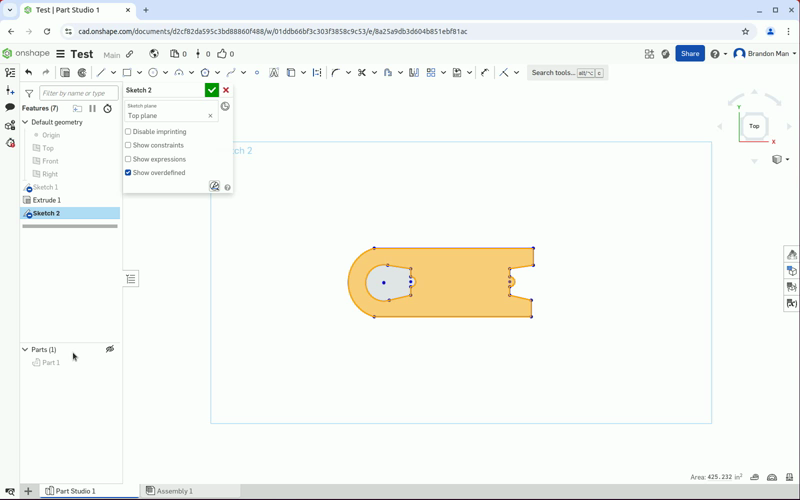
key(shift+e)
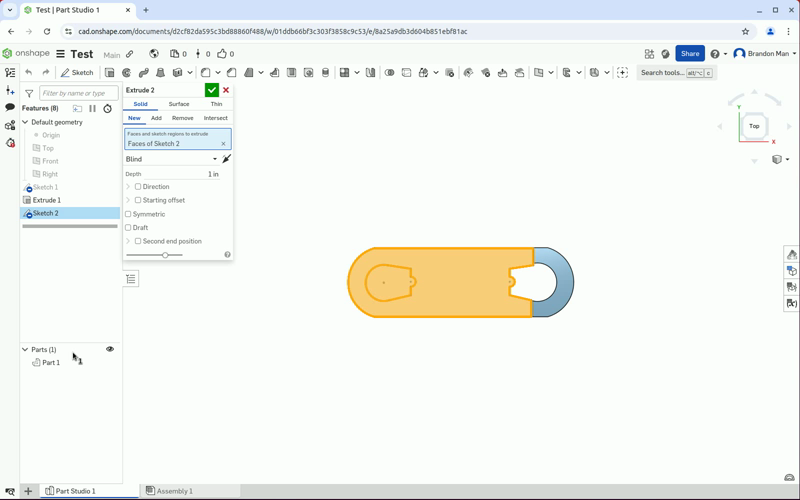
mouse_move(143, 106)
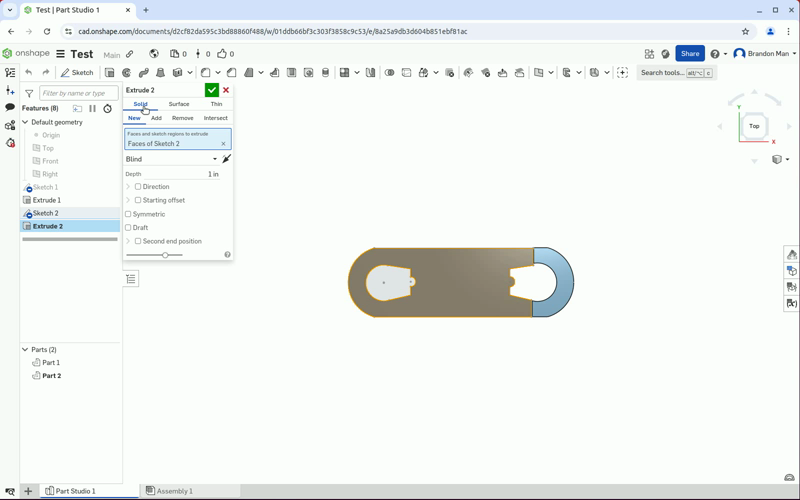
click(143, 106)
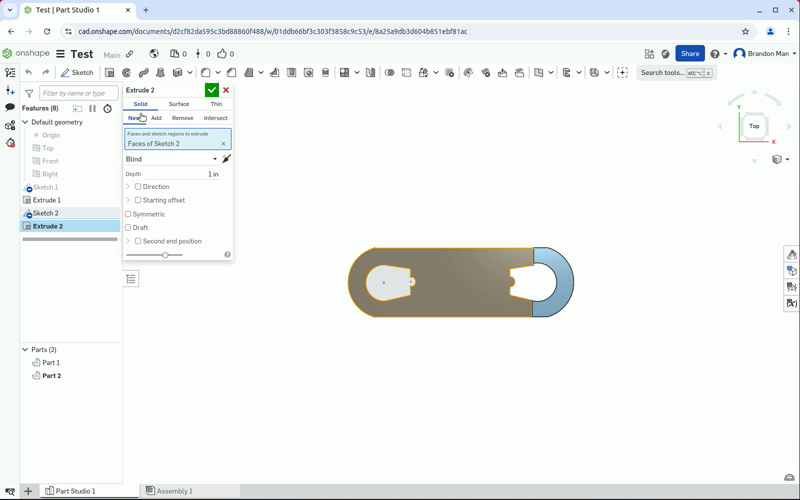
mouse_move(137, 120)
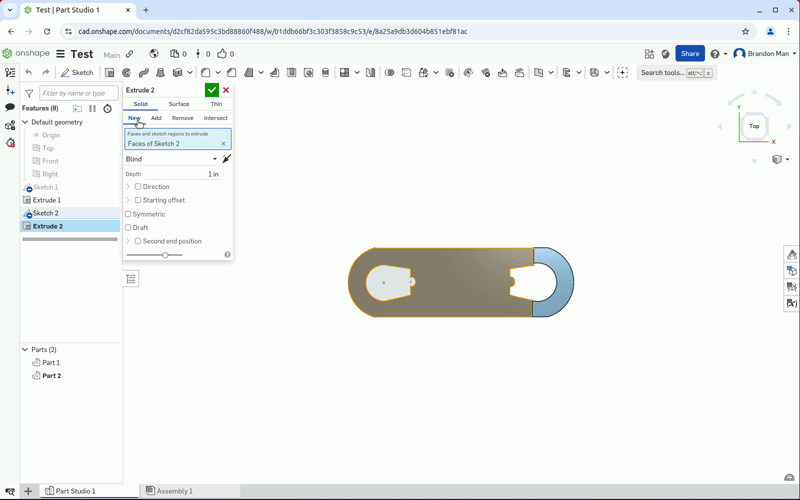
click(137, 120)
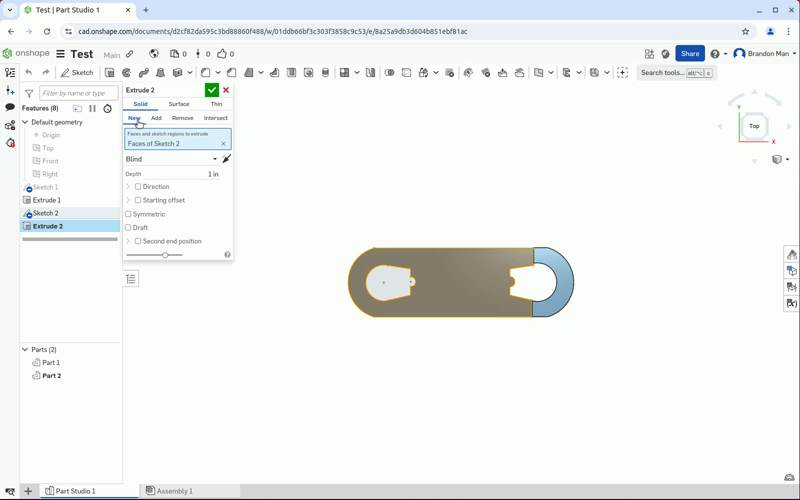
key(tab, 4)
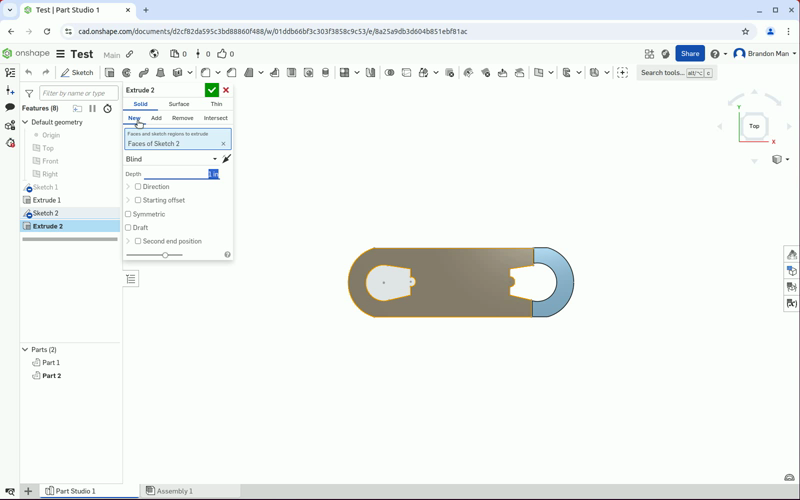
text(2.648)
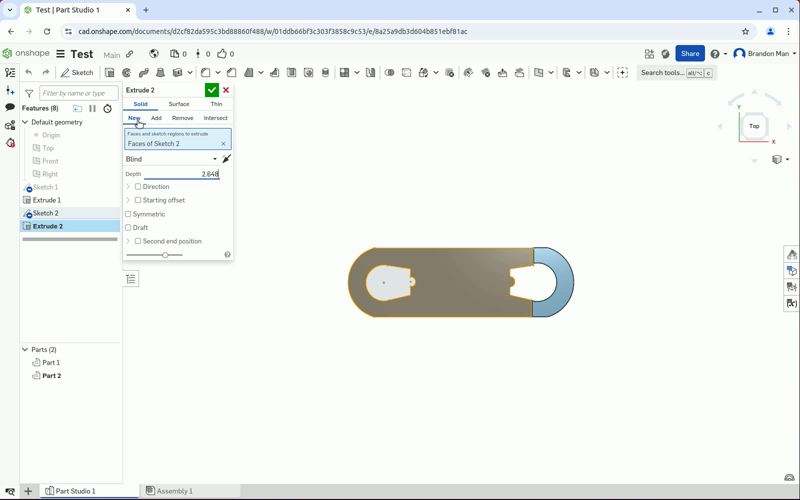
key(enter)
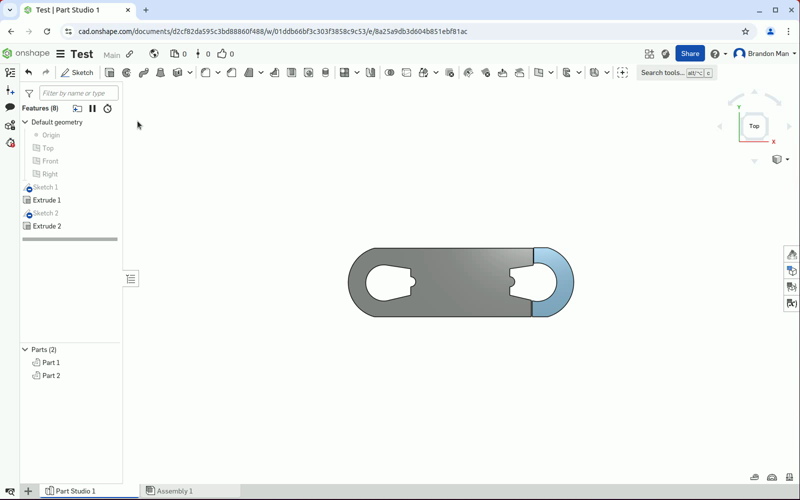
key(shift+h)
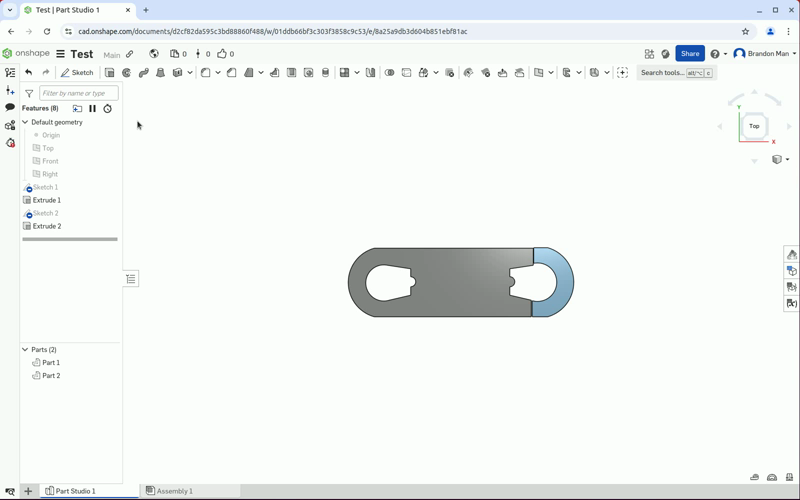
key(shift+h)
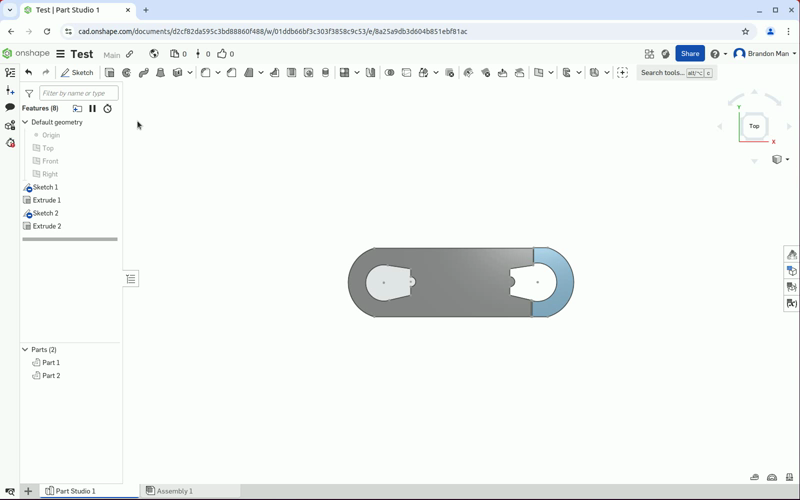
key(shift+7)
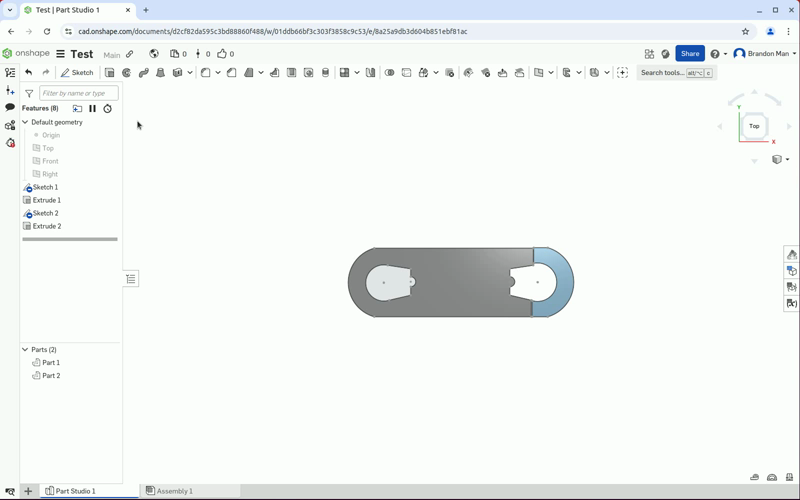
key(up, 3)
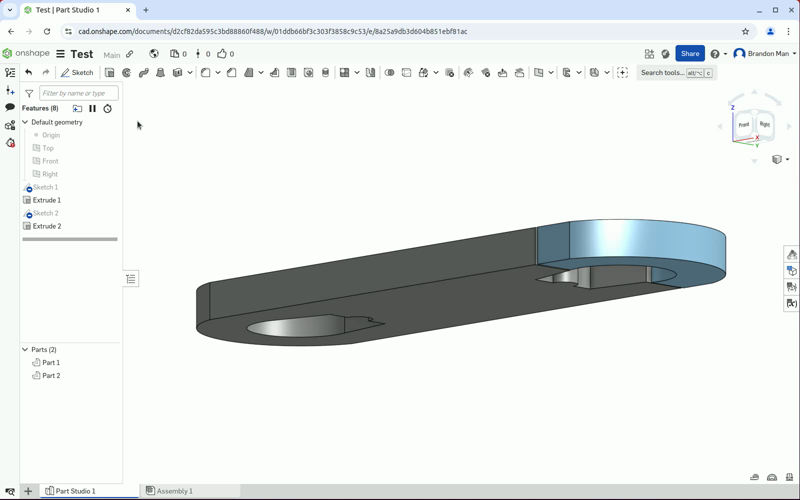
key(left, 3)
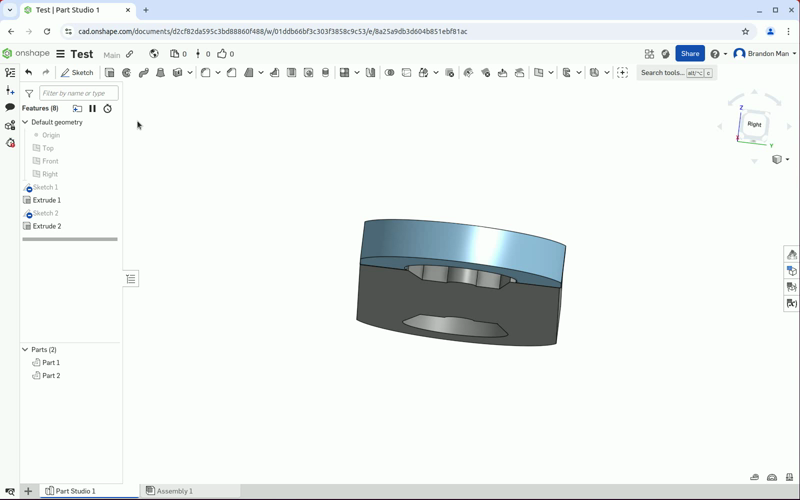
key(right, 3)
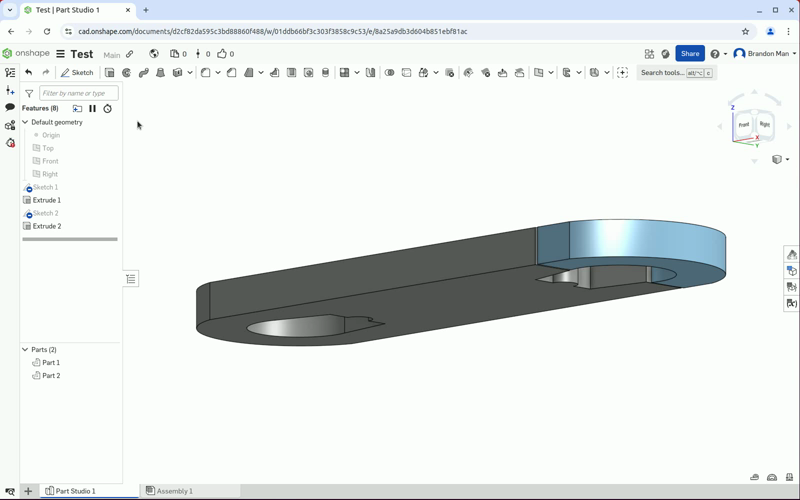
key(down, 3)
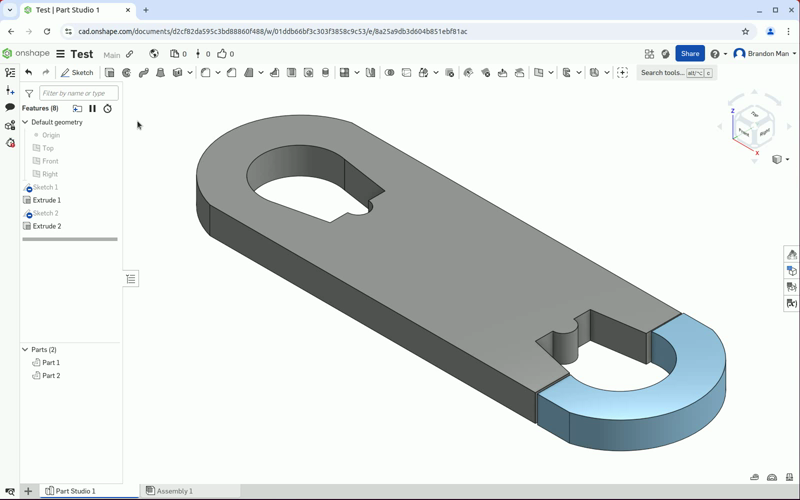
mouse_move(73, 189)
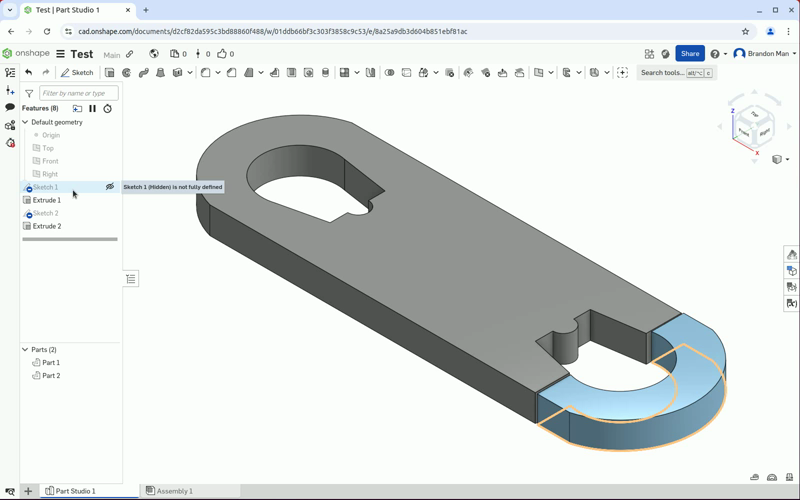
click(73, 189)